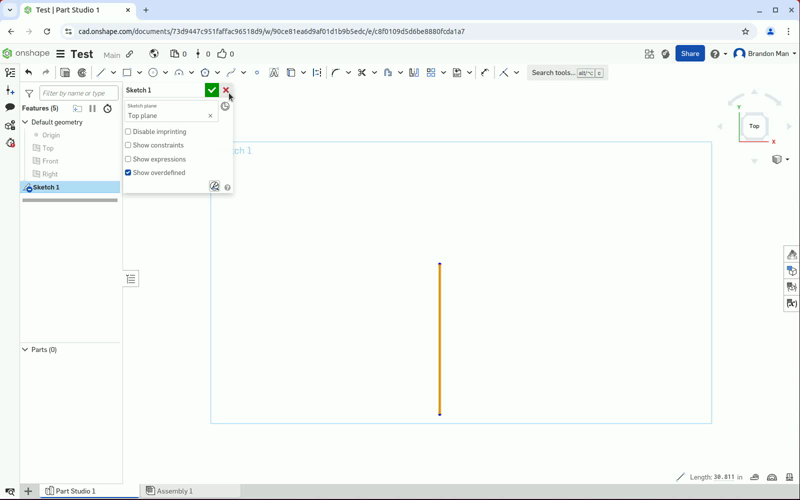
key(shift+h)
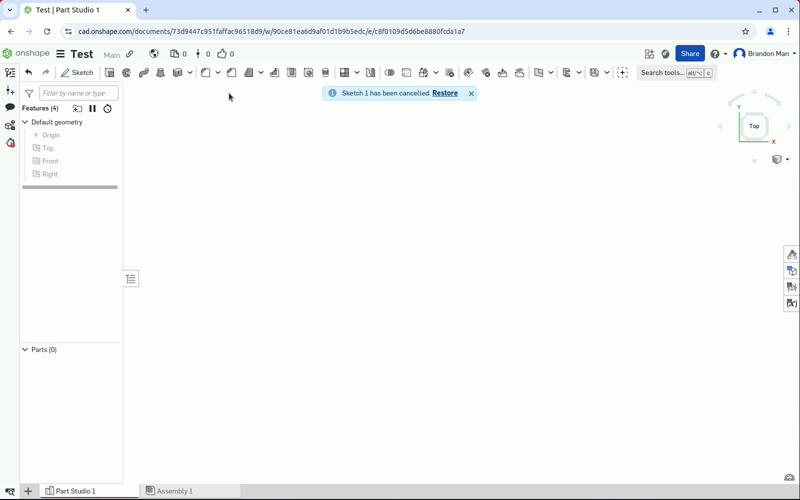
mouse_move(73, 352)
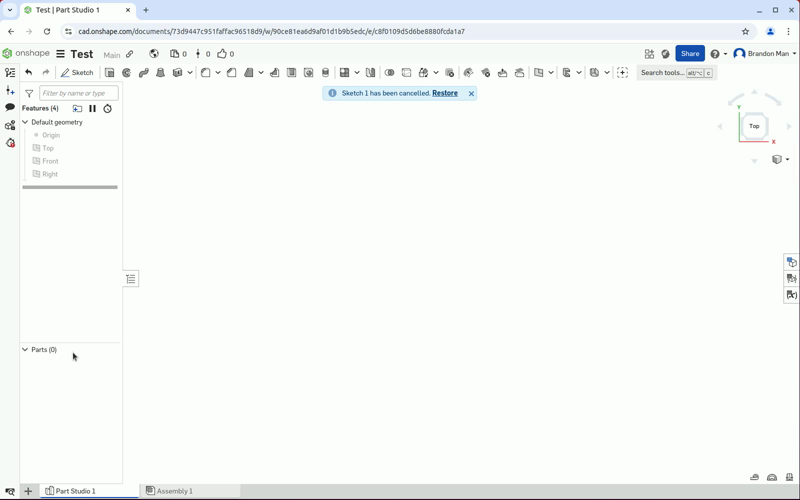
key(y)
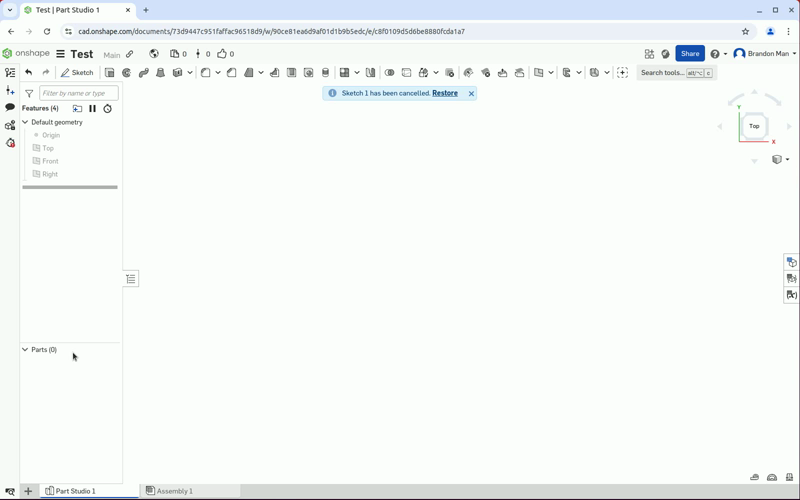
key(shift+p)
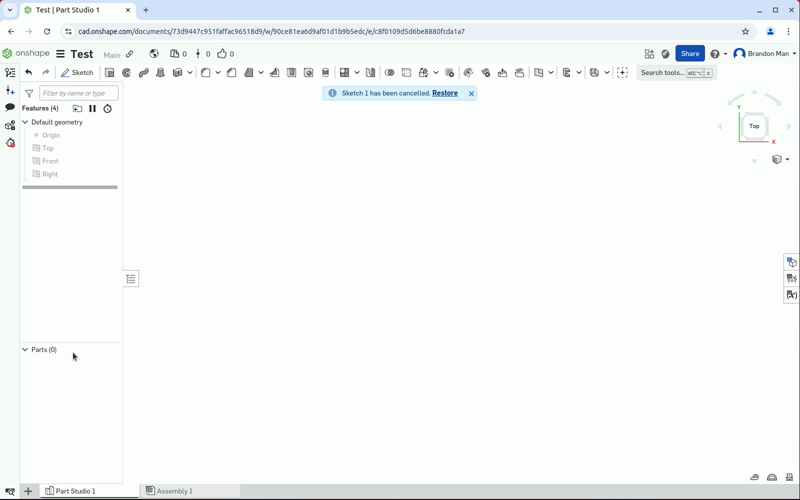
key(space)
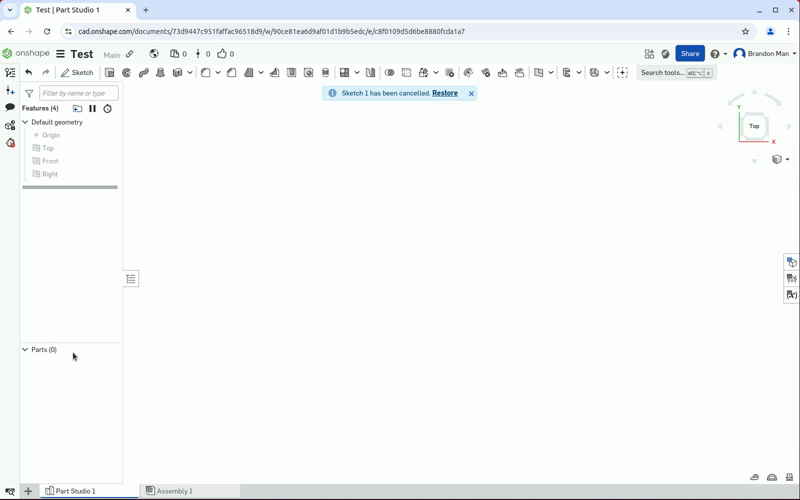
key_down(shift)
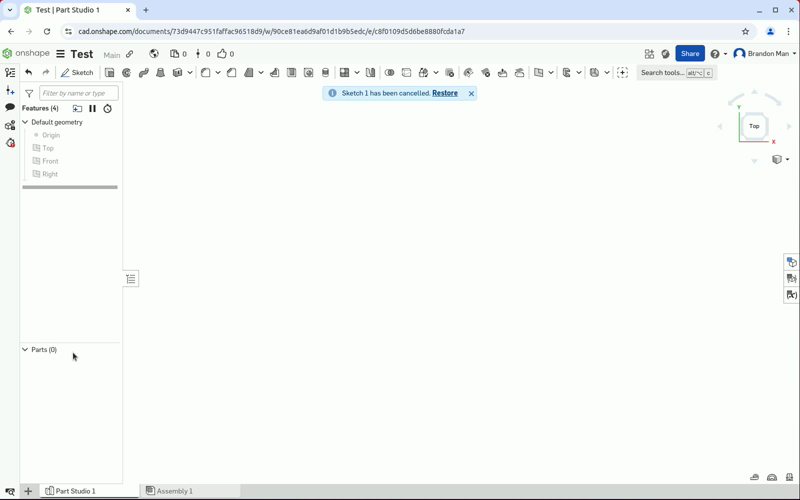
key(up)
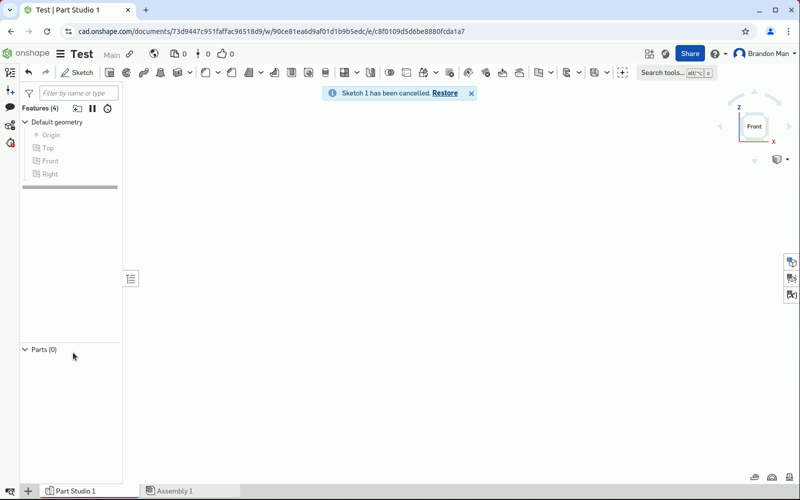
key_up(shift)
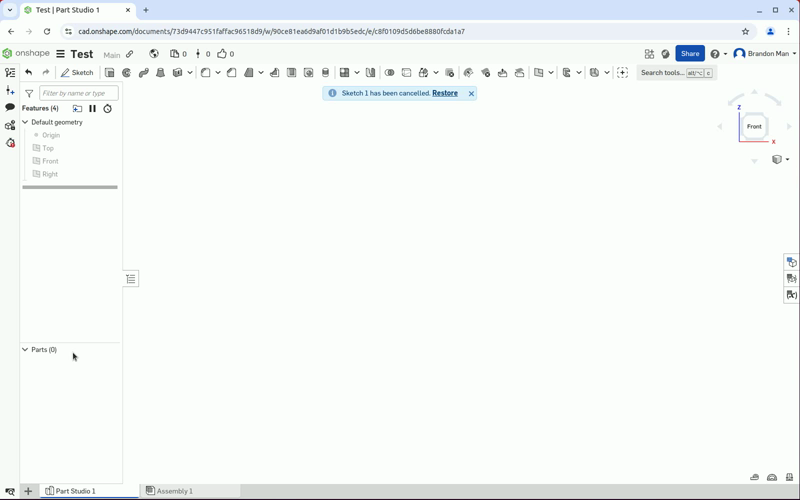
mouse_move(73, 352)
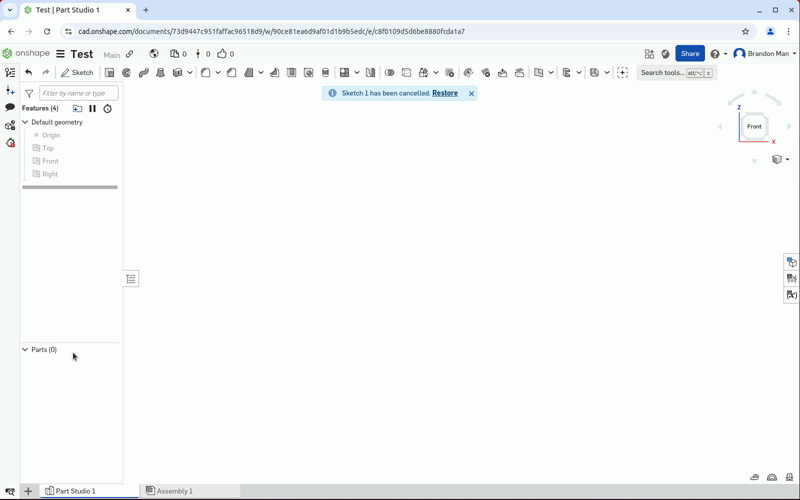
key(shift+y)
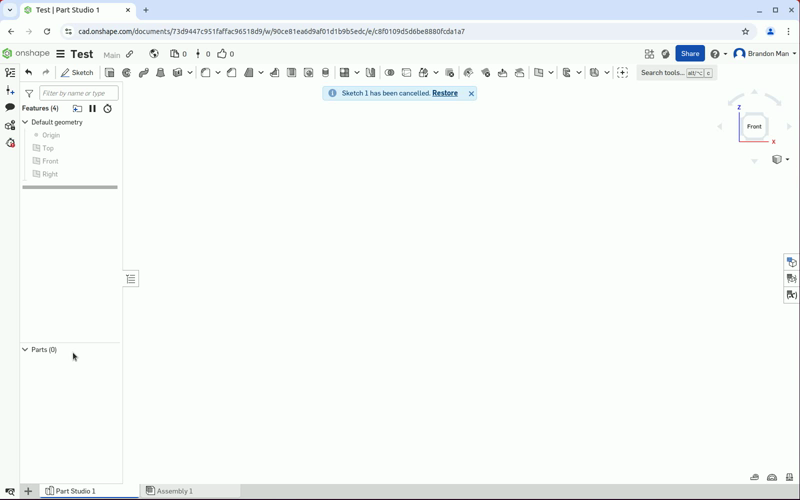
key(shift+s)
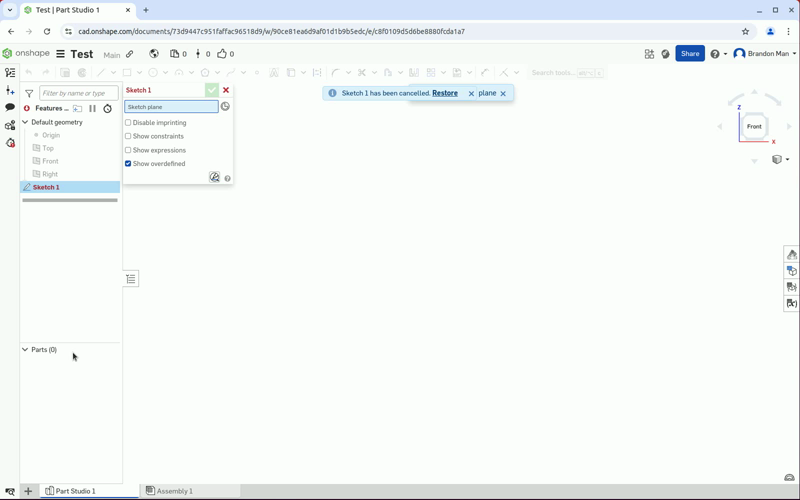
mouse_move(73, 163)
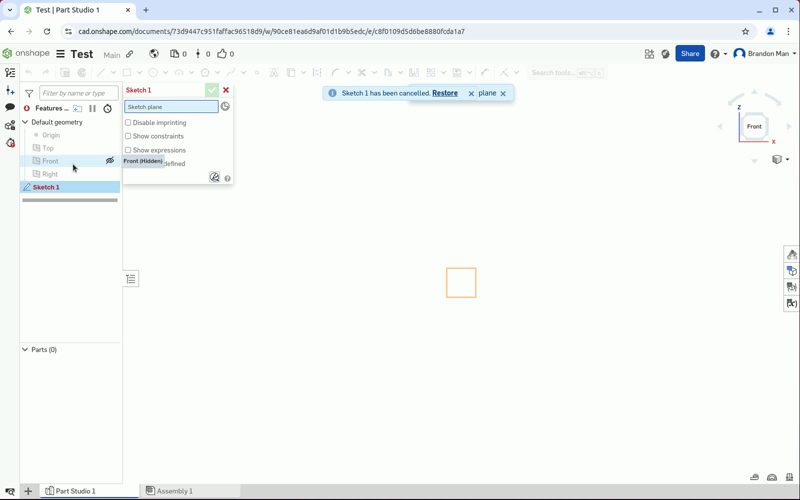
click(73, 163)
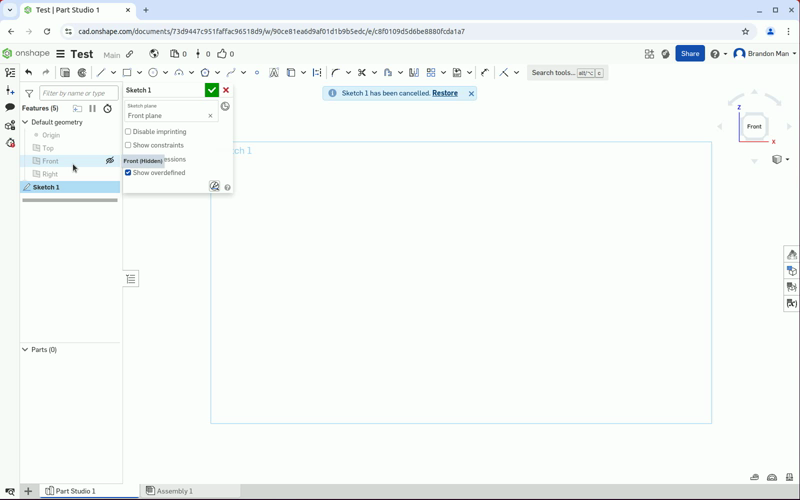
mouse_move(73, 352)
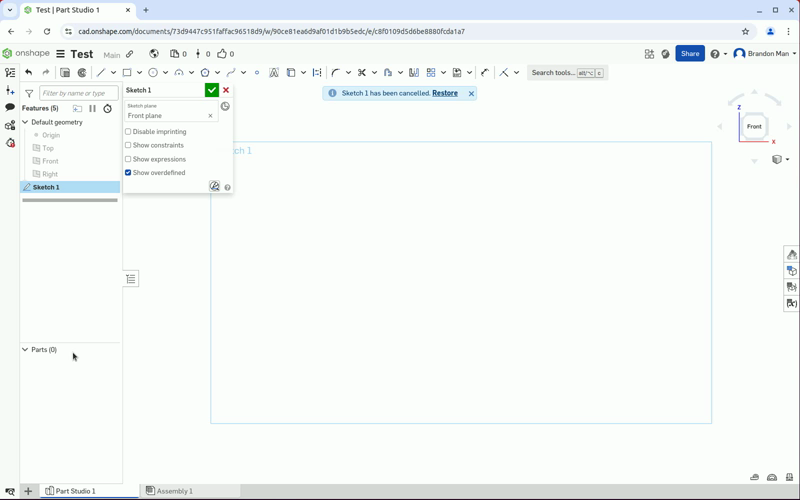
key(y)
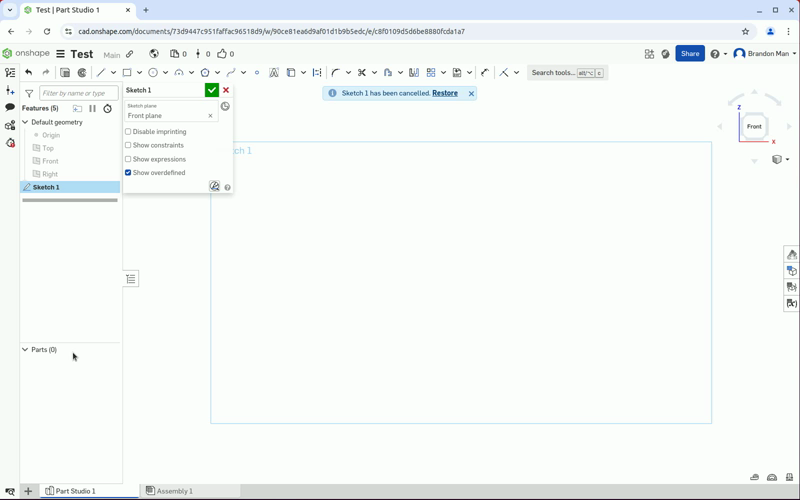
key(c)
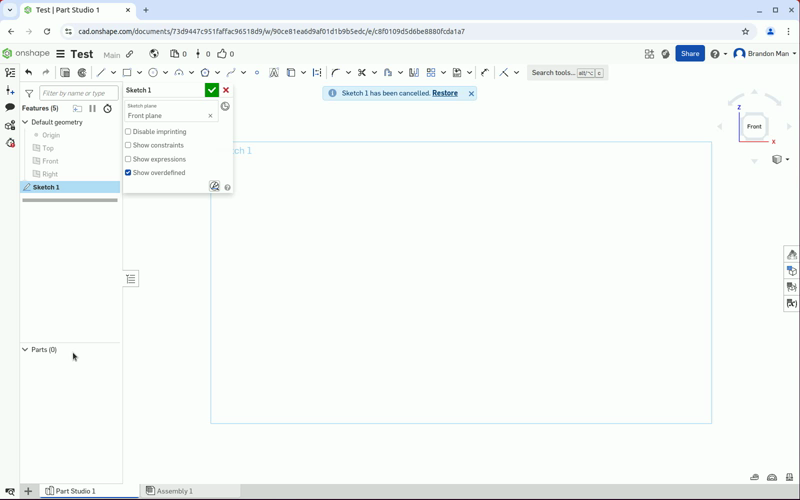
key_down(shift)
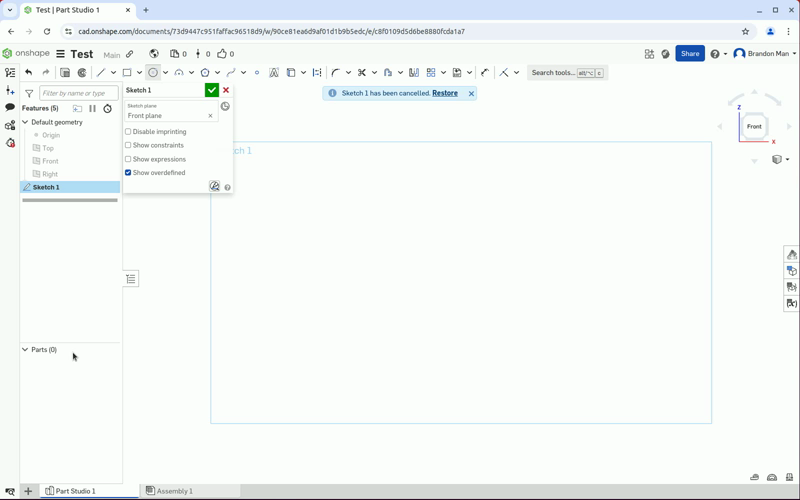
mouse_move(461, 282)
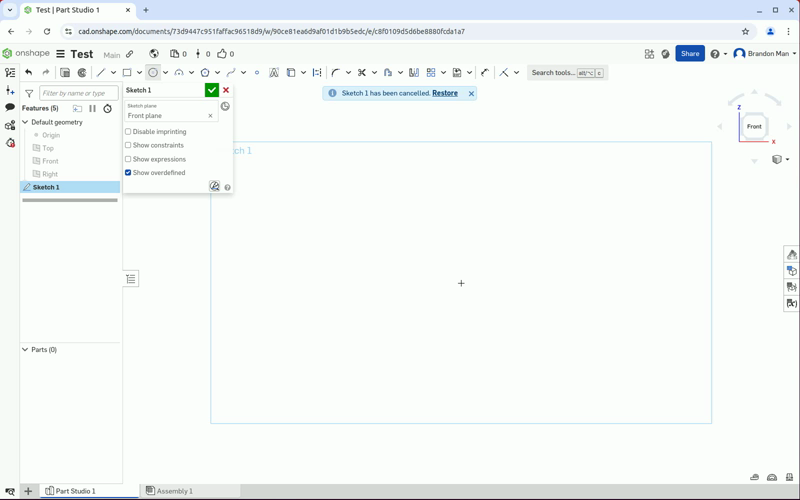
click(461, 282)
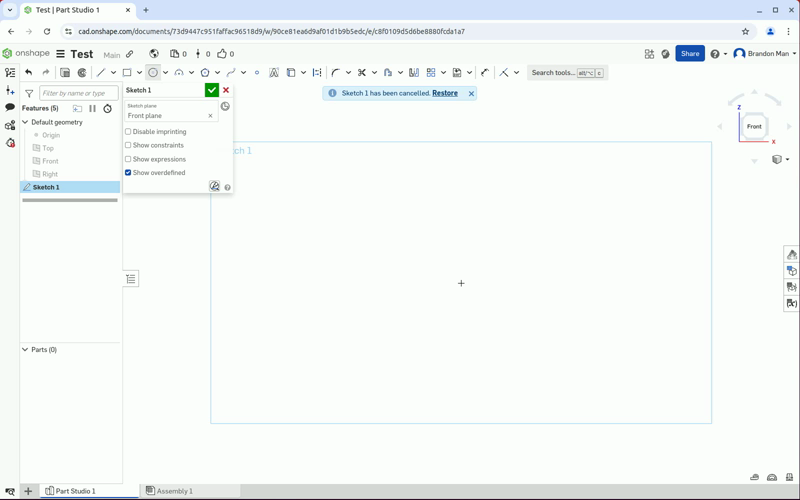
key_up(shift)
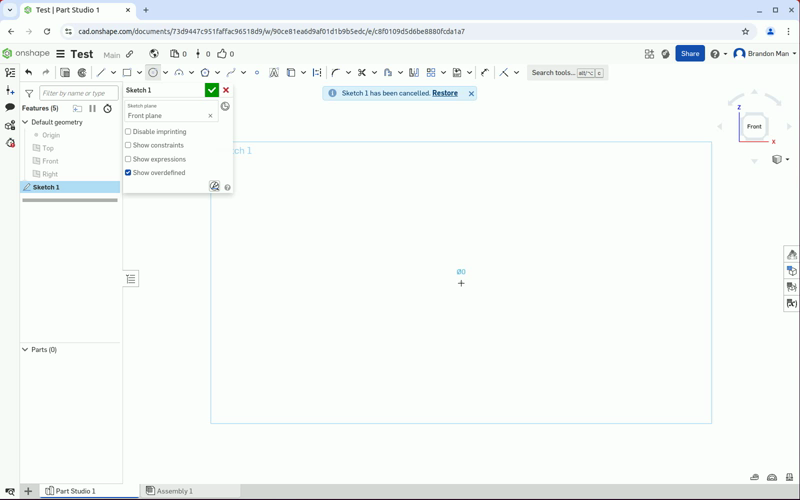
mouse_move(487, 282)
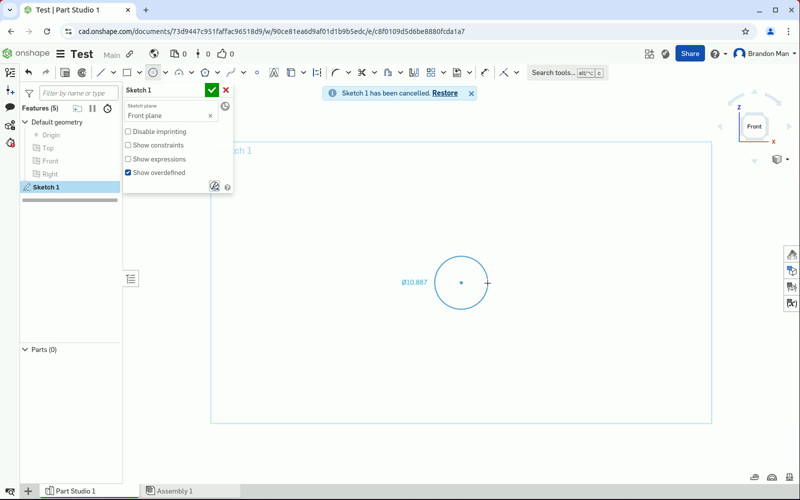
click(487, 282)
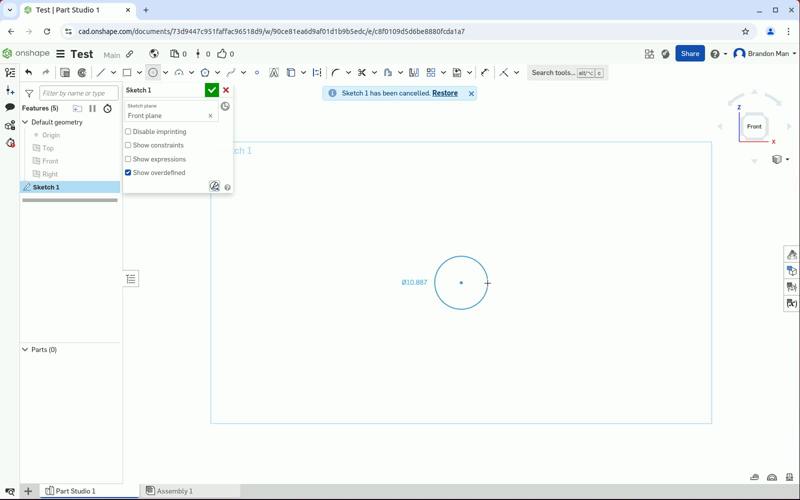
key(esc)
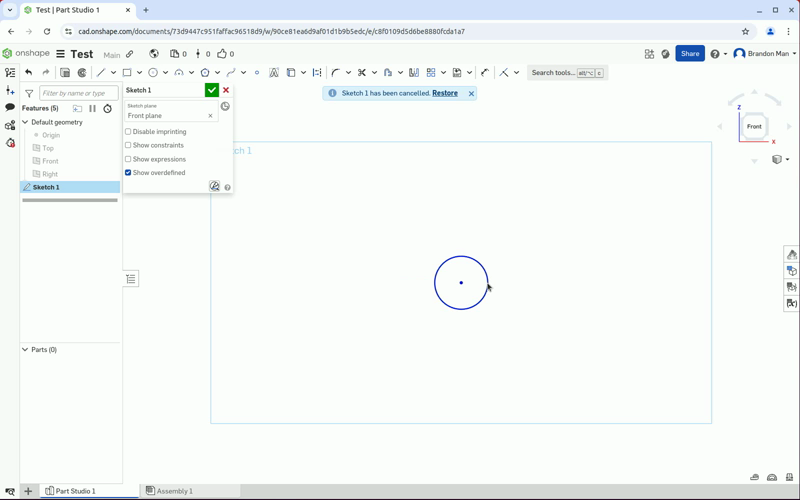
key(c)
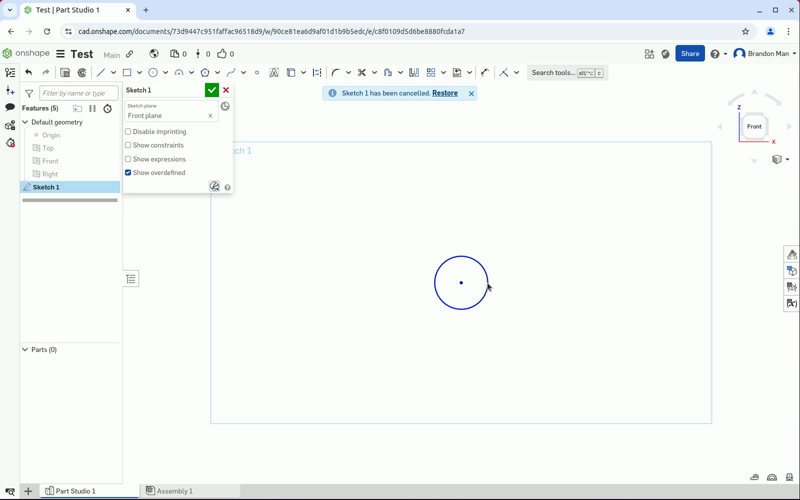
key_down(shift)
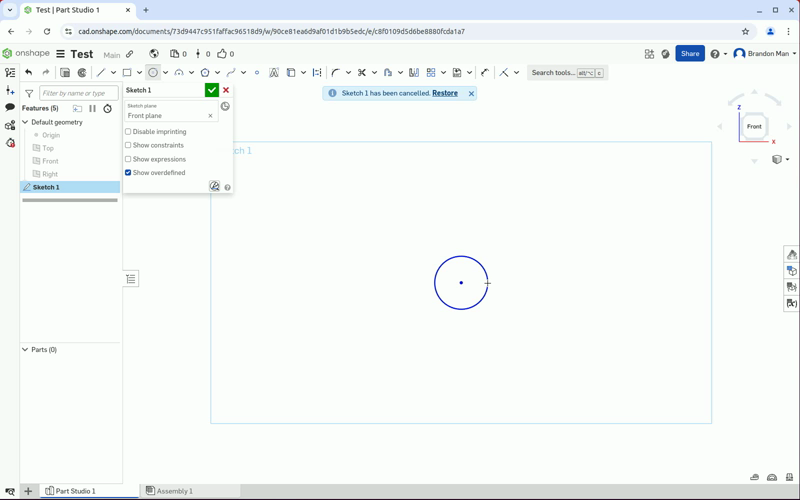
mouse_move(461, 282)
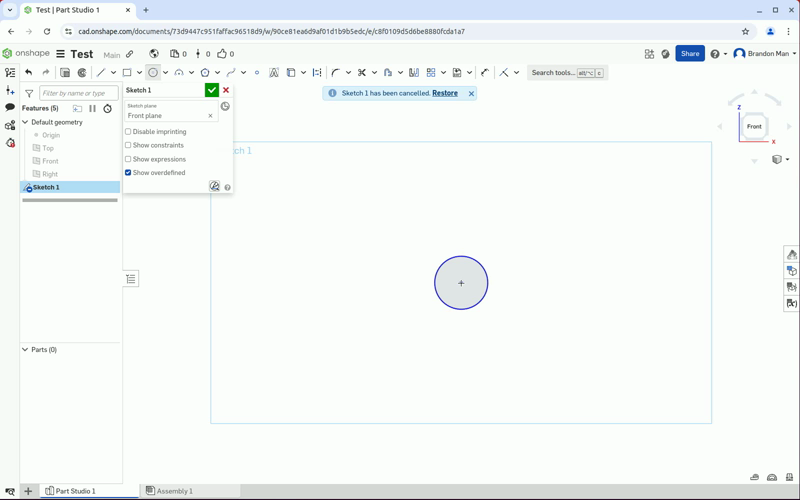
click(461, 282)
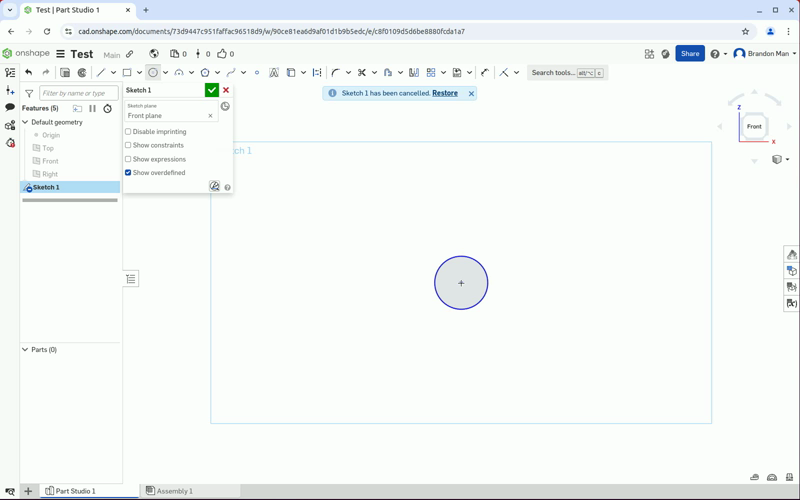
key_up(shift)
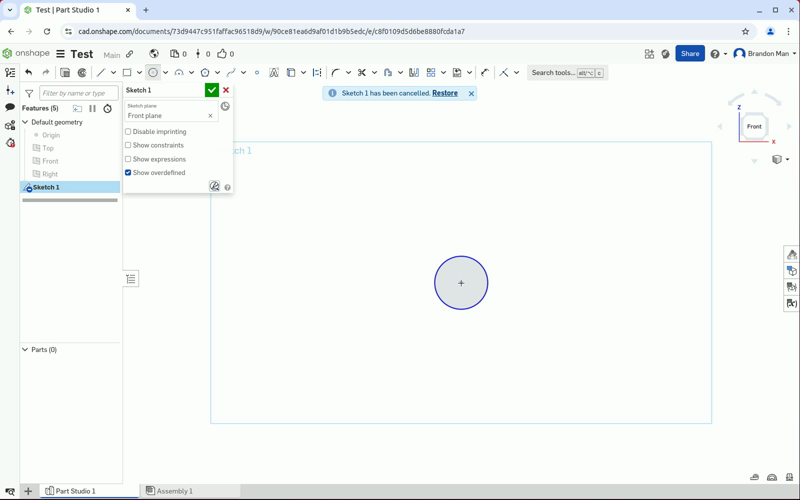
mouse_move(475, 282)
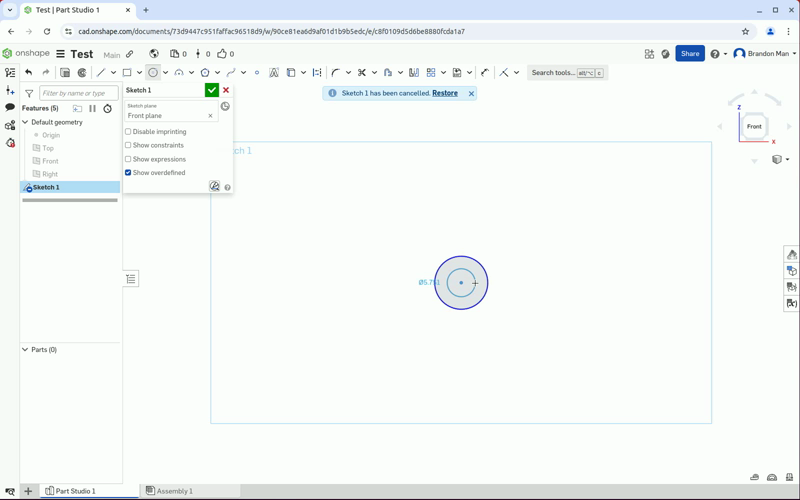
click(475, 282)
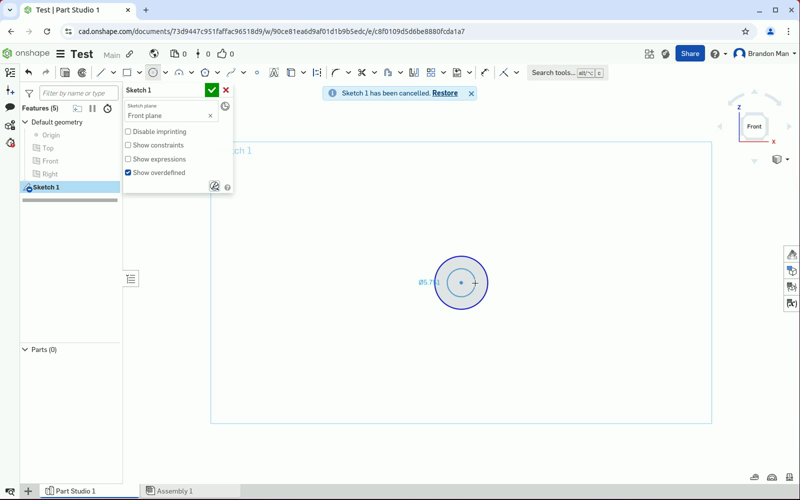
key(esc)
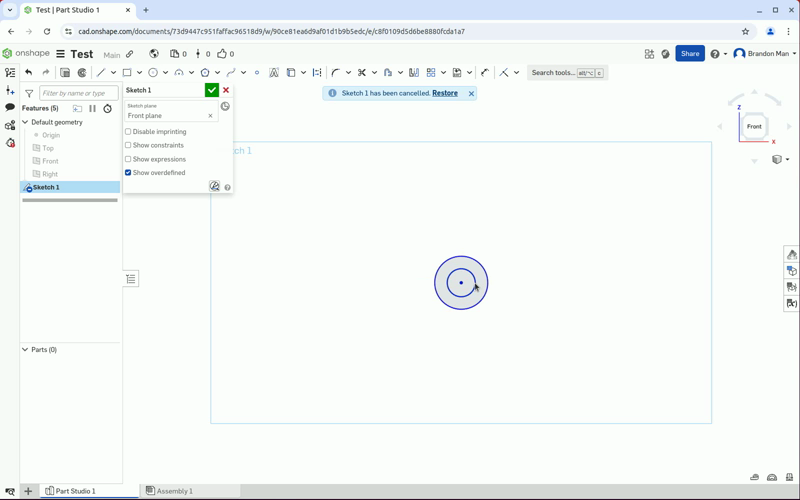
mouse_move(470, 304)
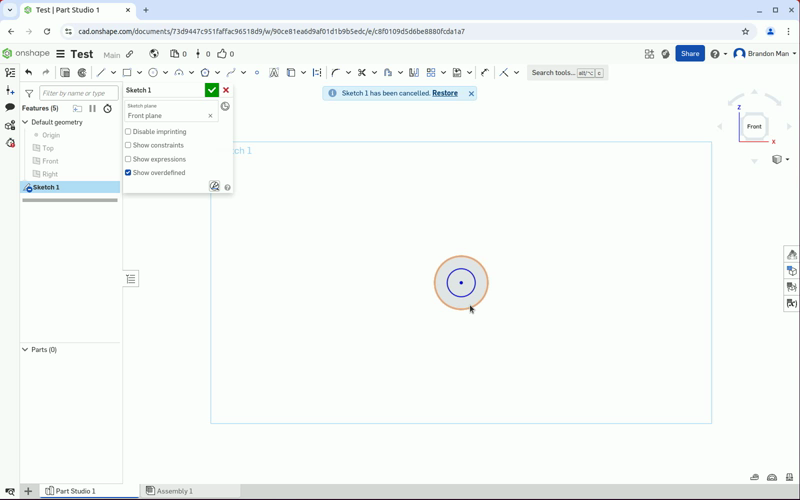
scroll(6)
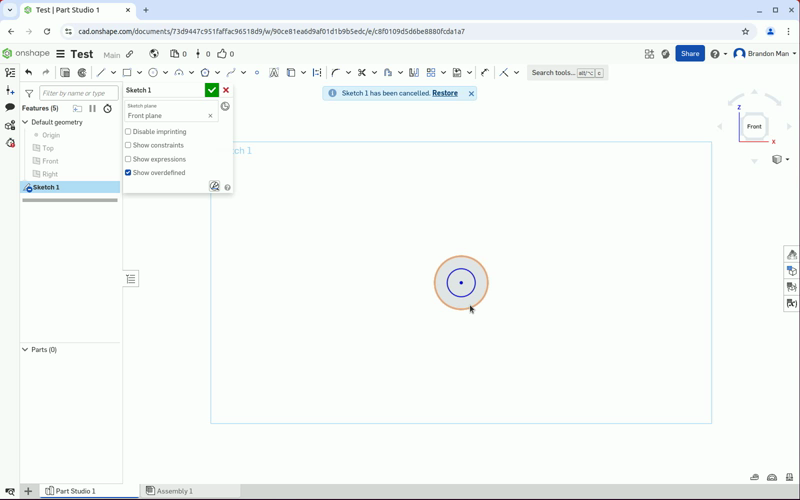
scroll(6)
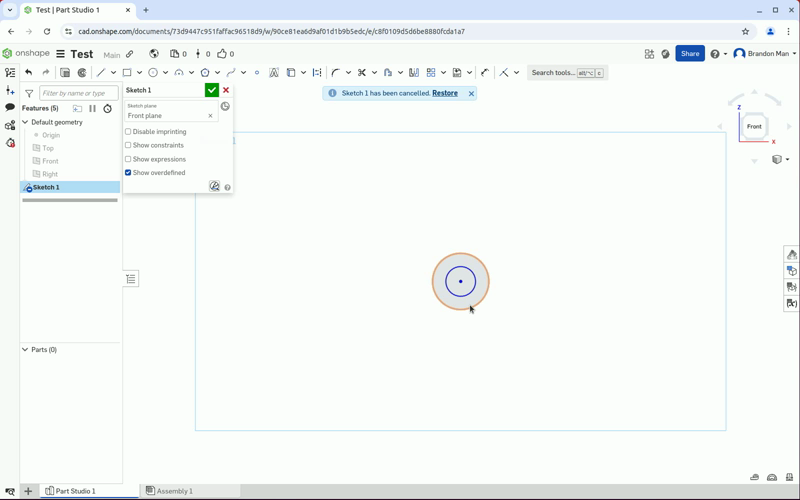
scroll(6)
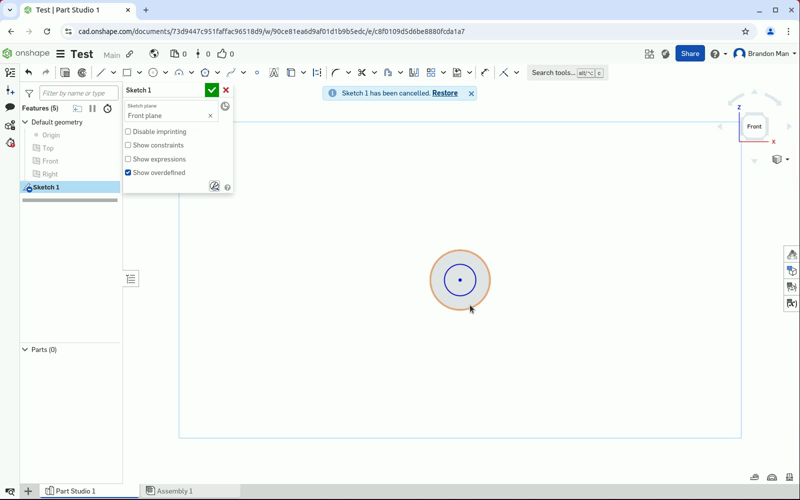
scroll(6)
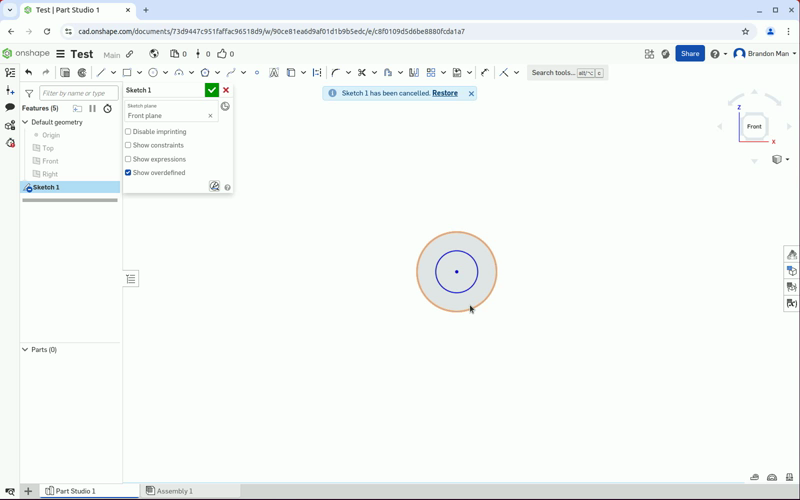
scroll(6)
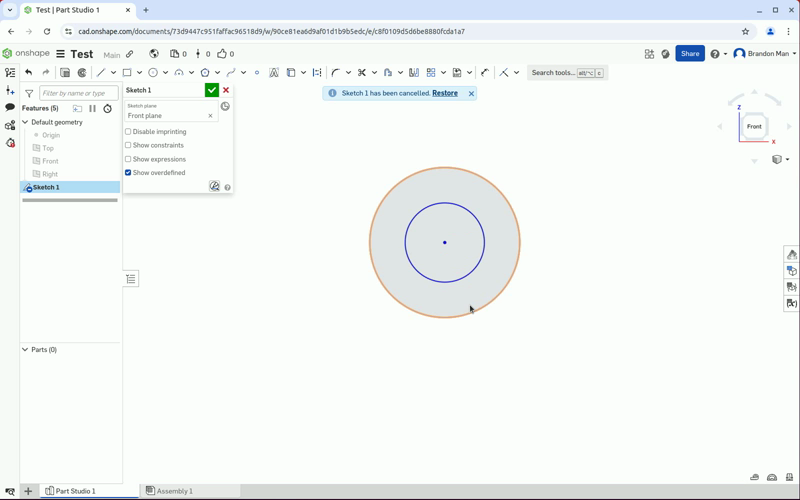
scroll(6)
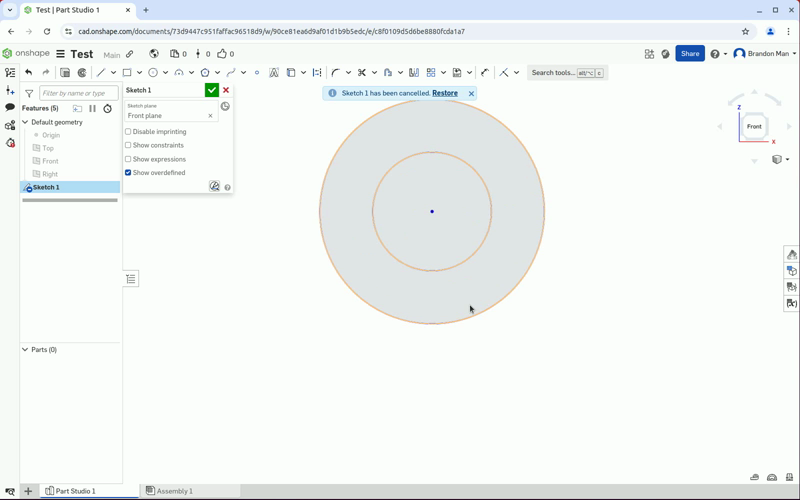
scroll(6)
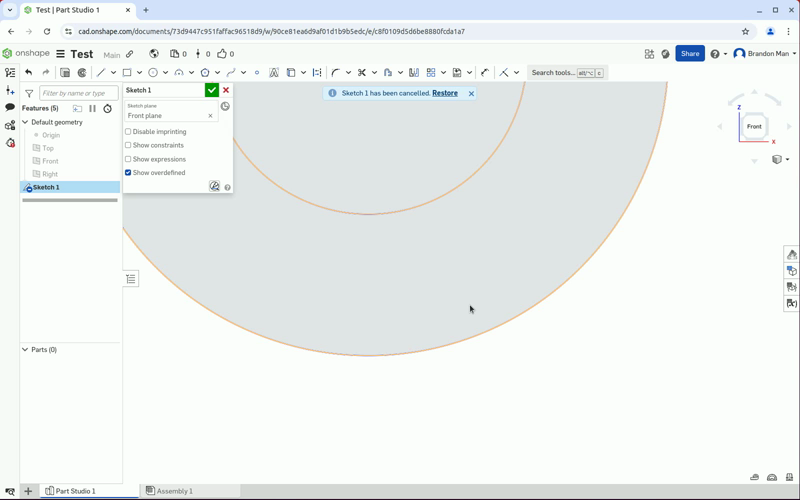
click(470, 304)
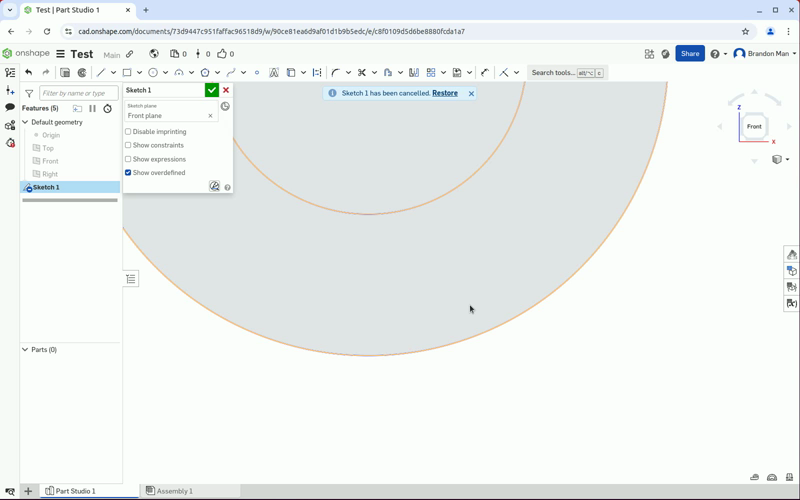
scroll(-6)
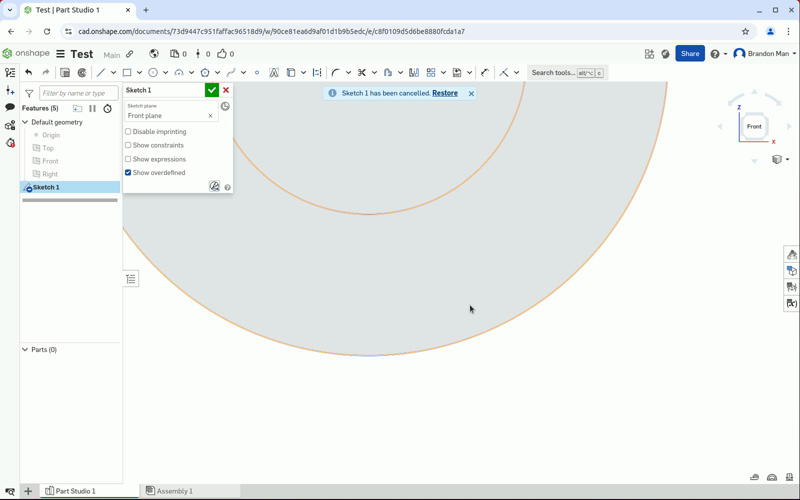
scroll(-6)
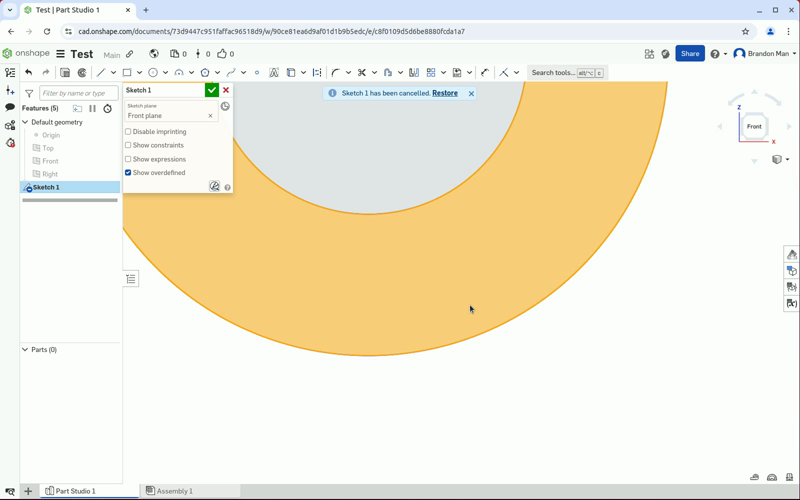
scroll(-6)
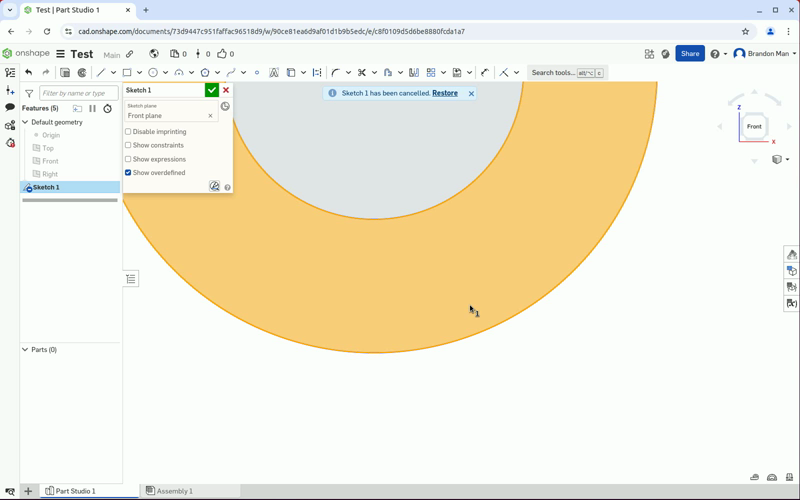
scroll(-6)
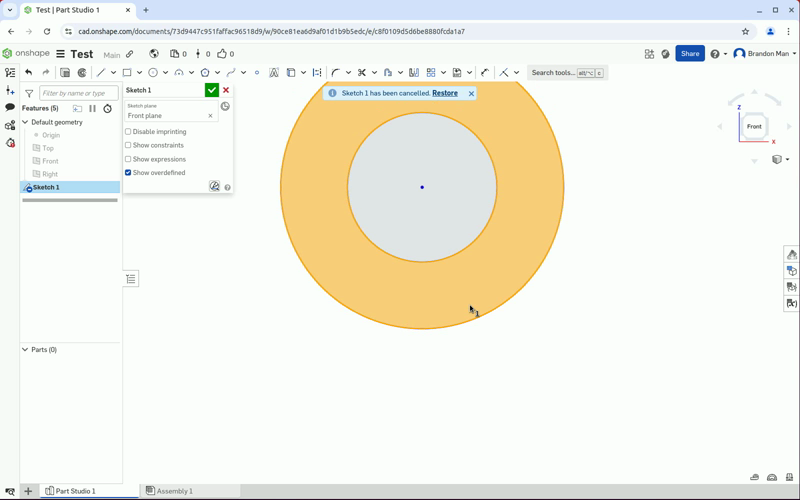
scroll(-6)
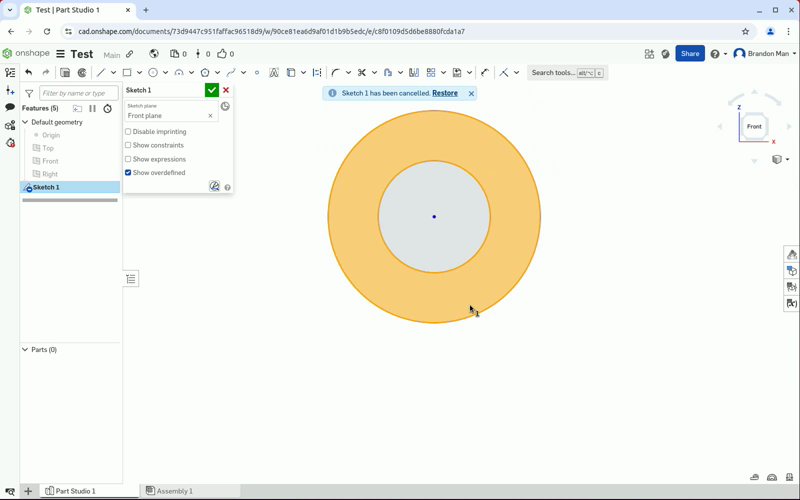
scroll(-6)
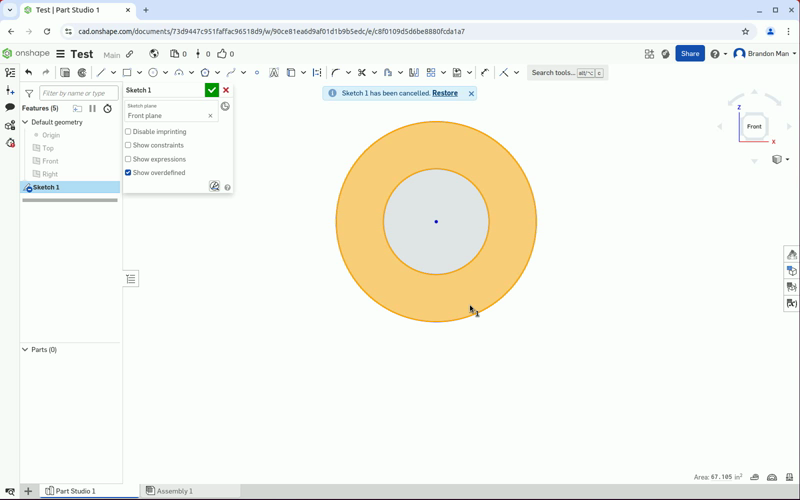
scroll(-6)
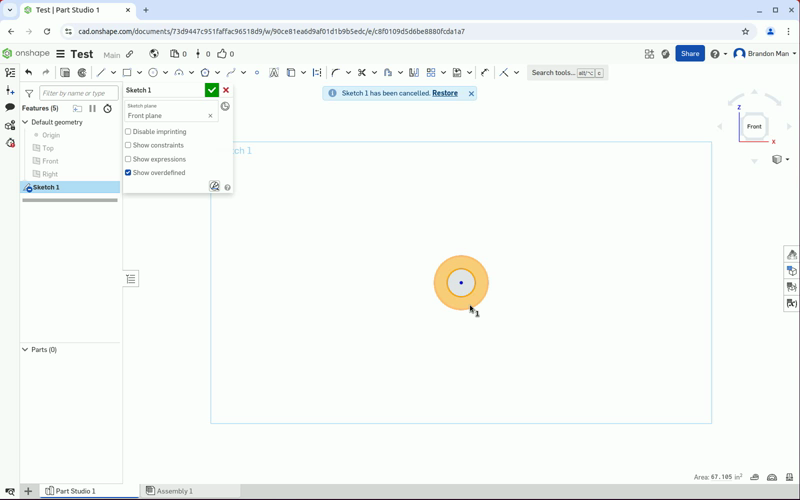
mouse_move(73, 352)
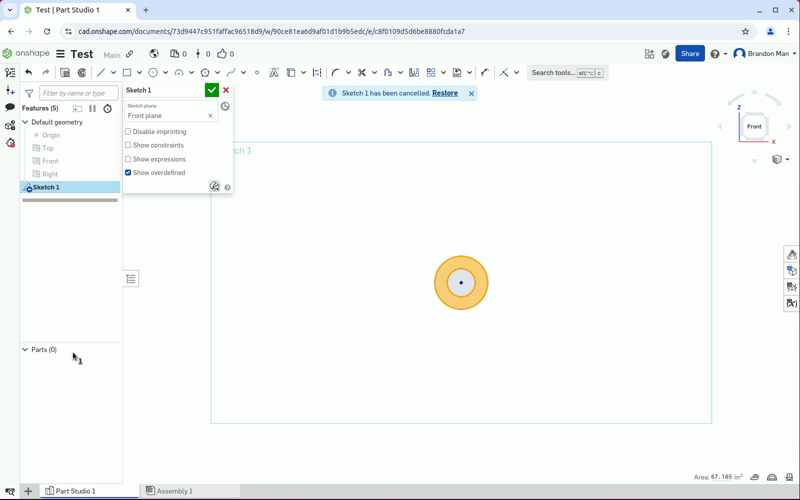
key(shift+y)
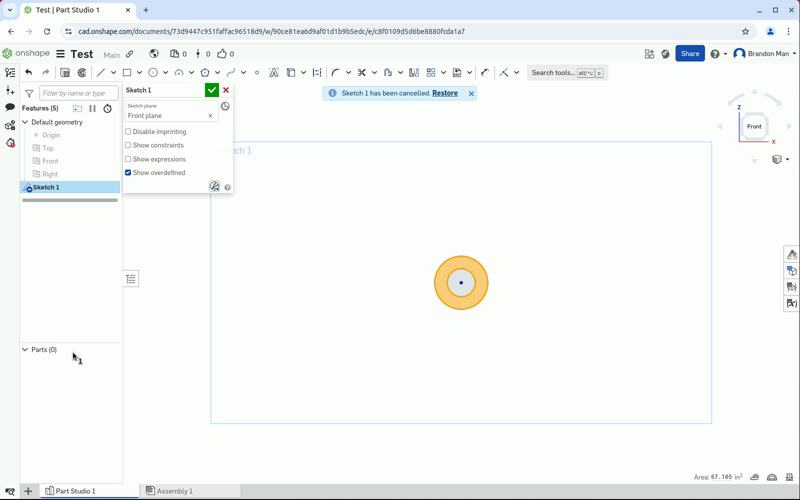
key(shift+e)
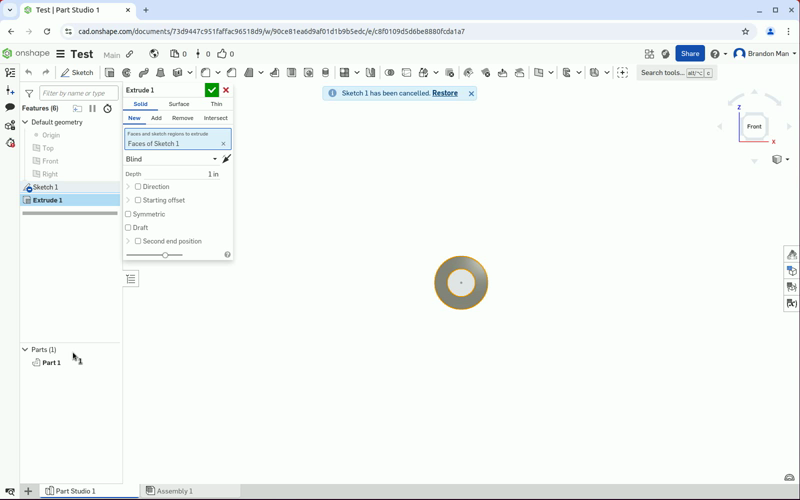
mouse_move(143, 106)
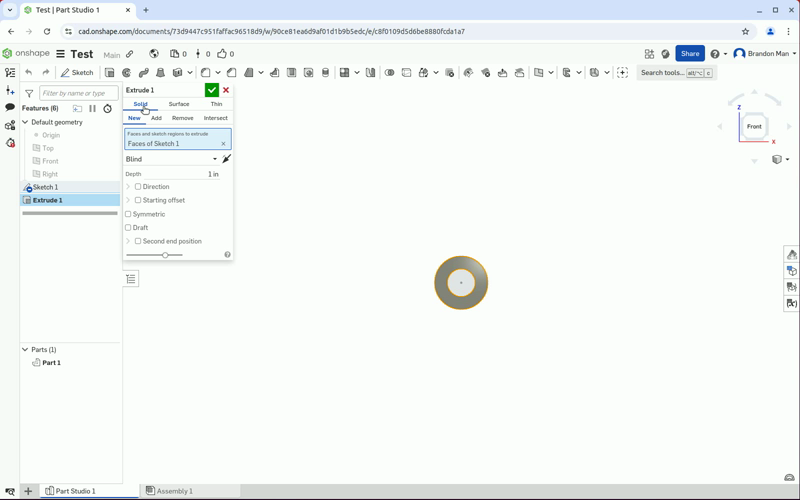
click(143, 106)
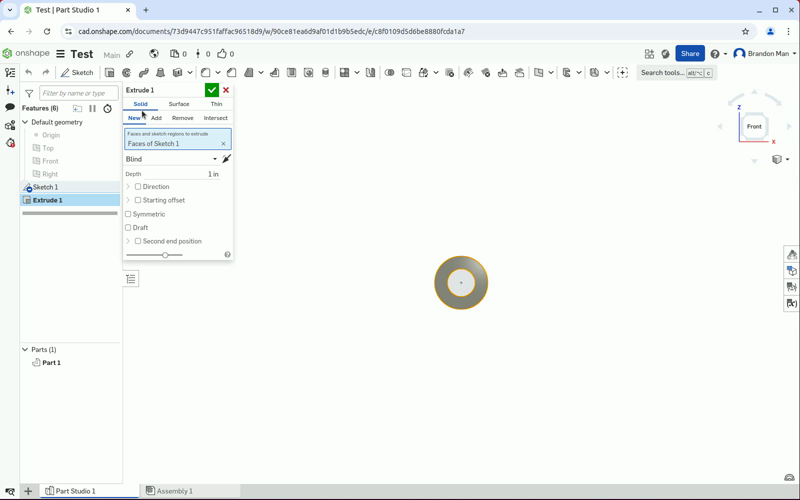
mouse_move(137, 120)
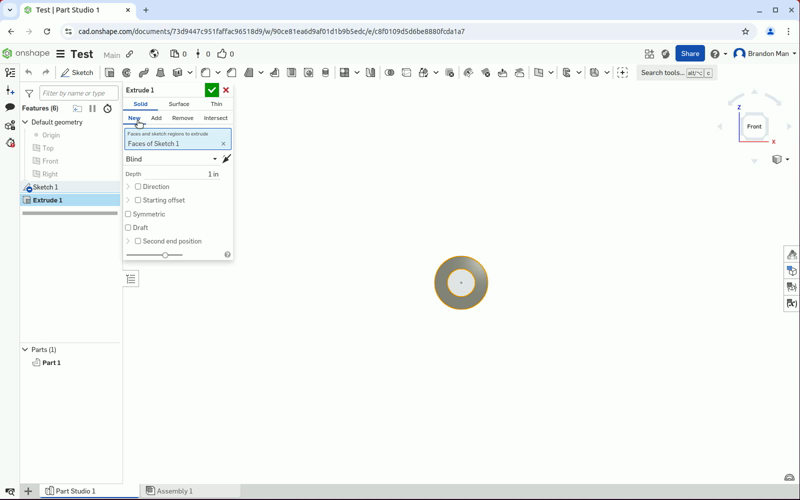
click(137, 120)
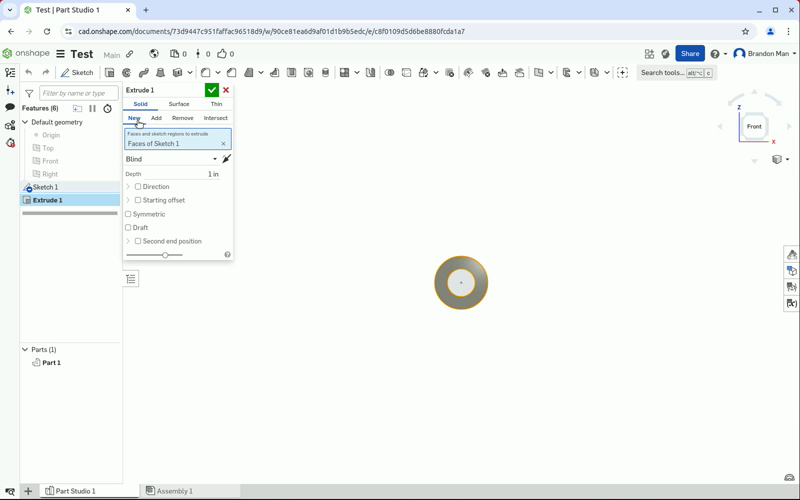
key(tab, 4)
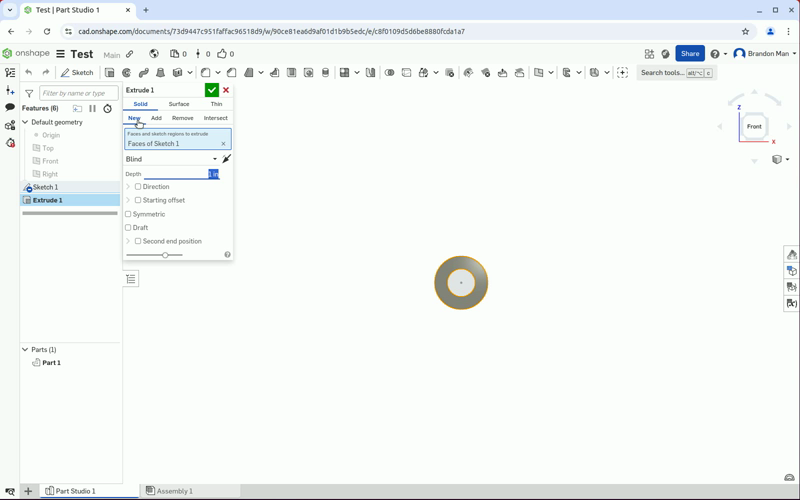
text(8.184)
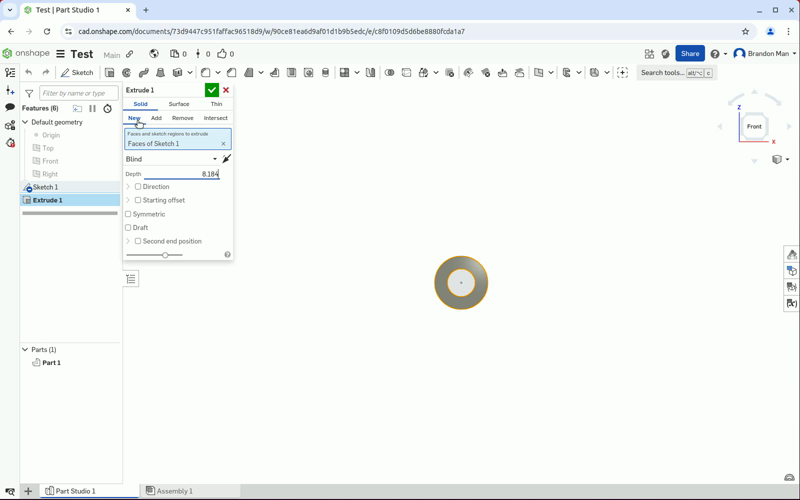
key(tab, 3)
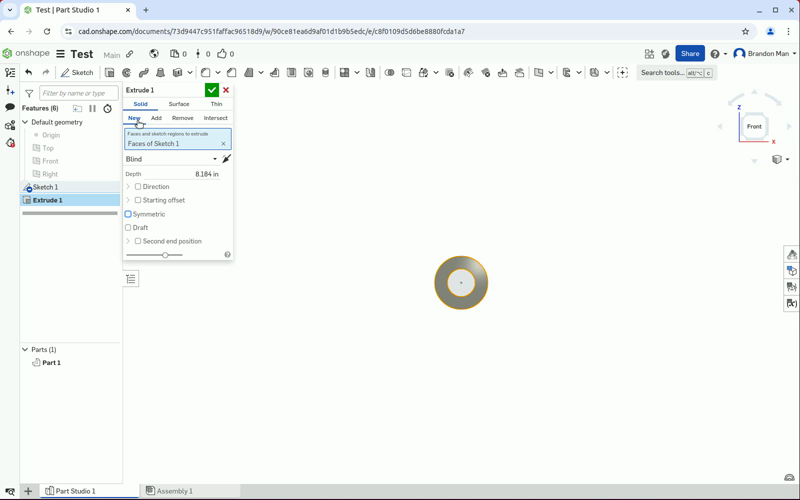
key(space)
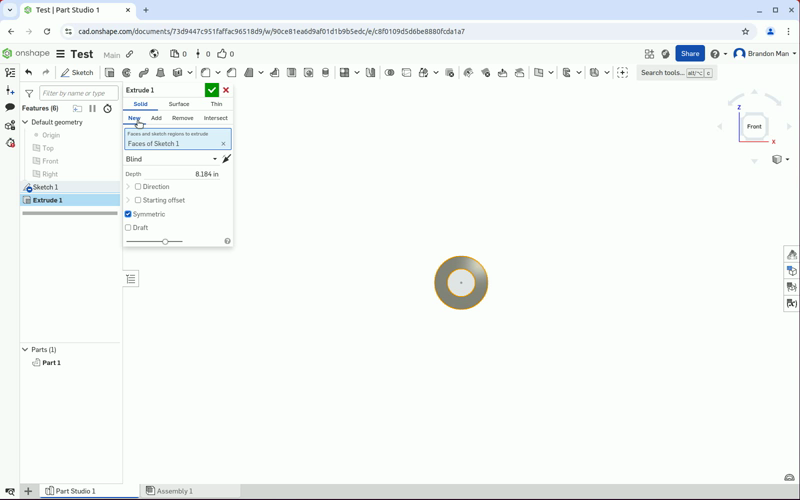
key(enter)
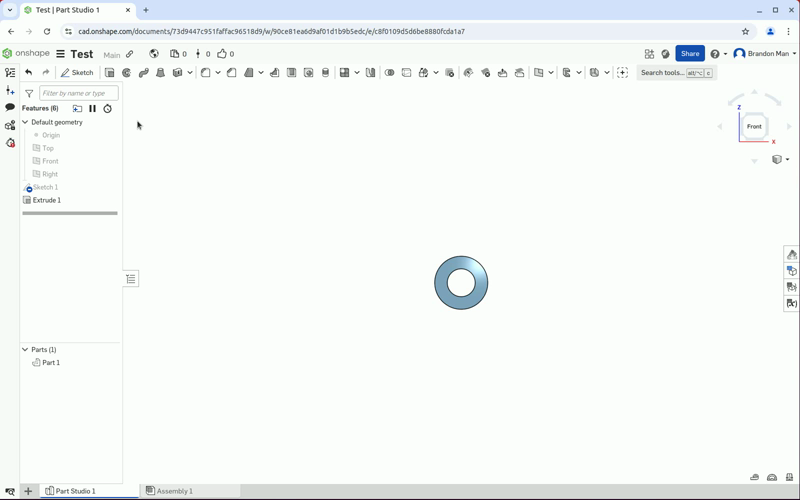
key(shift+h)
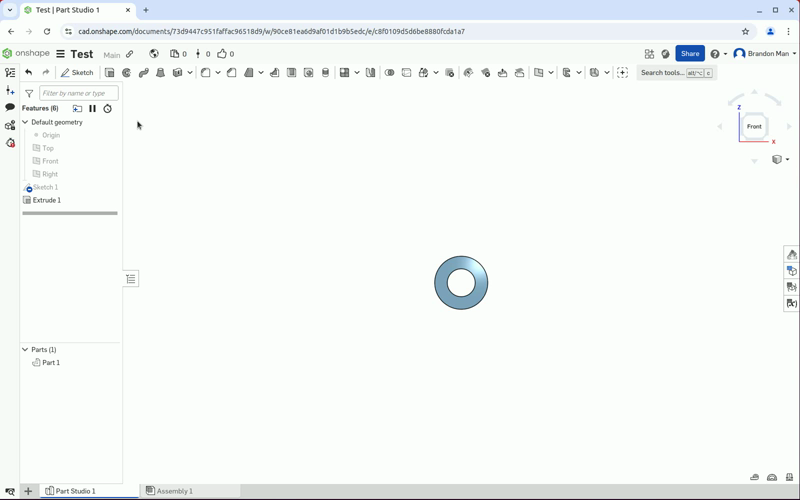
key(shift+h)
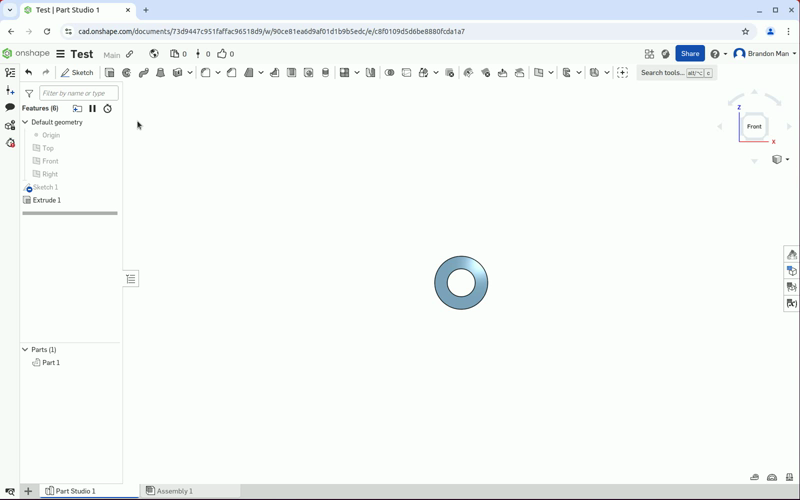
mouse_move(73, 189)
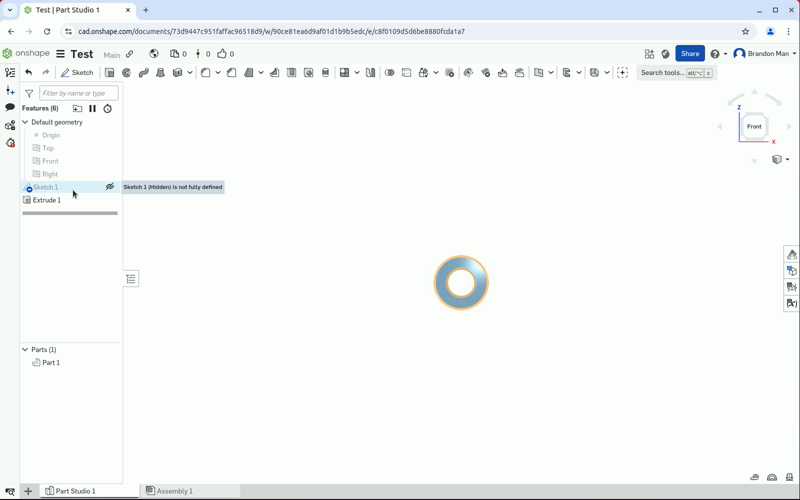
click(73, 189)
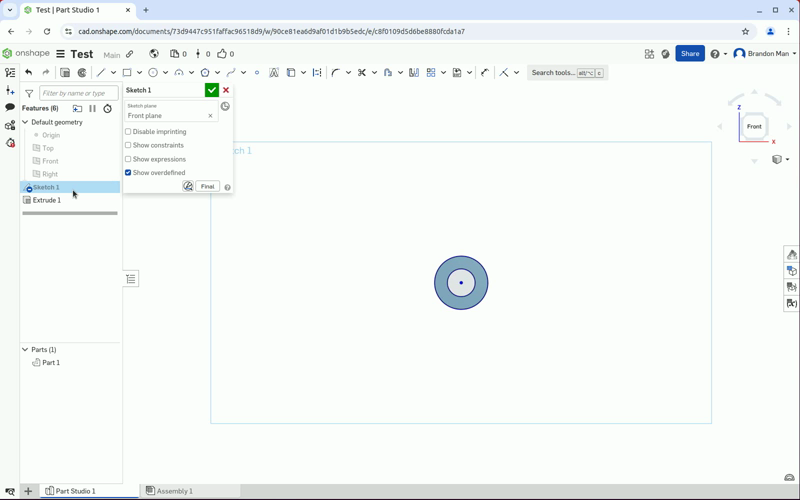
mouse_move(229, 92)
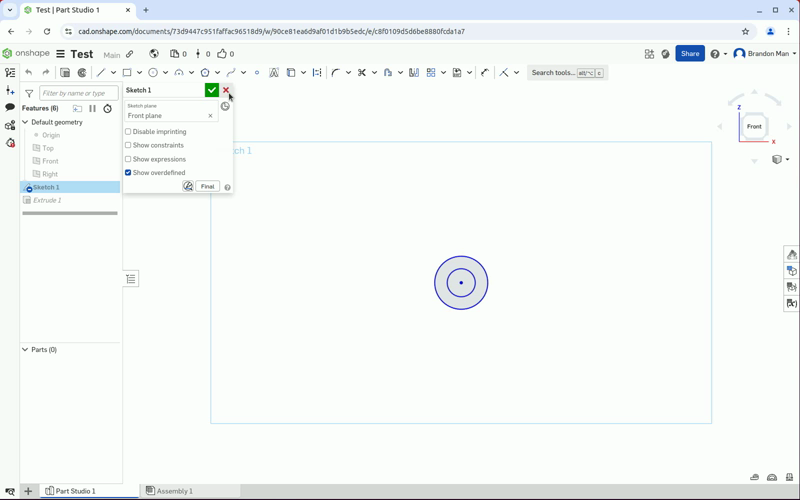
click(229, 92)
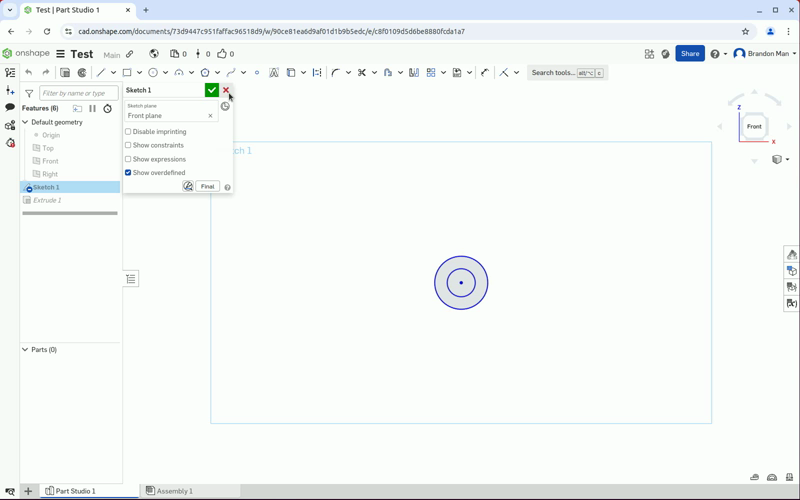
key(shift+s)
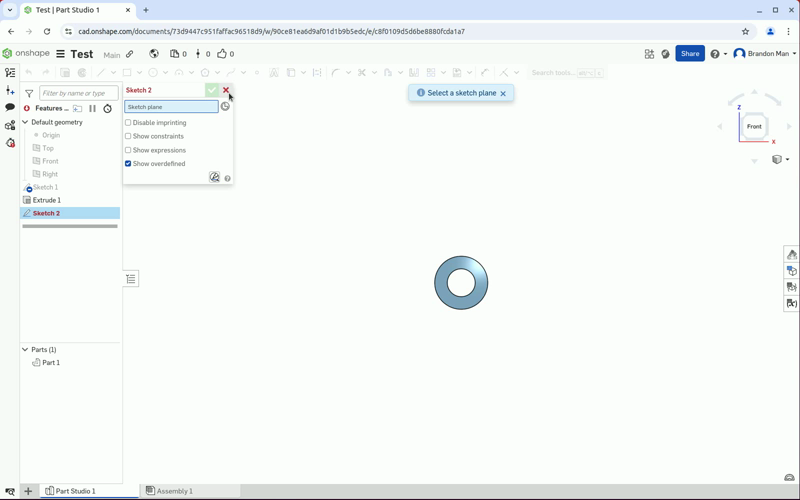
mouse_move(73, 163)
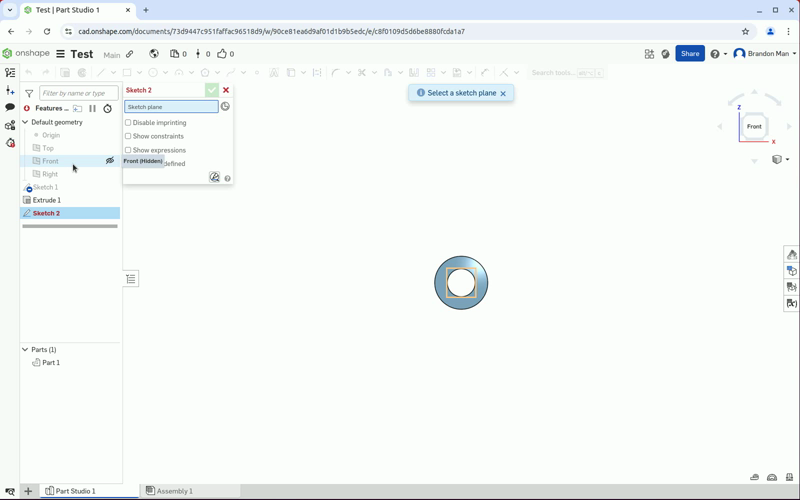
click(73, 163)
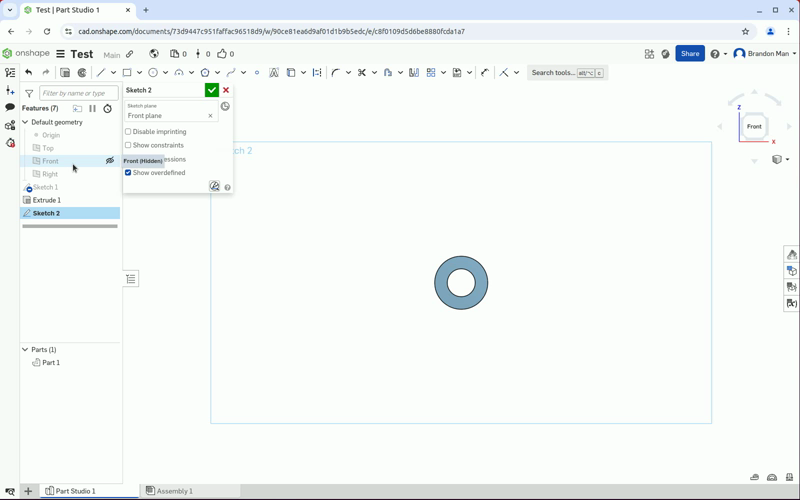
mouse_move(73, 352)
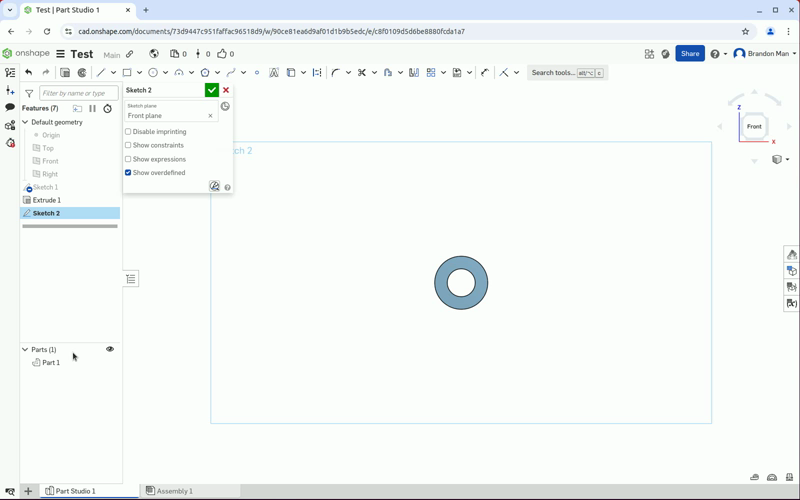
key(y)
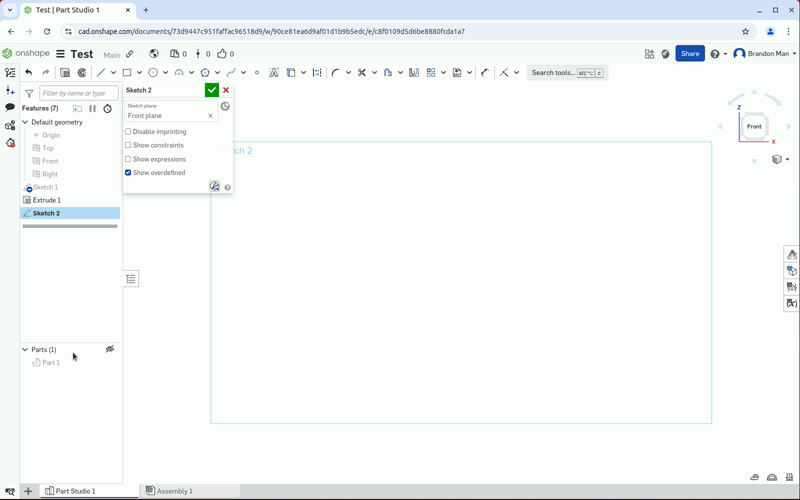
key(a)
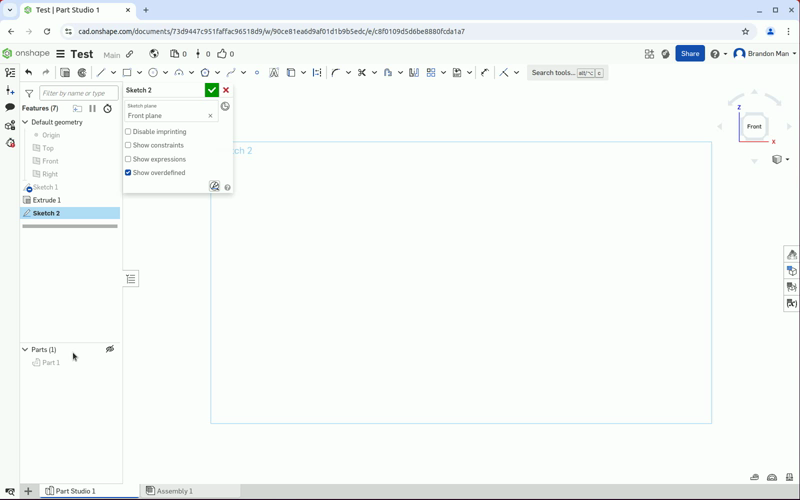
key_down(shift)
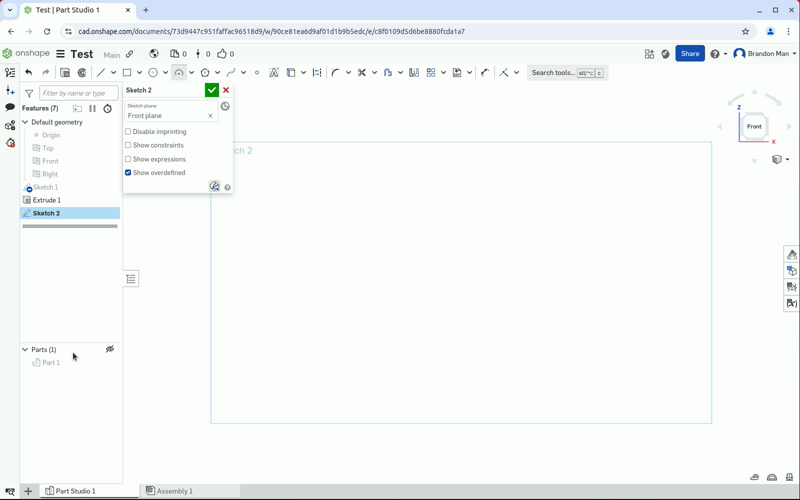
mouse_move(348, 354)
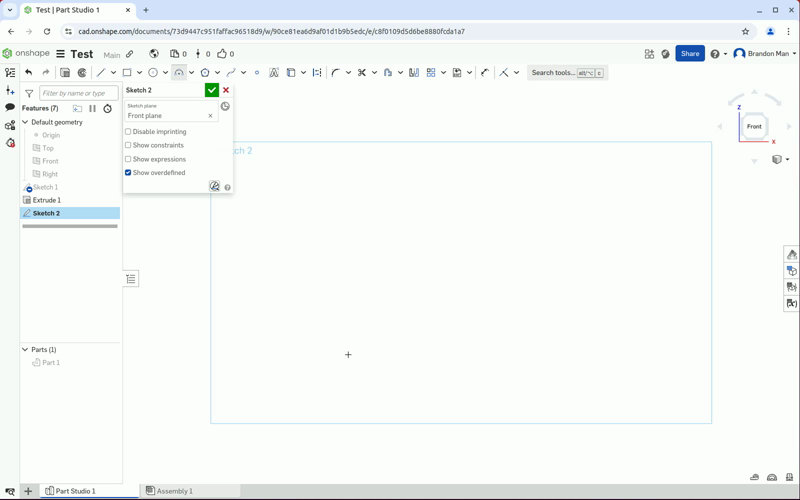
click(348, 354)
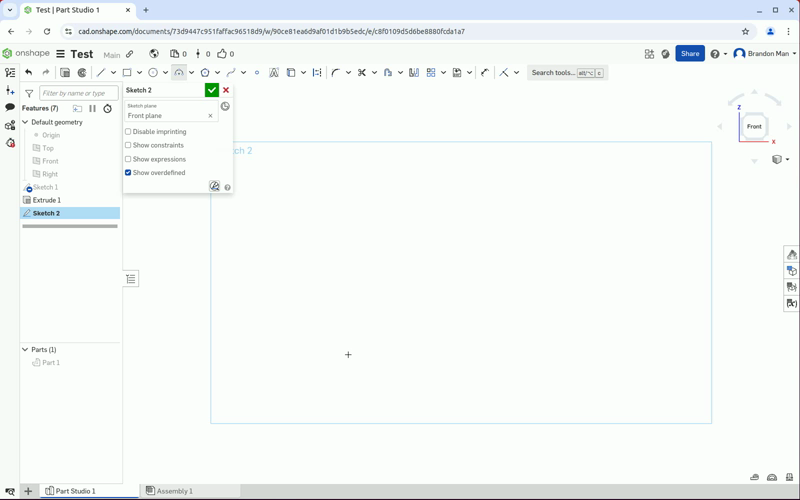
key_up(shift)
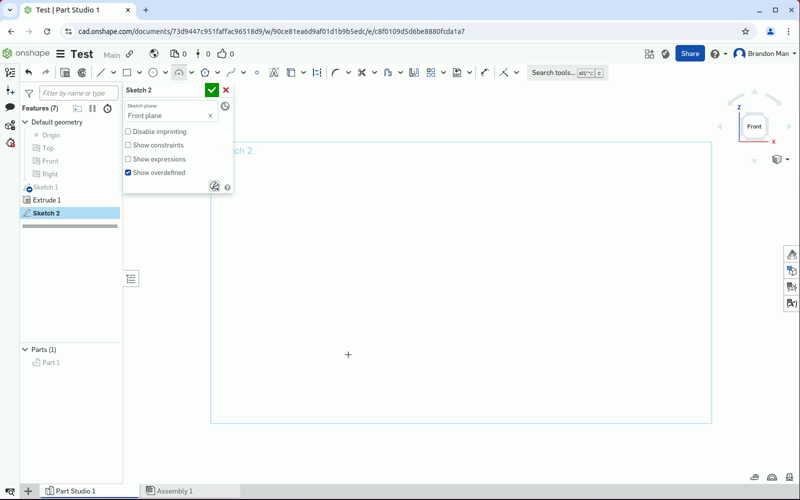
key_down(shift)
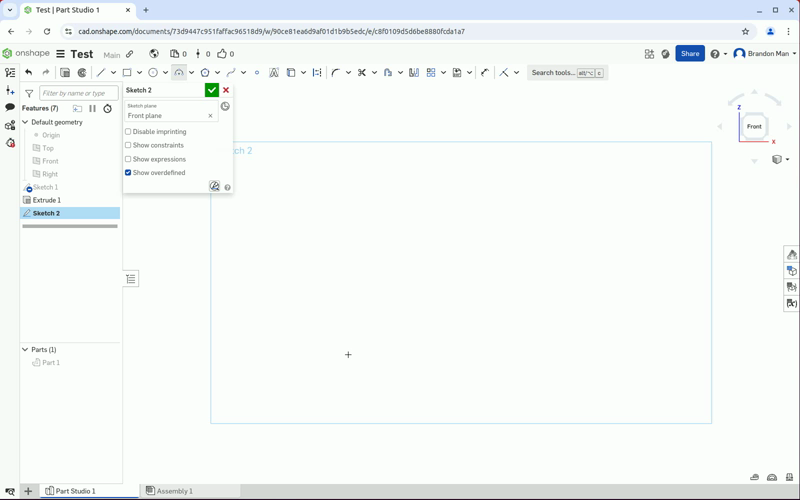
mouse_move(368, 364)
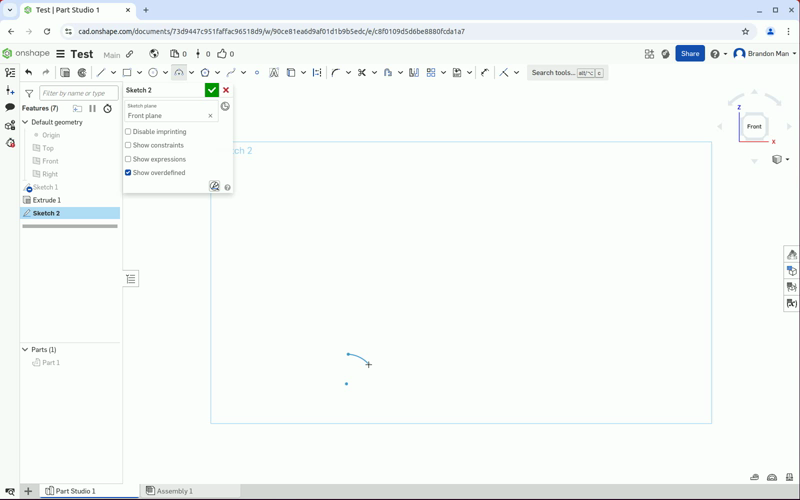
click(368, 364)
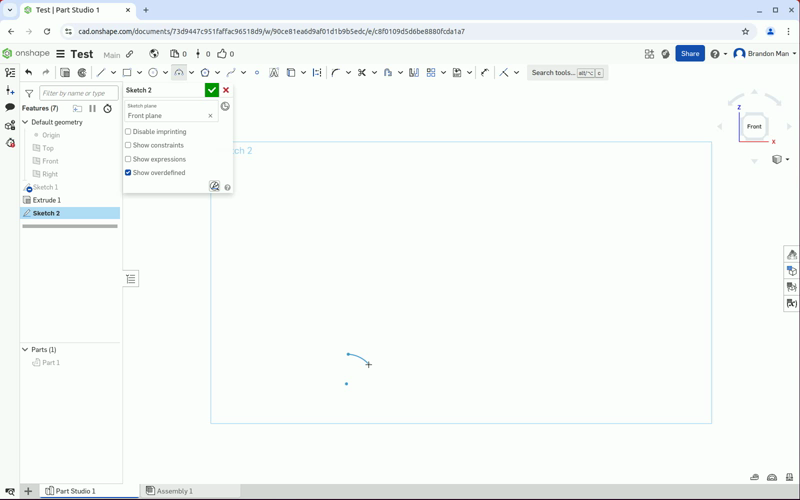
mouse_move(365, 343)
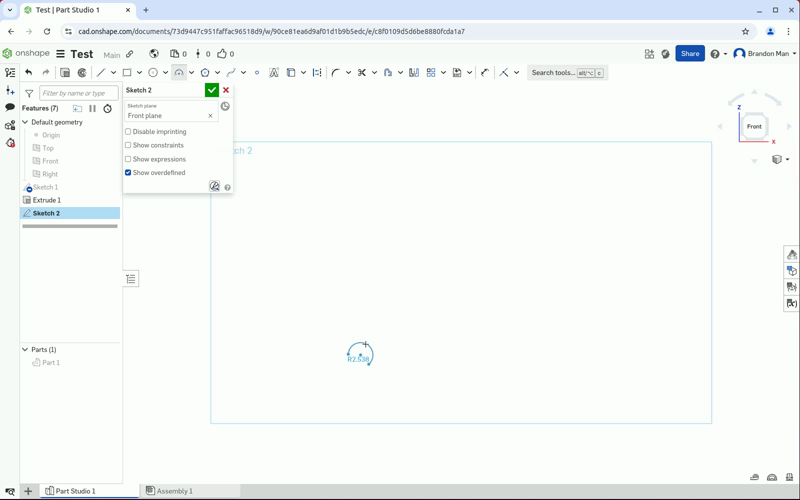
click(365, 343)
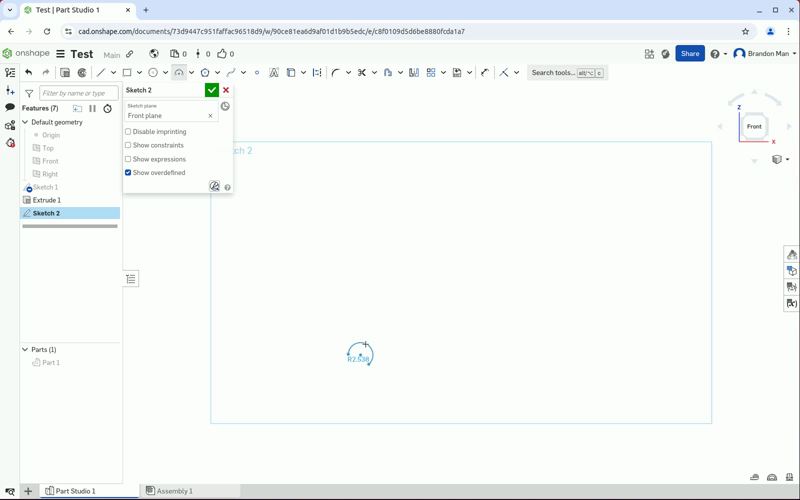
key_up(shift)
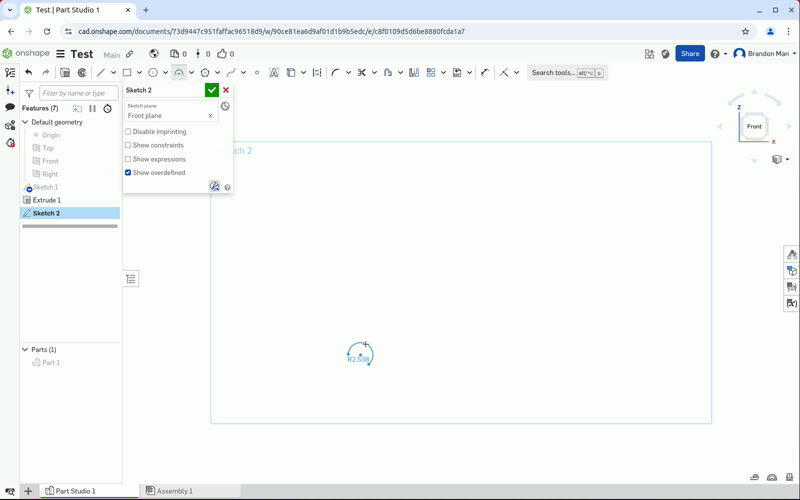
key(esc)
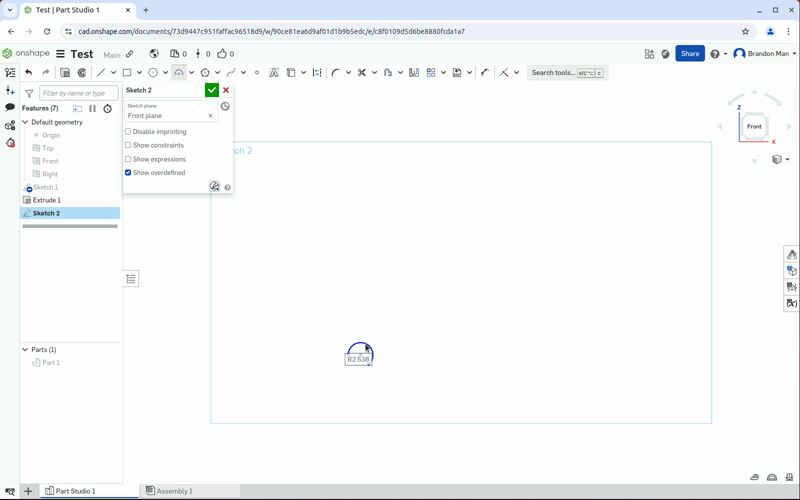
key(l)
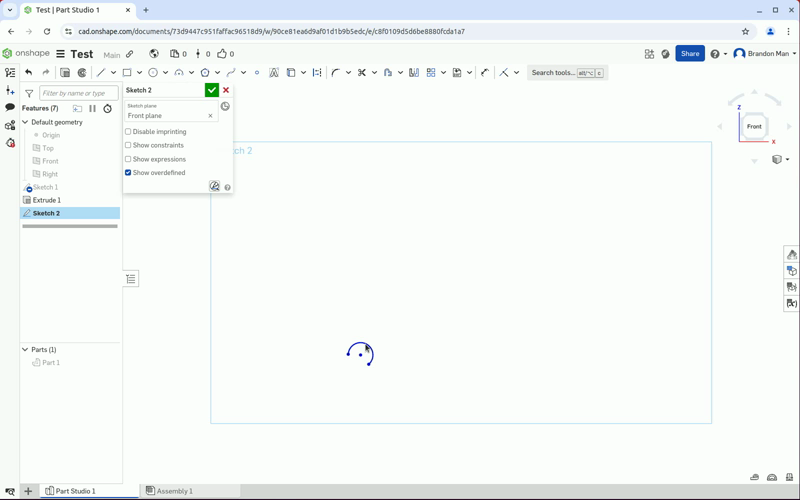
mouse_move(368, 364)
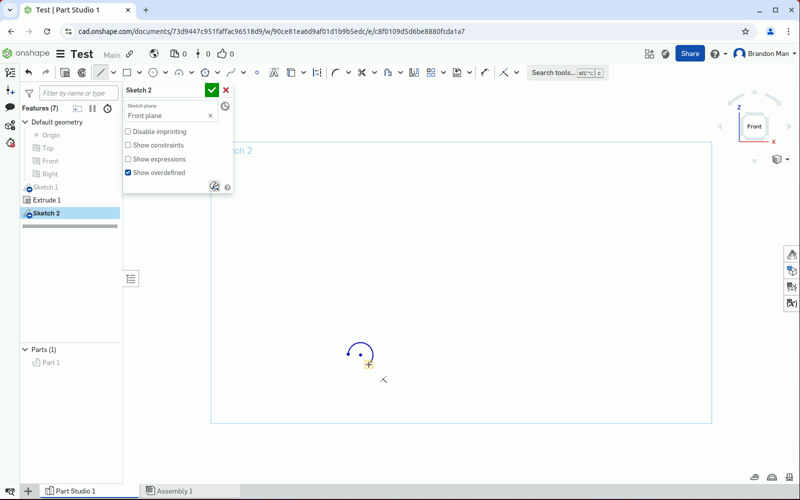
click(368, 364)
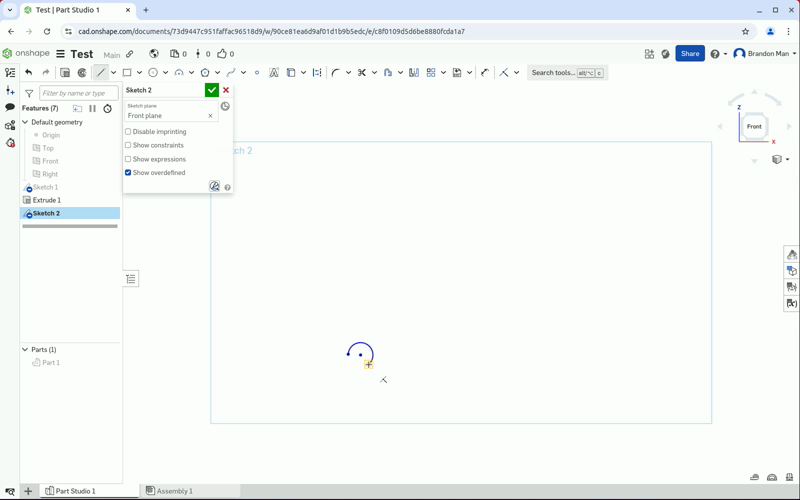
key_down(shift)
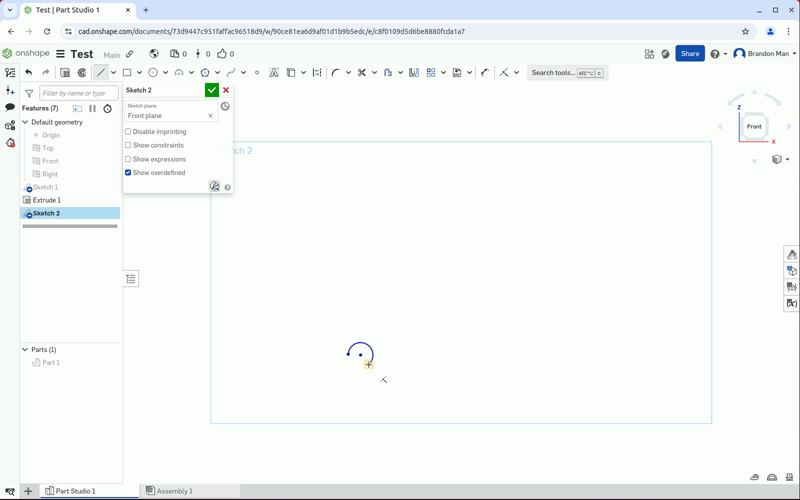
mouse_move(433, 306)
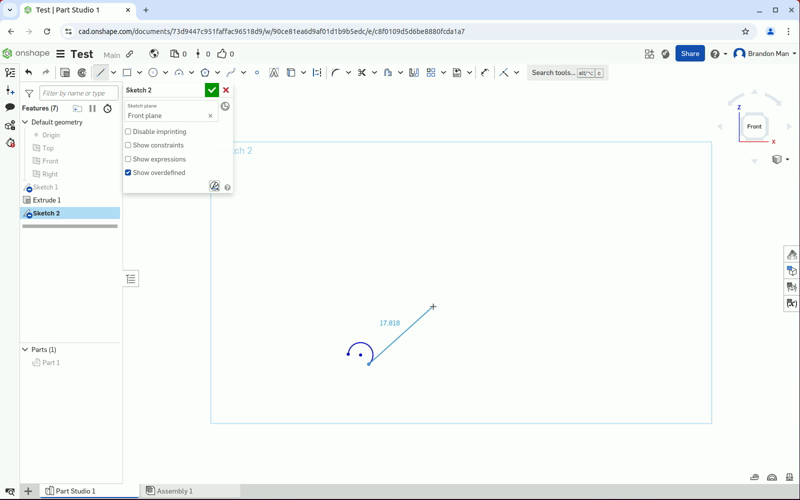
click(433, 306)
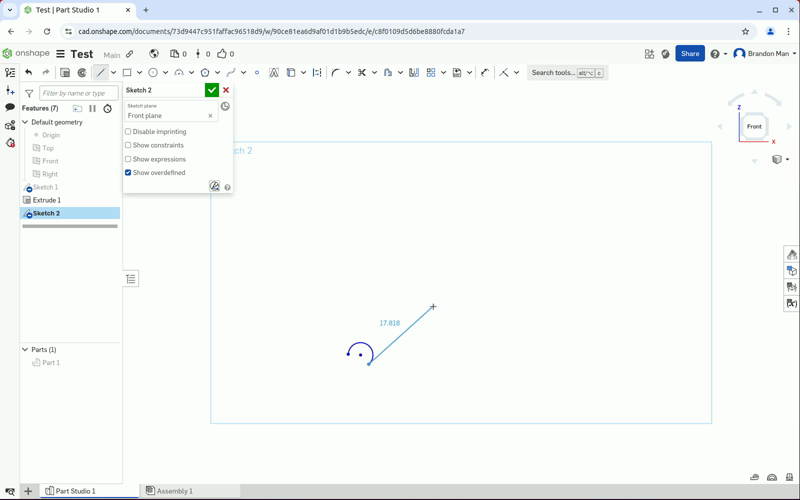
key_up(shift)
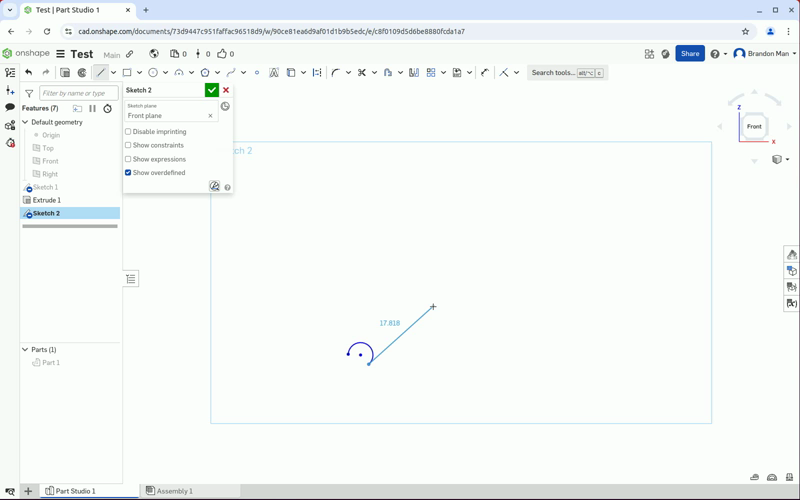
key(esc)
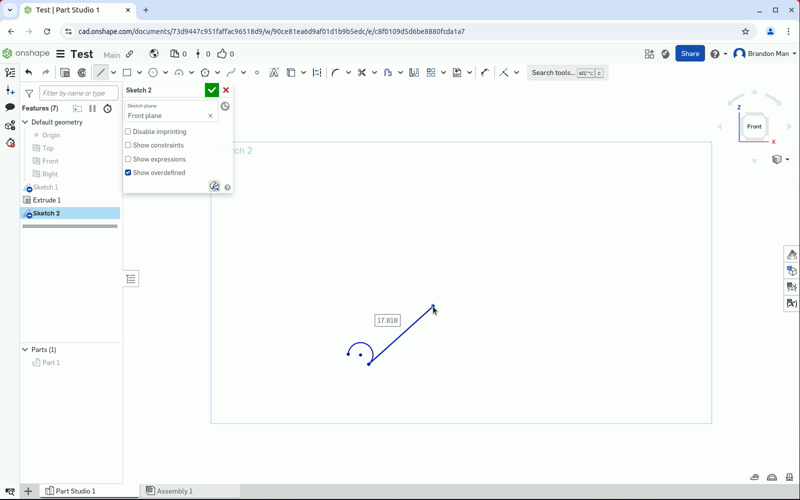
key(a)
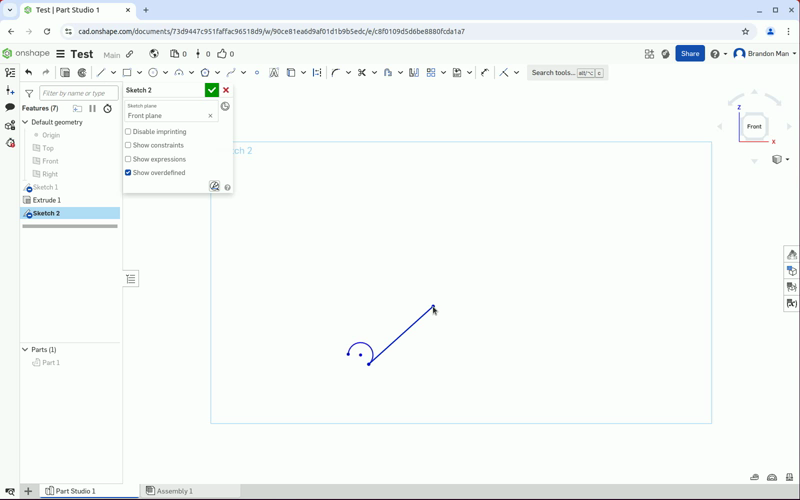
mouse_move(433, 306)
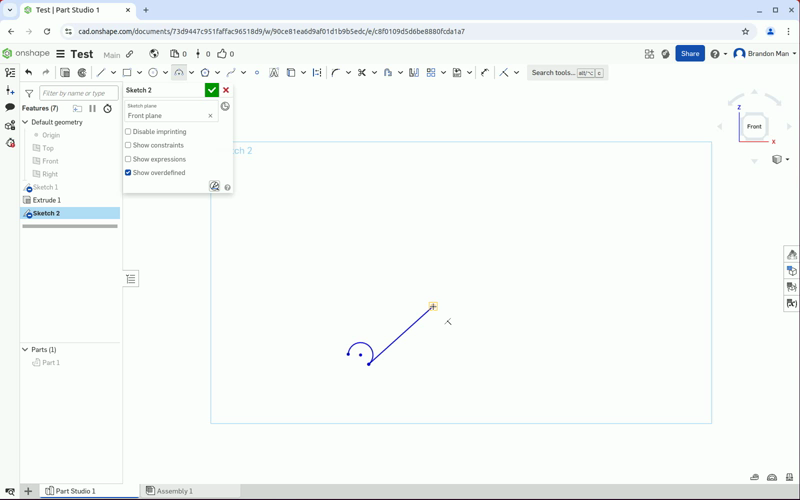
click(433, 306)
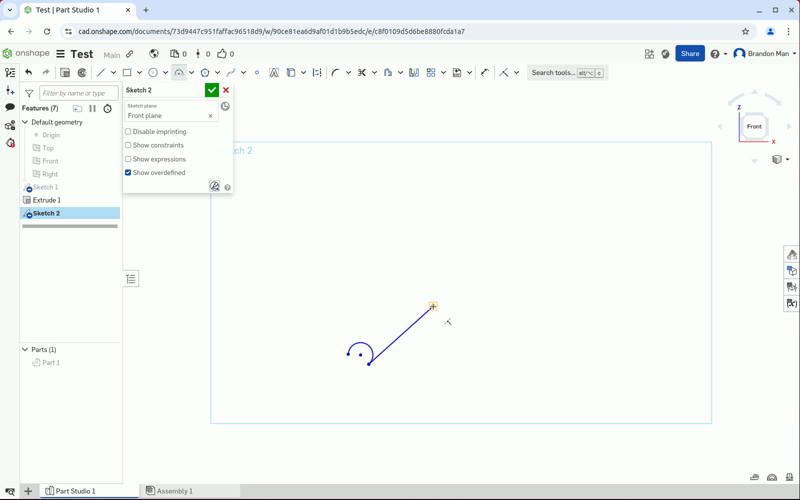
key_down(shift)
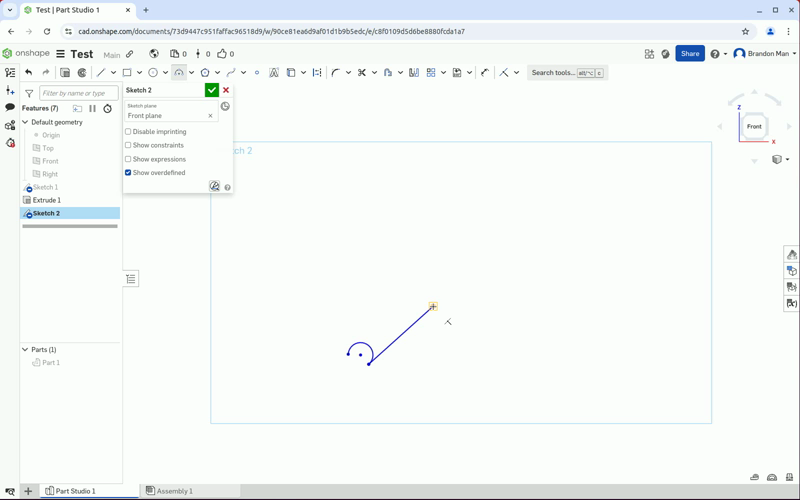
mouse_move(447, 305)
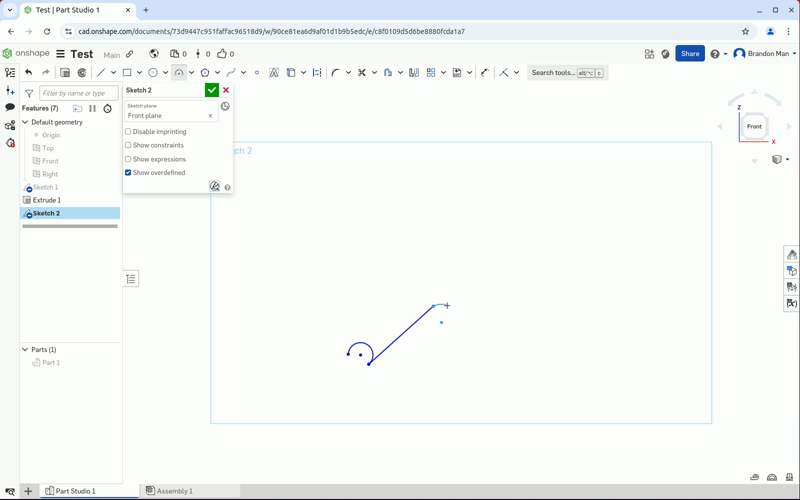
click(447, 305)
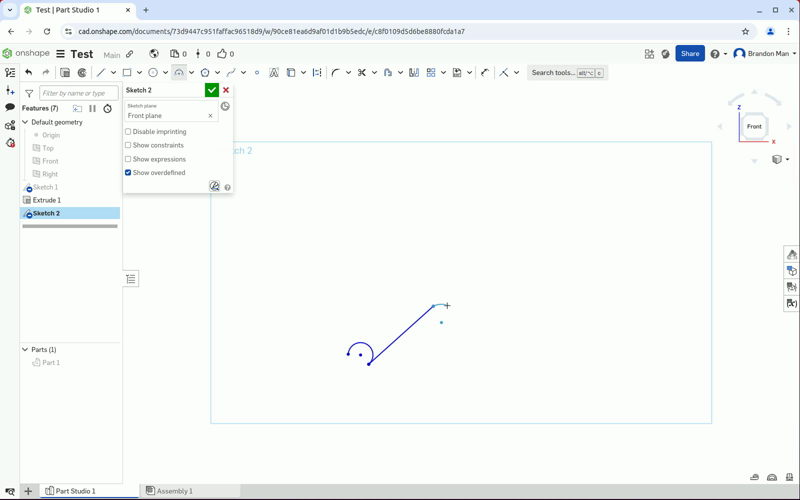
mouse_move(440, 303)
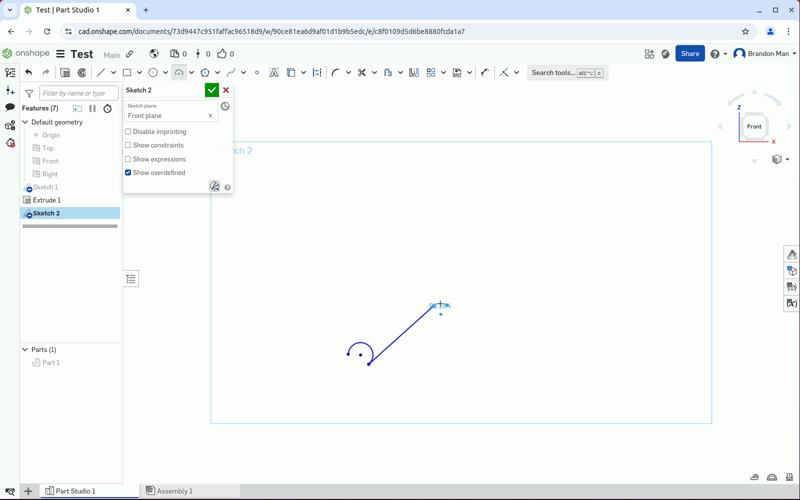
click(440, 303)
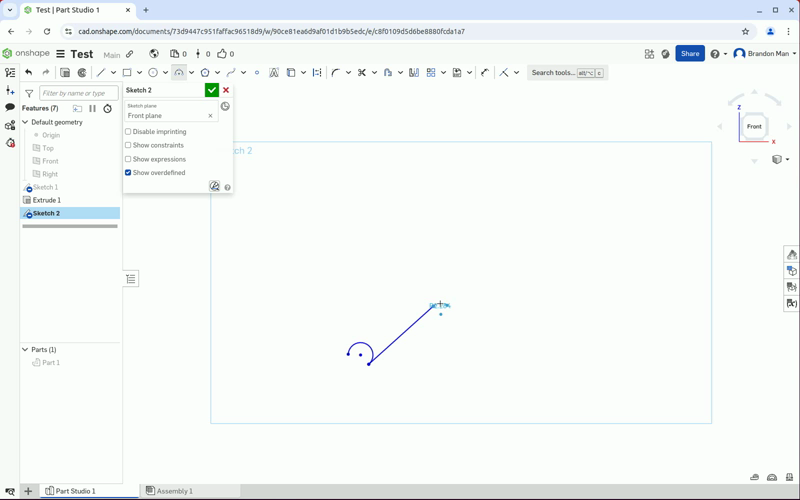
key_up(shift)
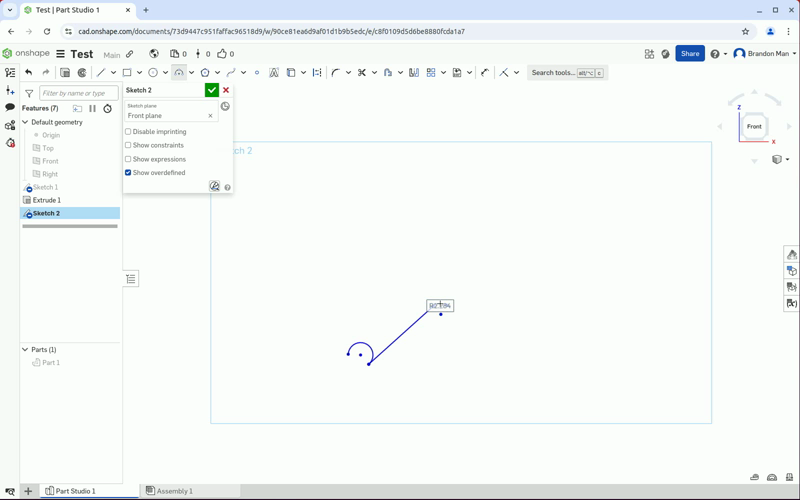
mouse_move(447, 305)
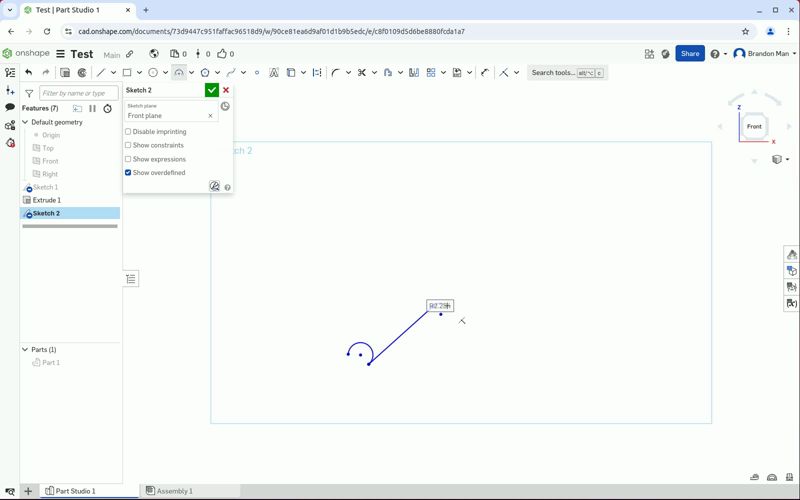
click(447, 305)
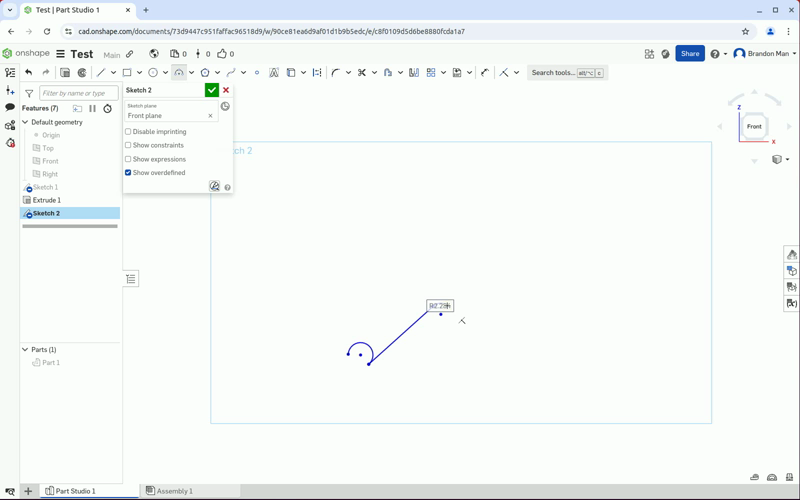
key_down(shift)
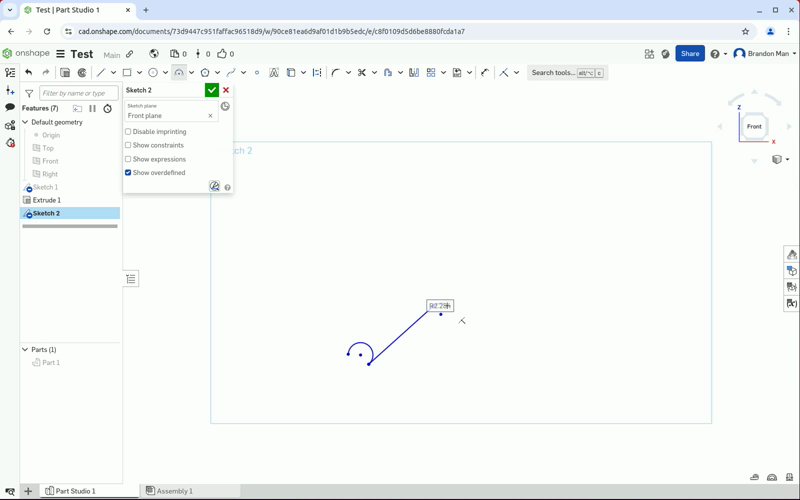
mouse_move(450, 259)
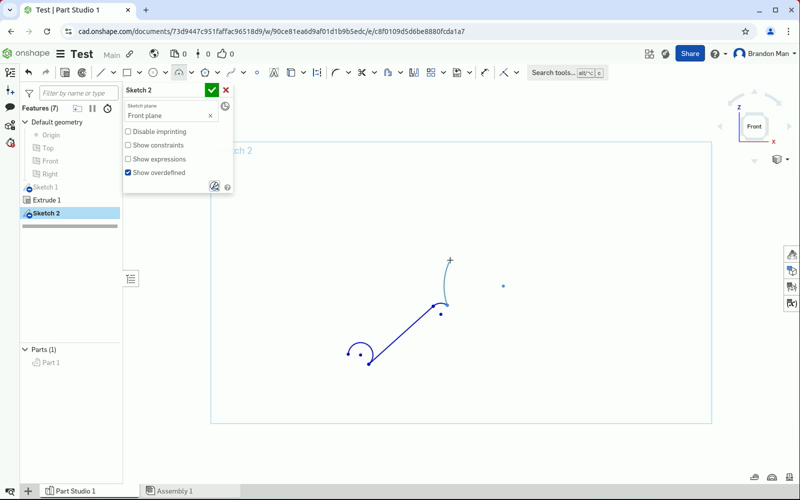
click(450, 259)
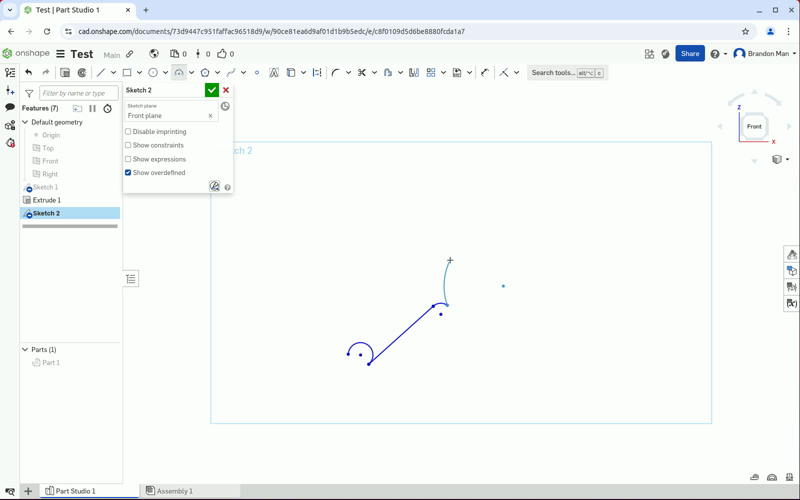
mouse_move(434, 281)
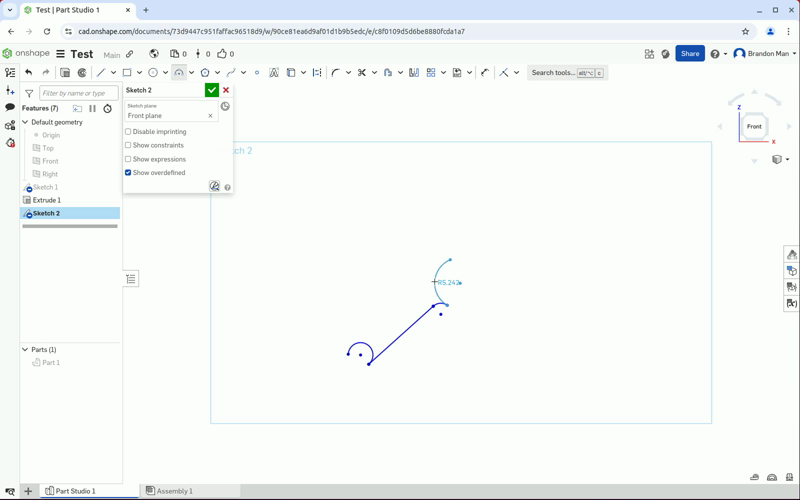
click(434, 281)
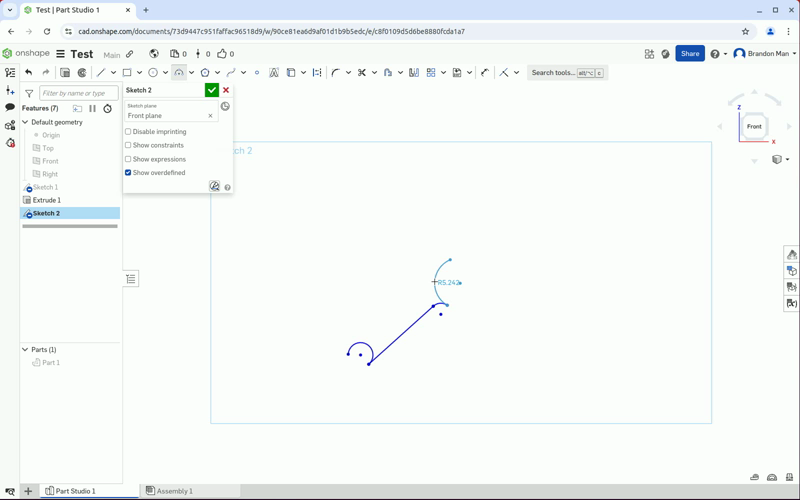
key_up(shift)
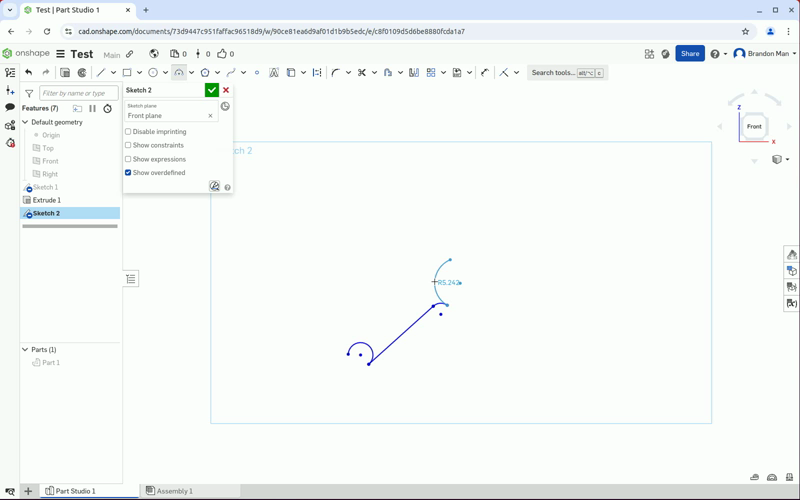
key(esc)
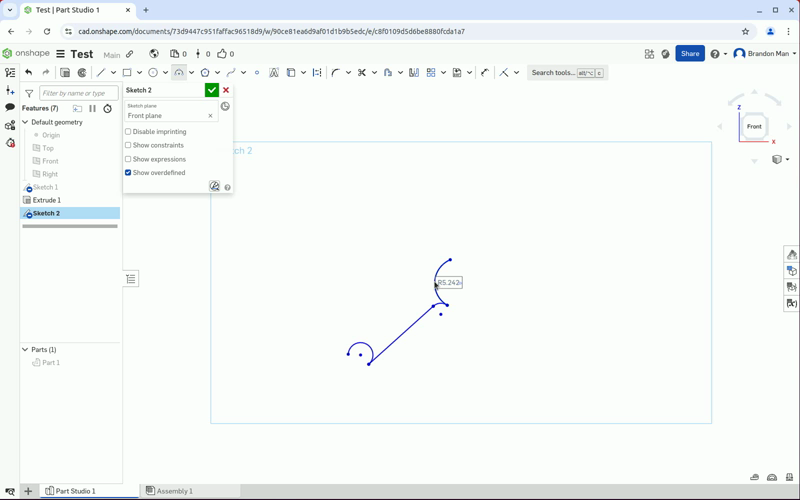
key(l)
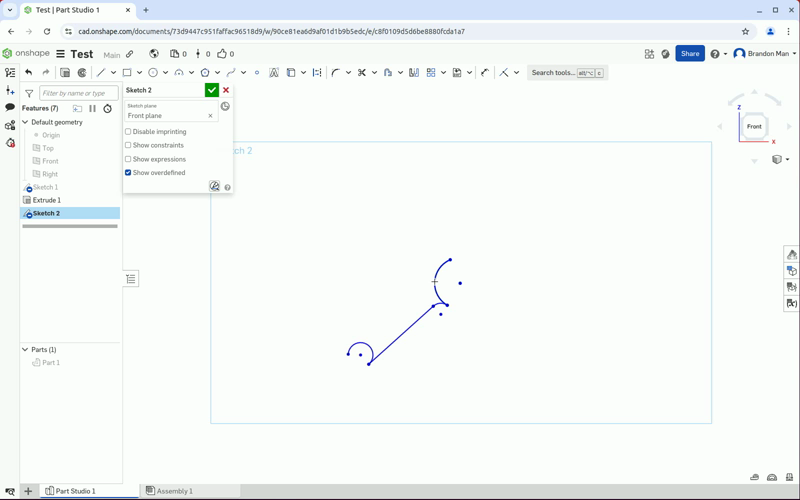
mouse_move(450, 259)
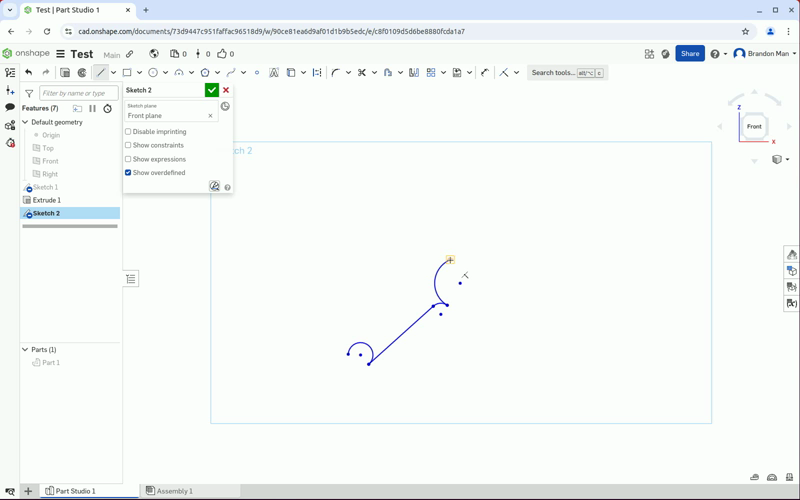
click(450, 259)
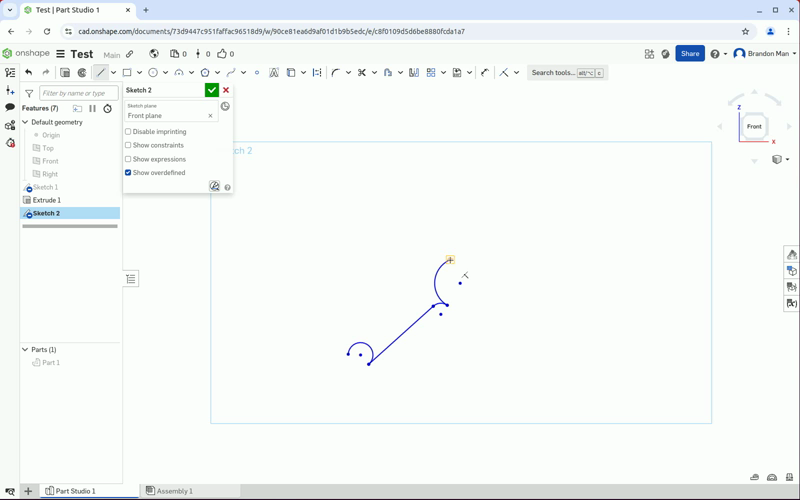
key_down(shift)
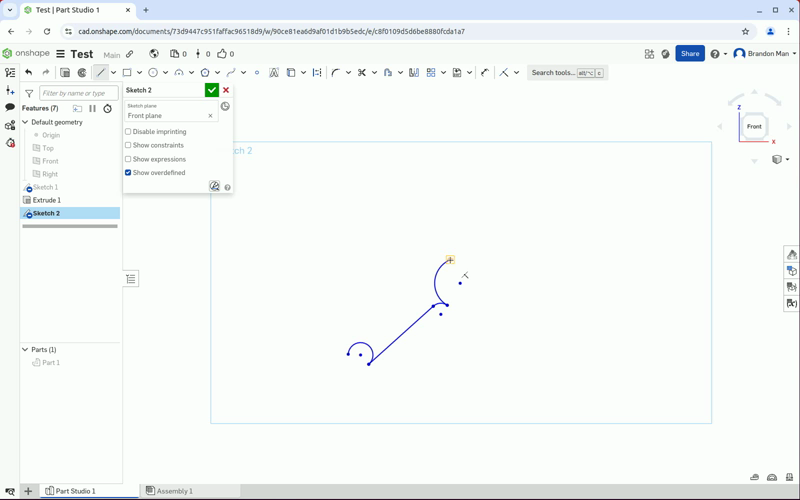
mouse_move(355, 301)
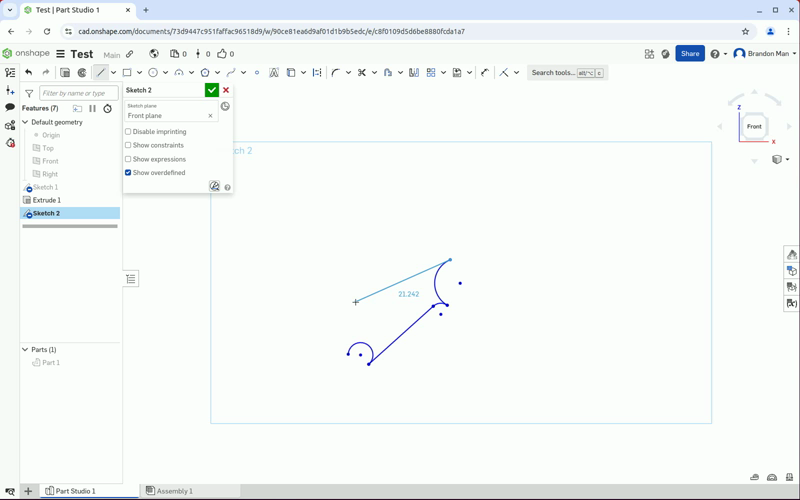
click(355, 301)
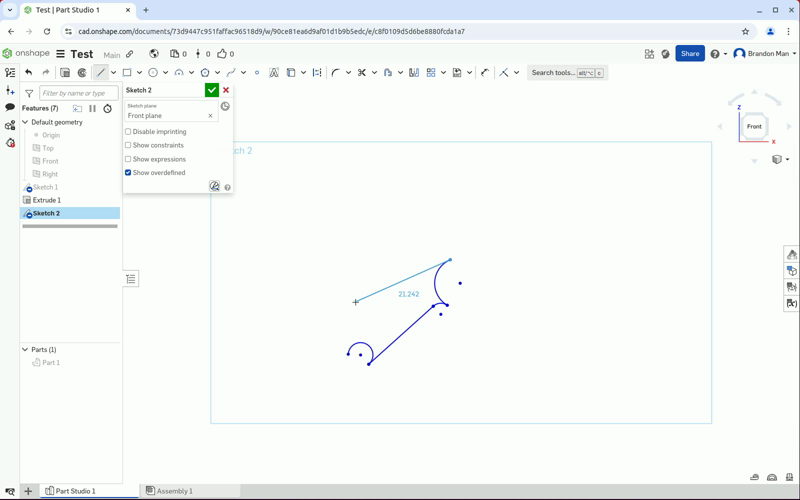
key_up(shift)
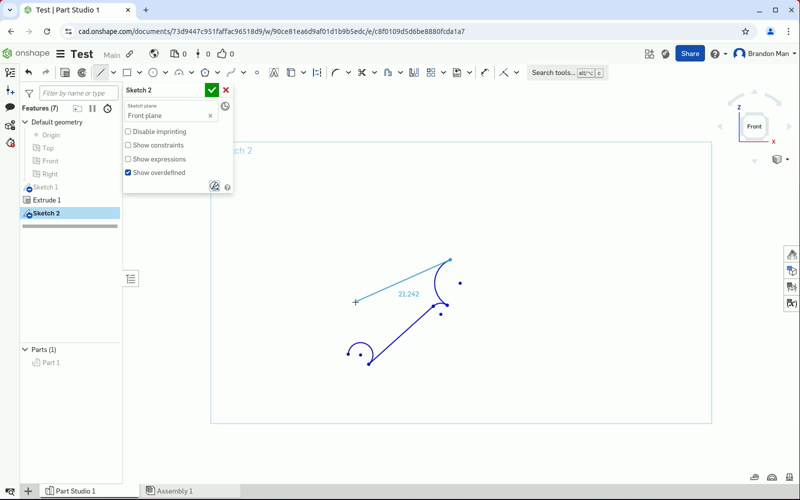
key(esc)
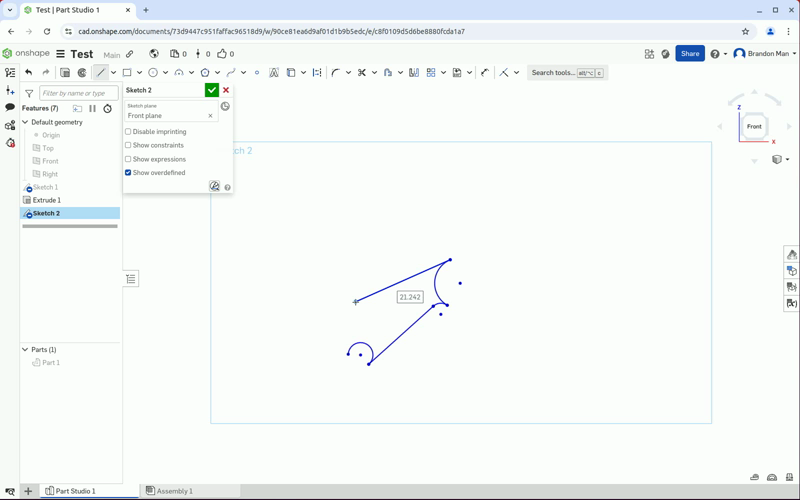
key(a)
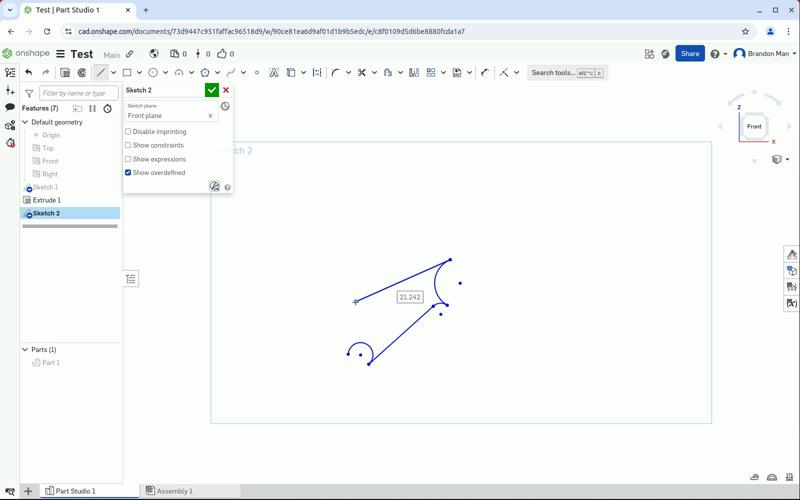
mouse_move(355, 301)
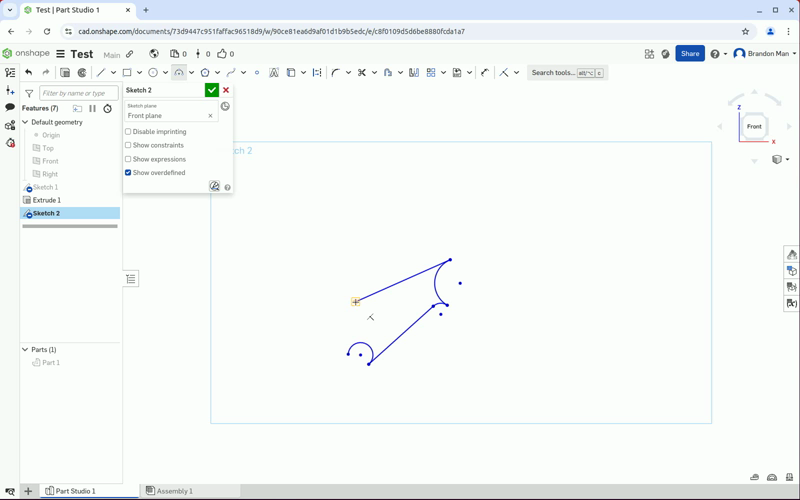
click(355, 301)
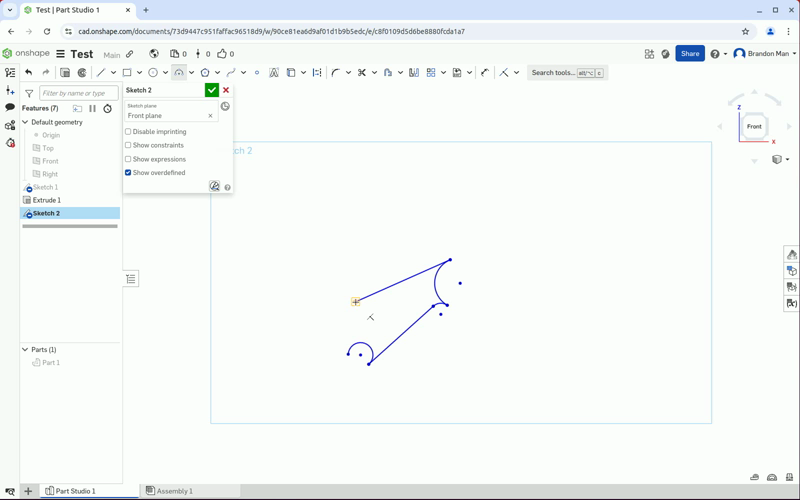
key_down(shift)
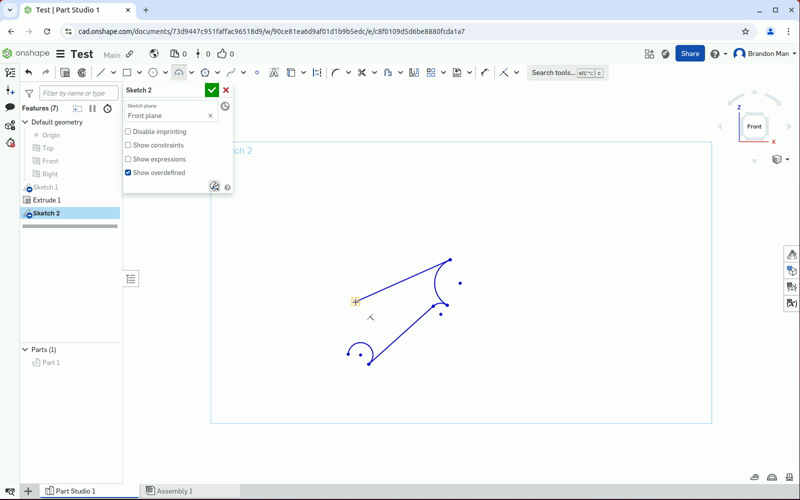
mouse_move(348, 313)
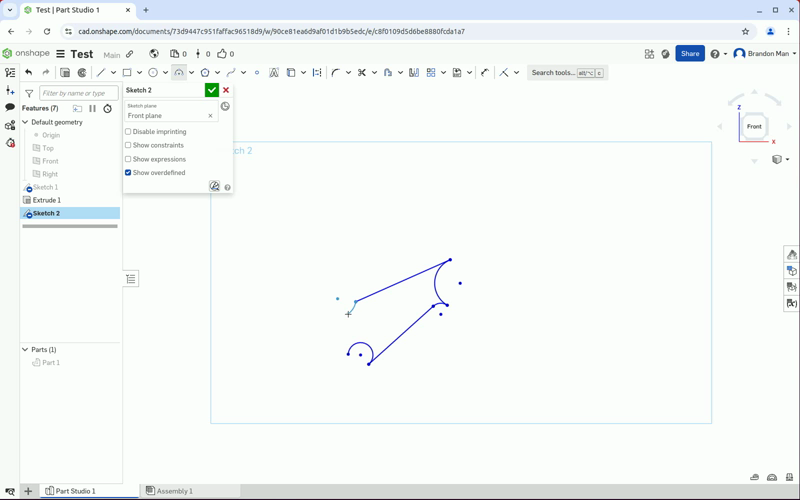
click(348, 313)
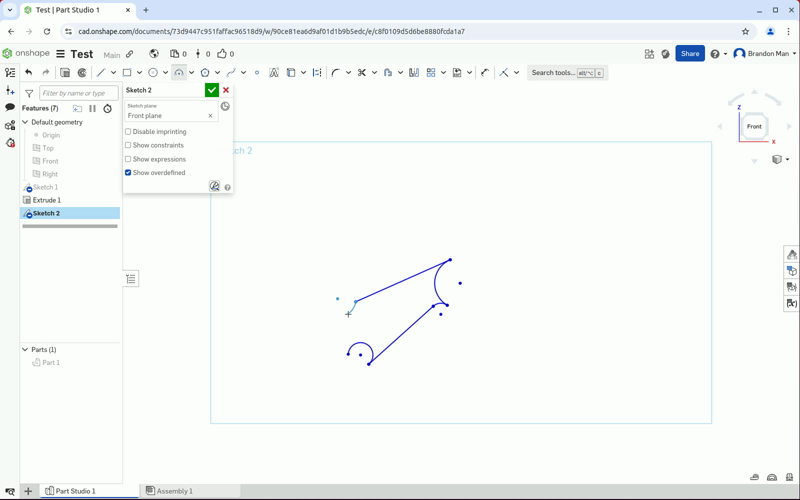
mouse_move(371, 320)
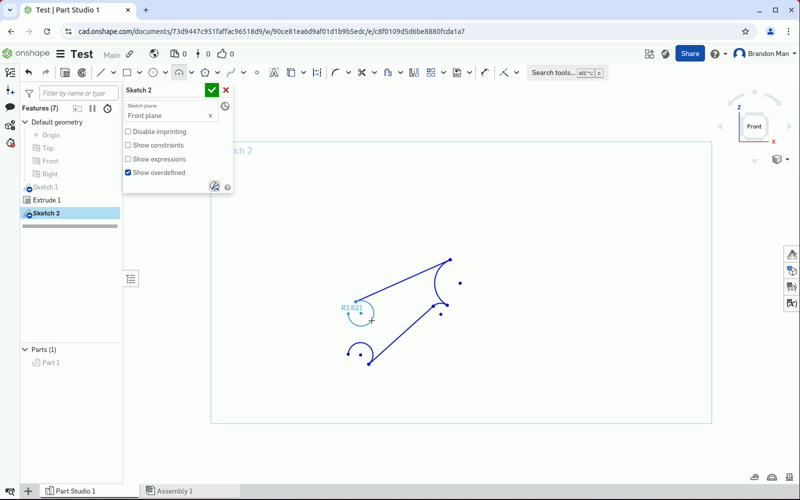
click(371, 320)
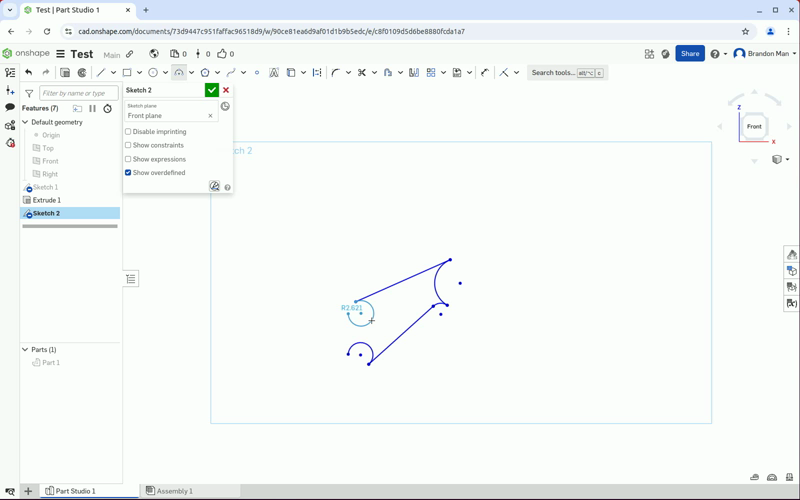
key_up(shift)
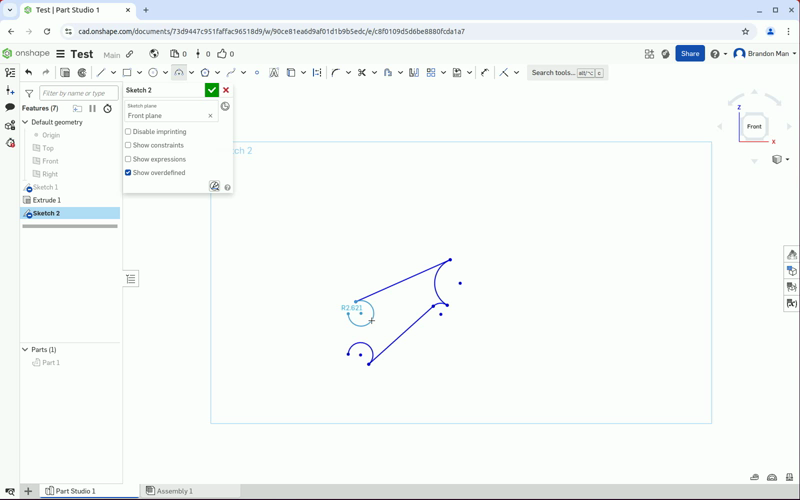
key(esc)
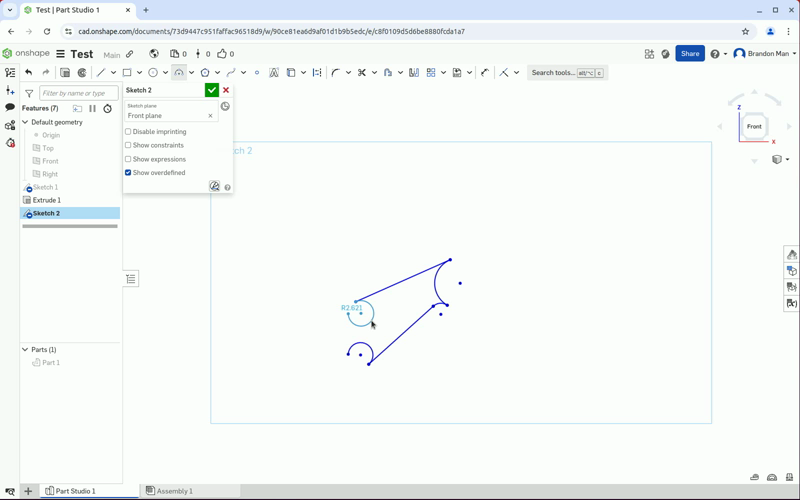
key(l)
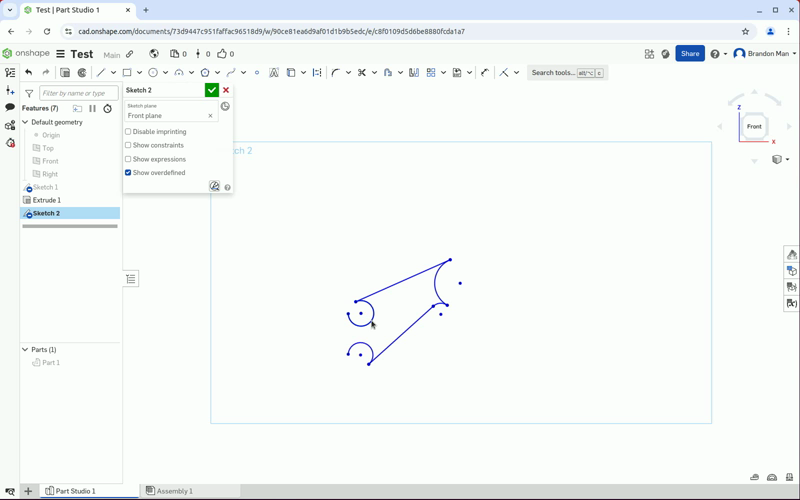
mouse_move(348, 313)
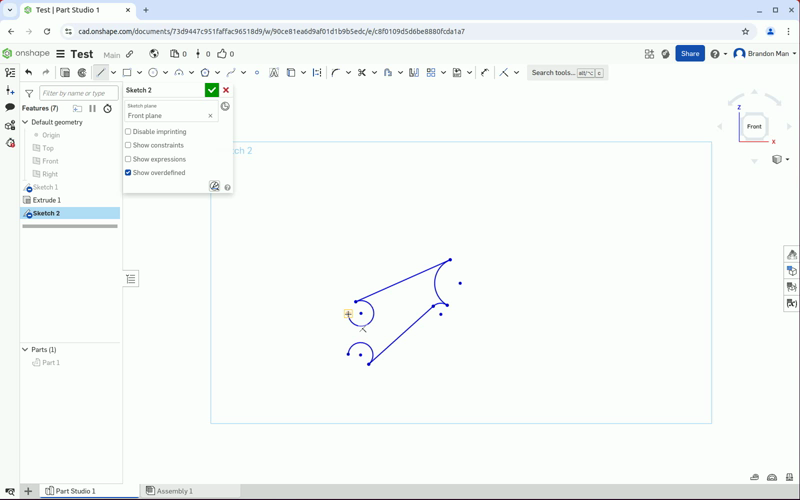
click(348, 313)
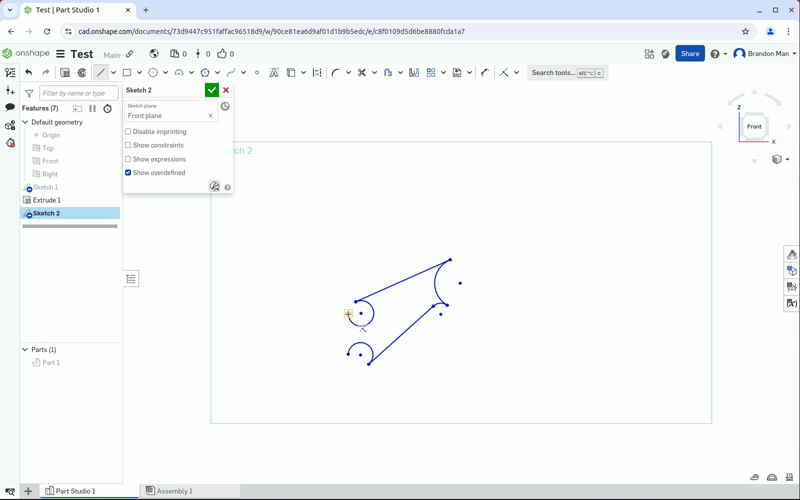
mouse_move(378, 313)
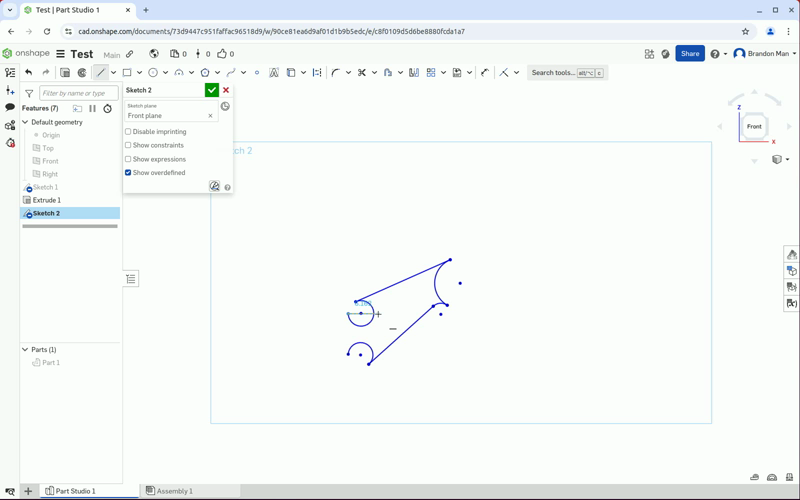
key_down(shift)
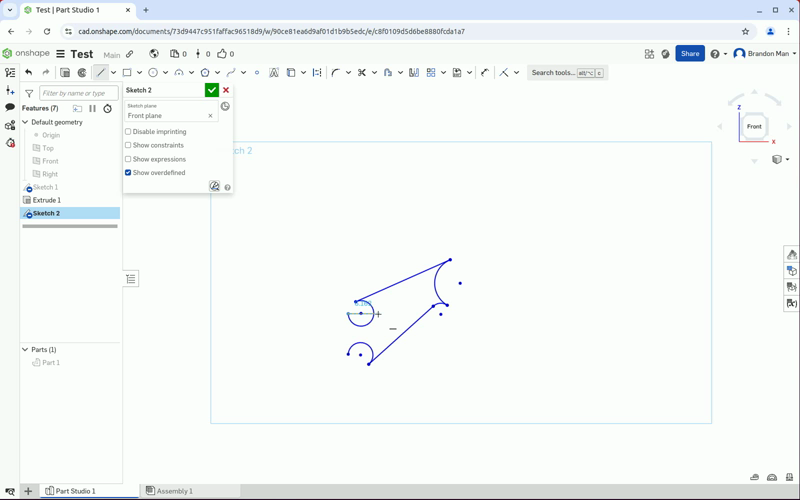
mouse_move(348, 354)
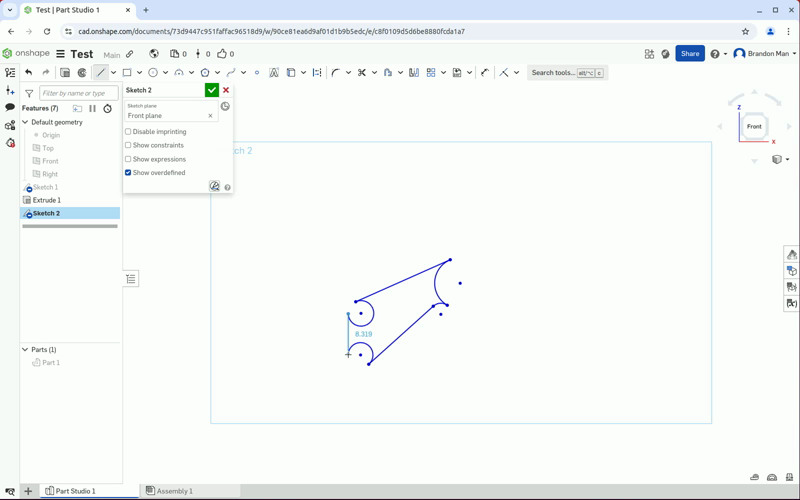
key_up(shift)
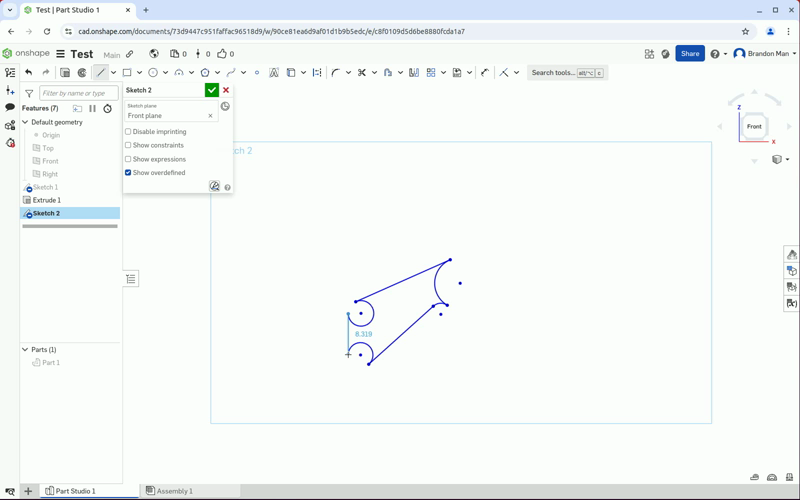
click(348, 354)
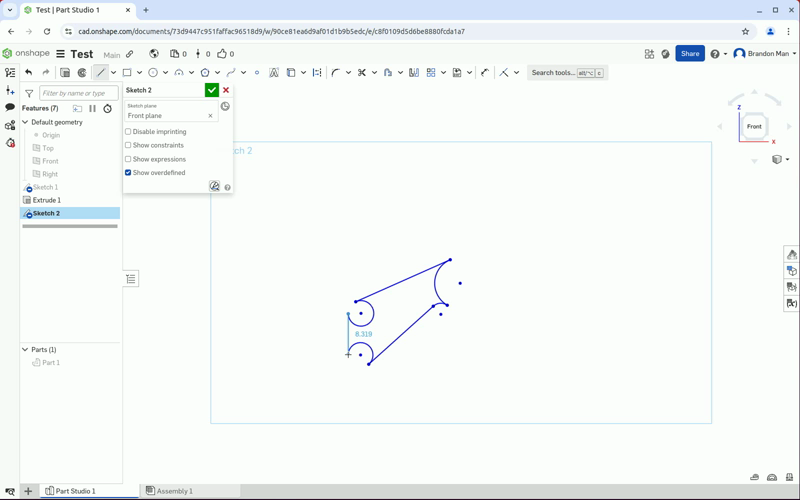
key(esc)
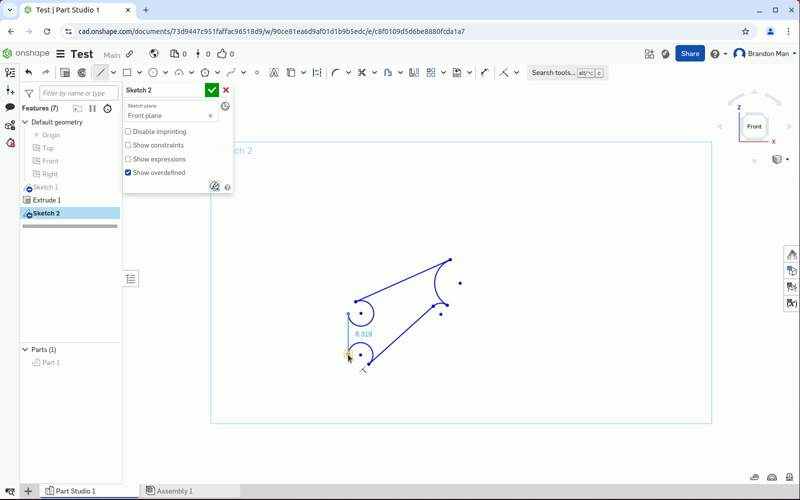
mouse_move(379, 296)
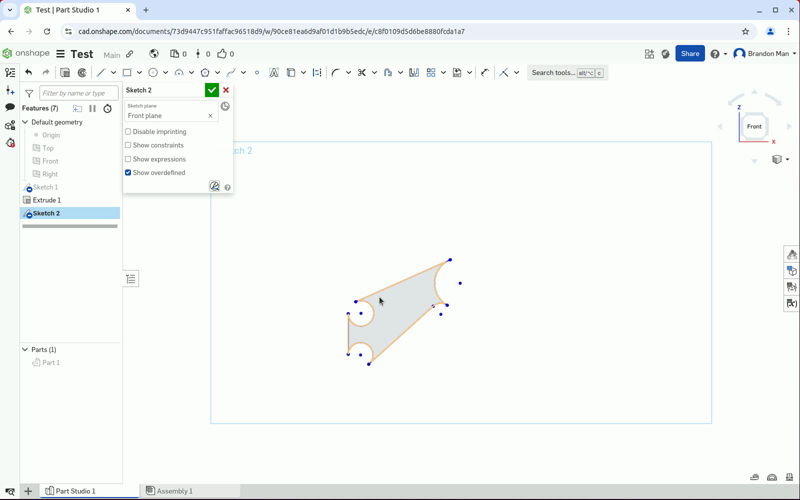
click(379, 296)
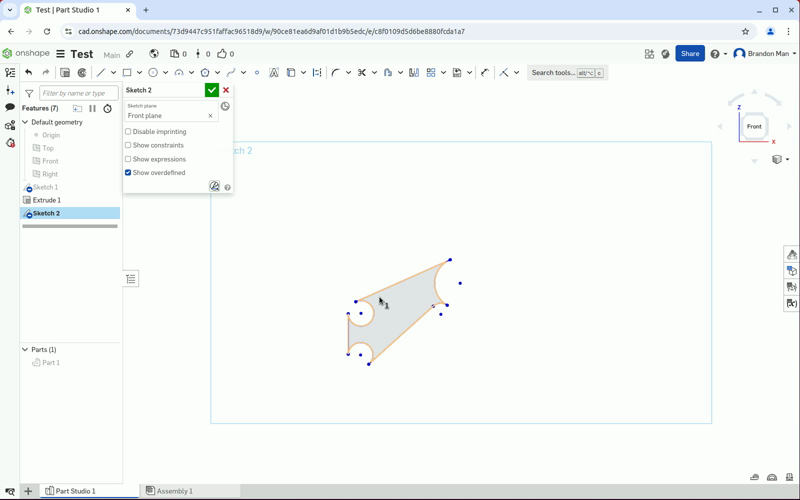
mouse_move(73, 352)
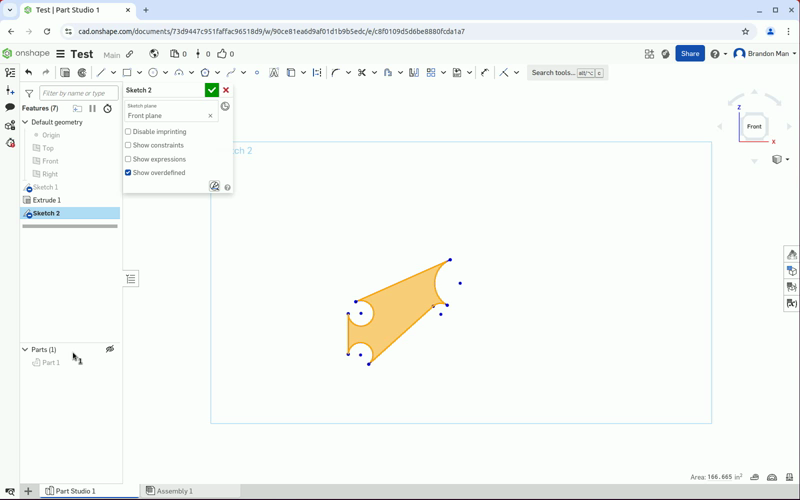
key(shift+y)
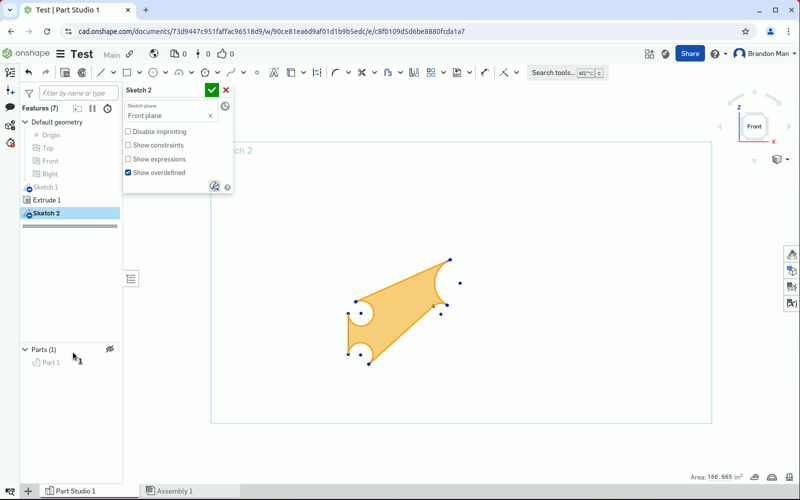
key(shift+e)
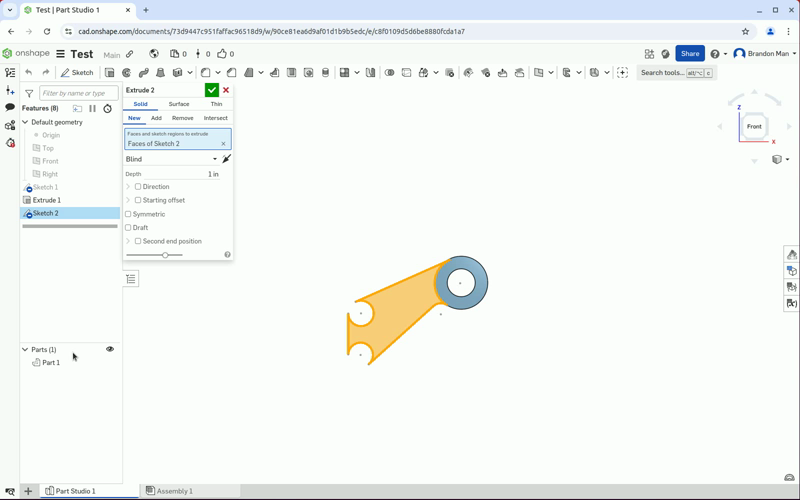
mouse_move(143, 106)
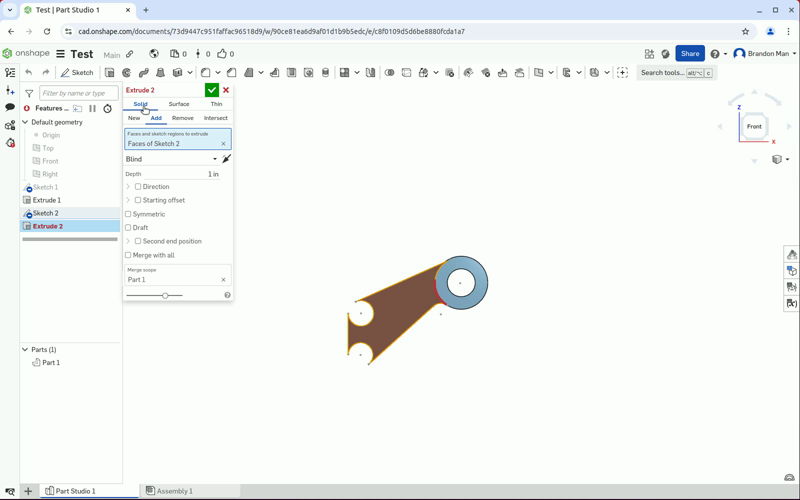
click(143, 106)
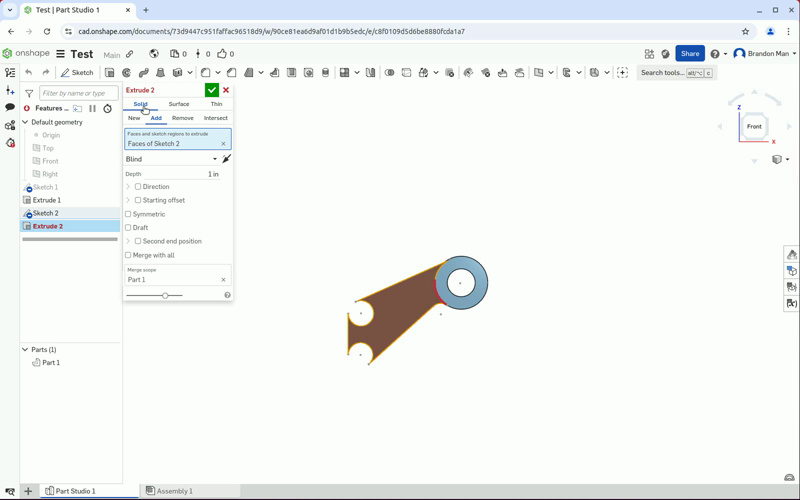
mouse_move(137, 120)
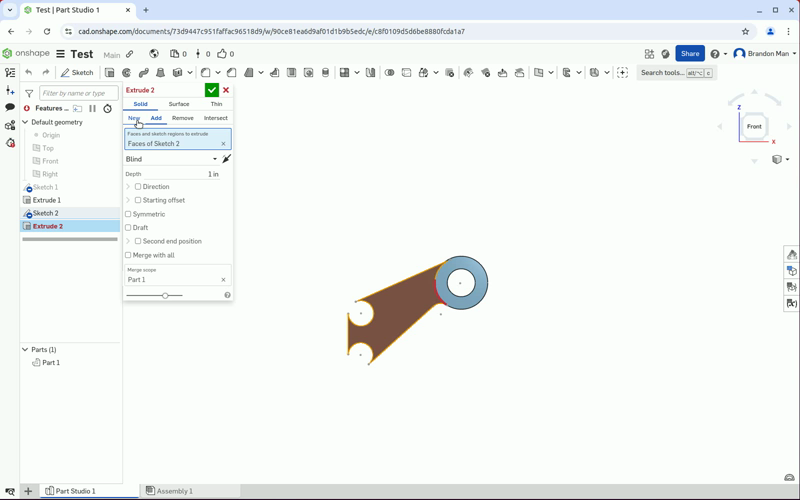
click(137, 120)
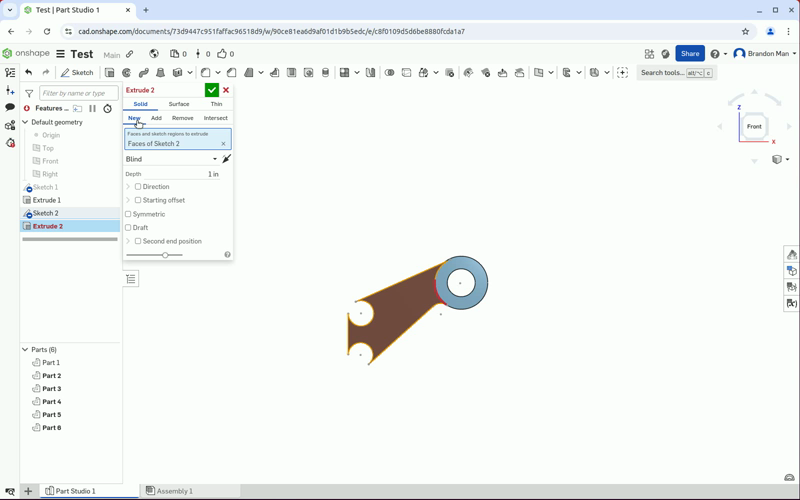
key(tab, 4)
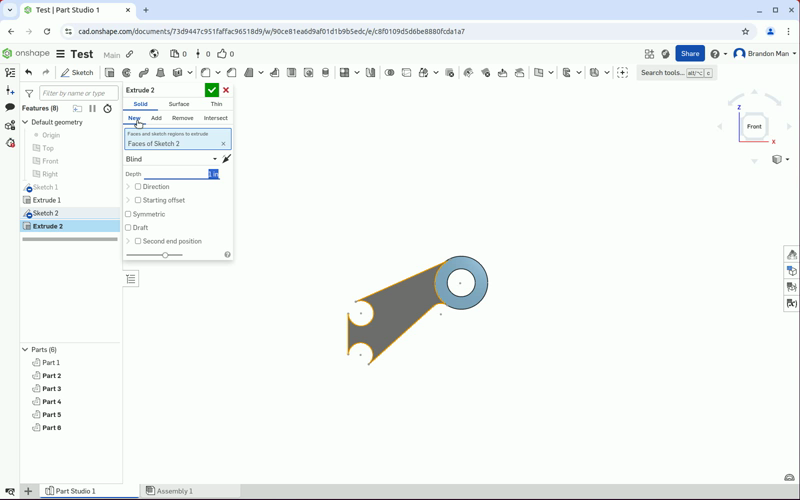
text(2.408)
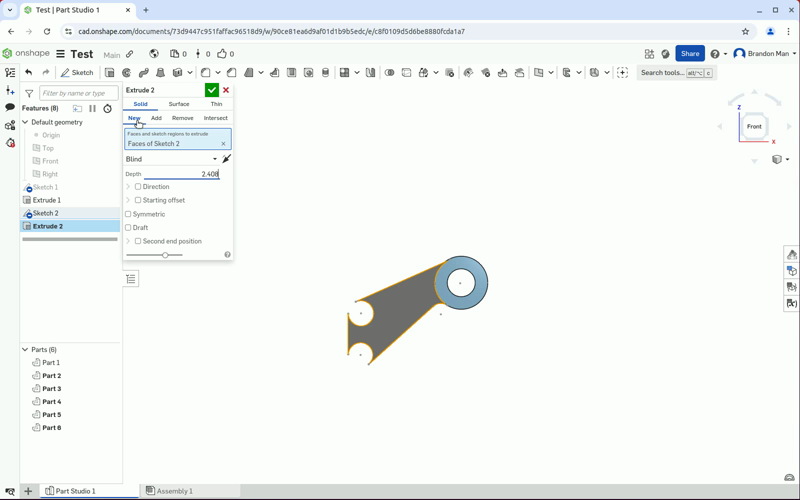
key(tab, 3)
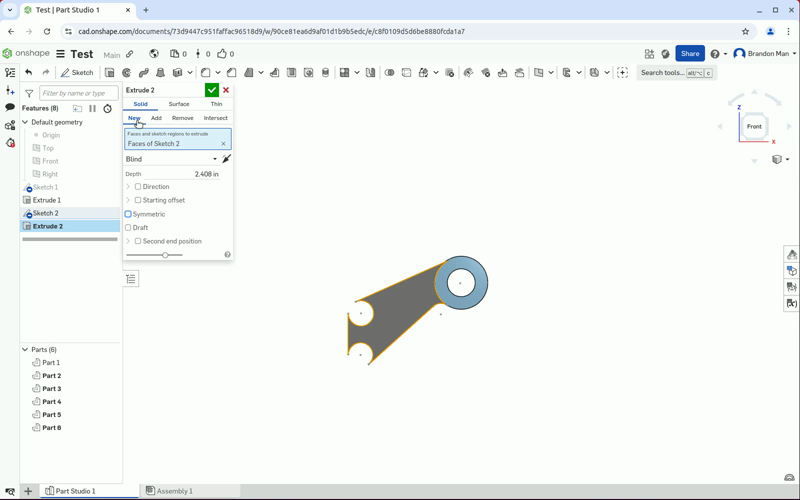
key(space)
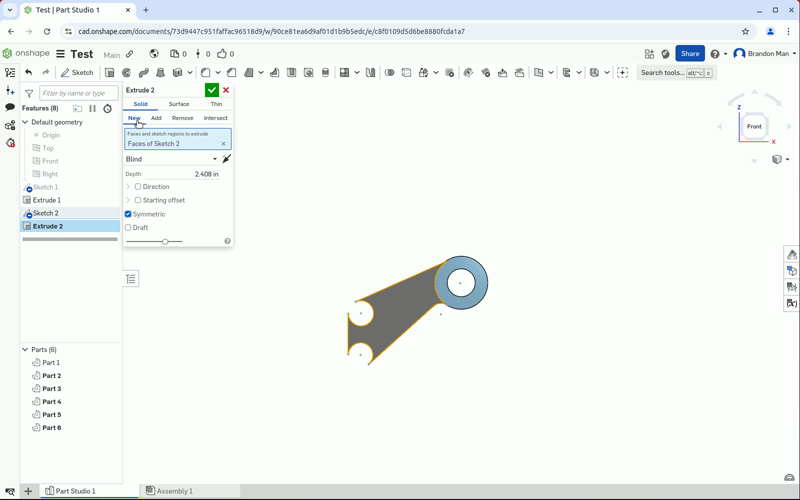
key(enter)
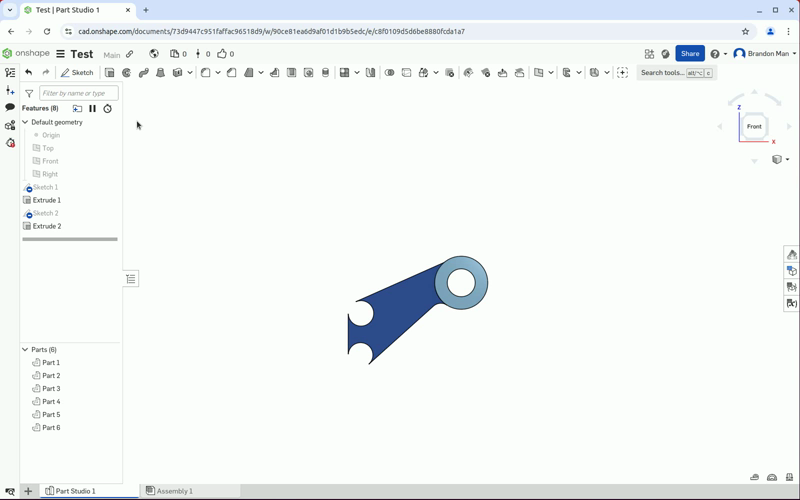
key(shift+h)
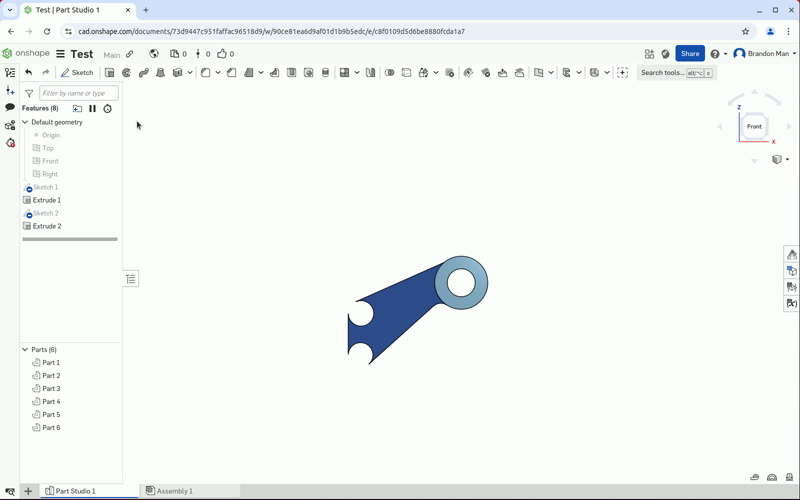
key(shift+h)
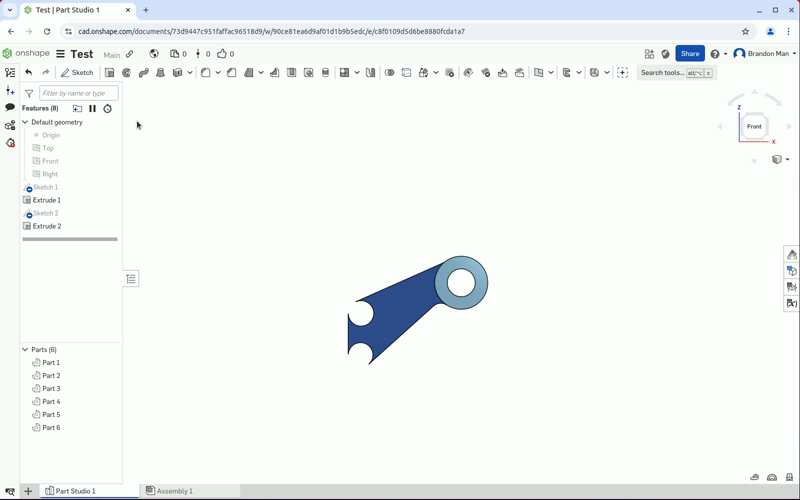
mouse_move(73, 189)
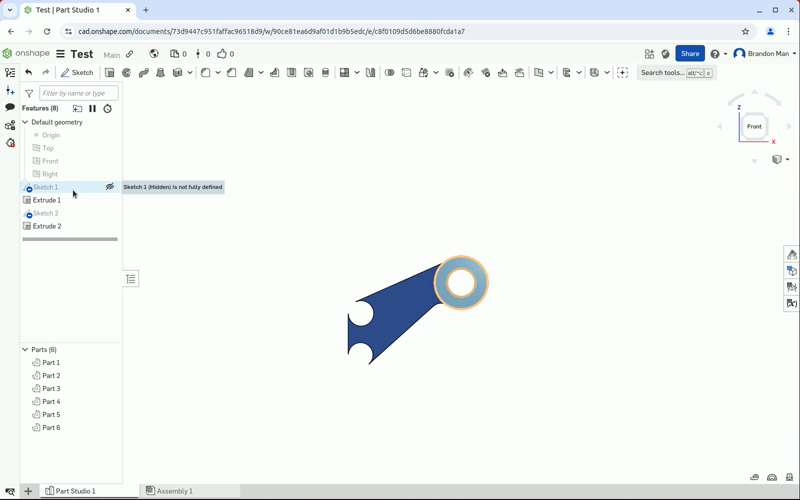
click(73, 189)
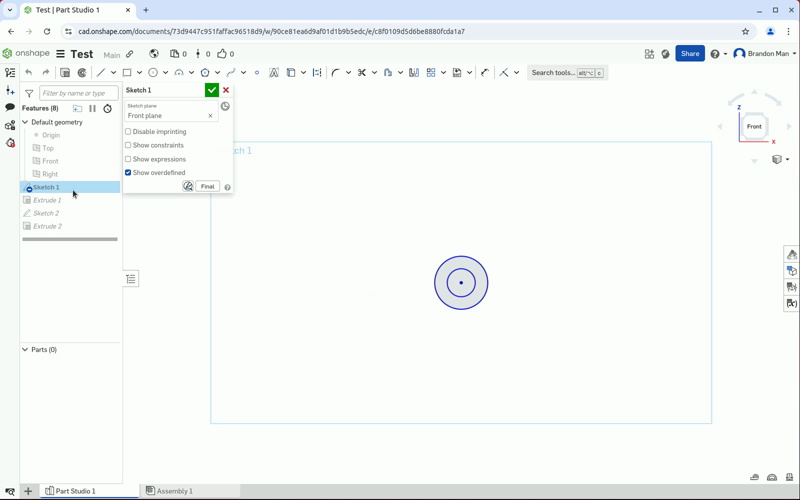
mouse_move(229, 92)
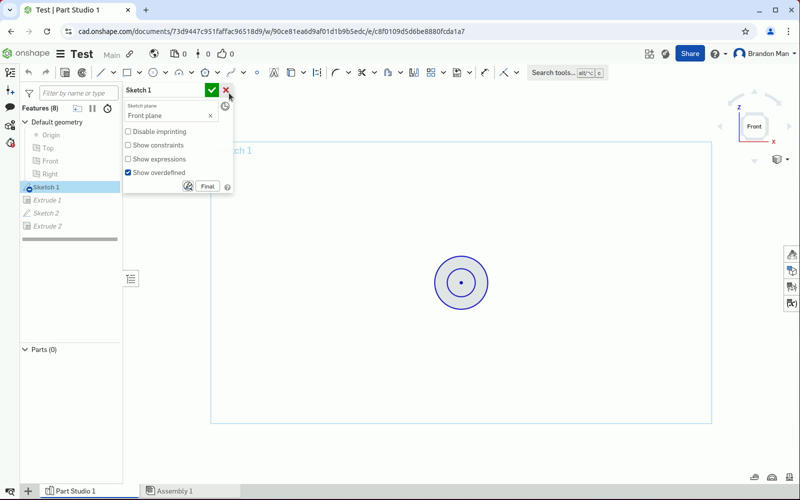
click(229, 92)
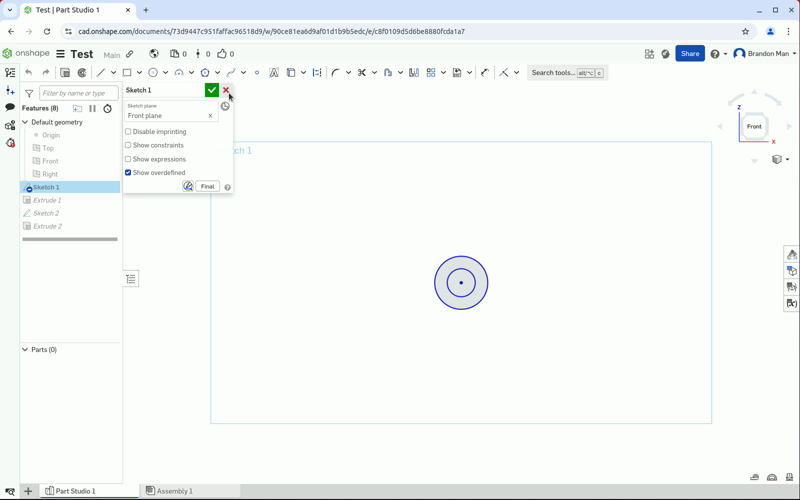
key(shift+s)
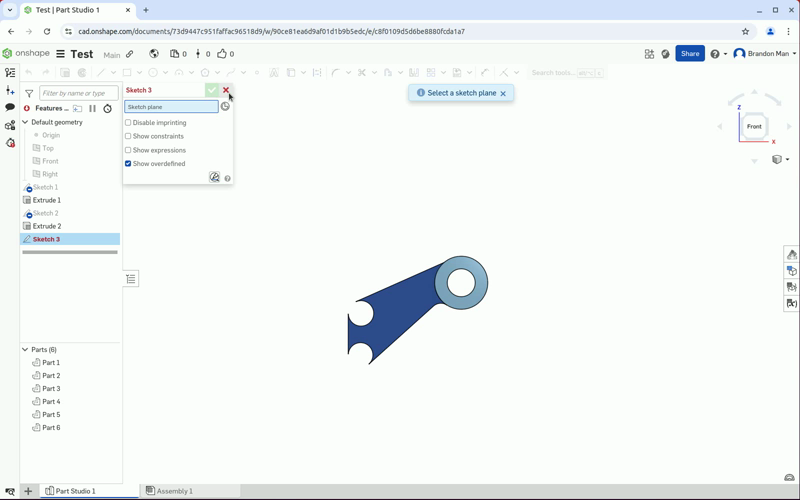
mouse_move(73, 163)
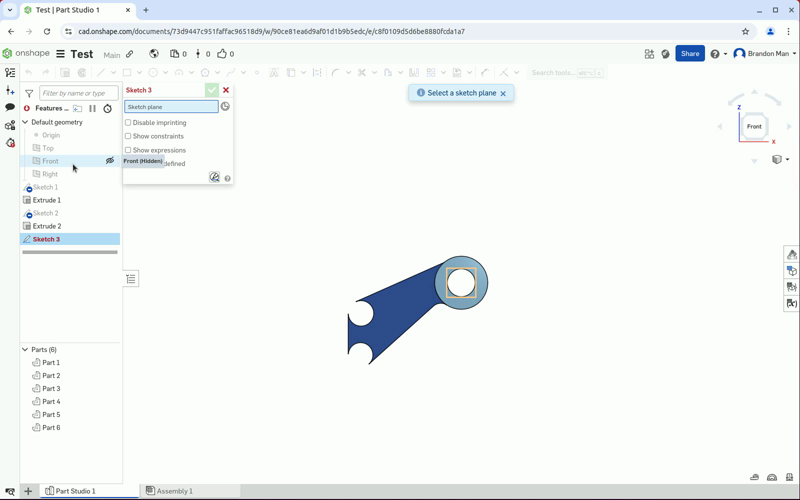
click(73, 163)
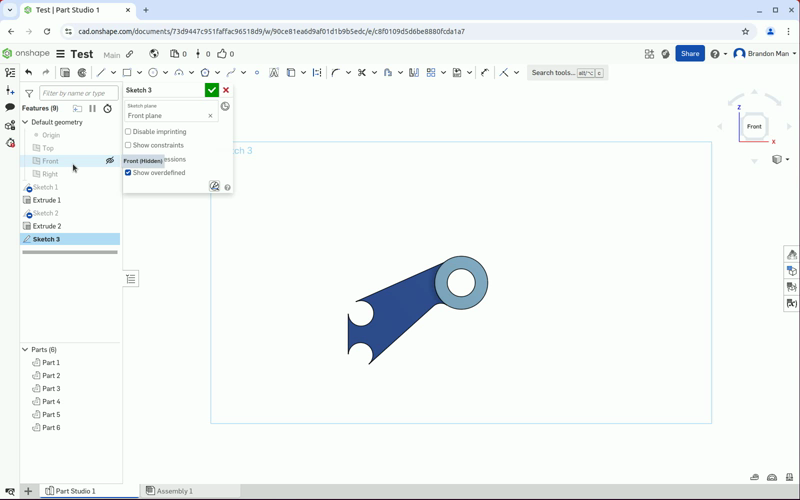
mouse_move(73, 352)
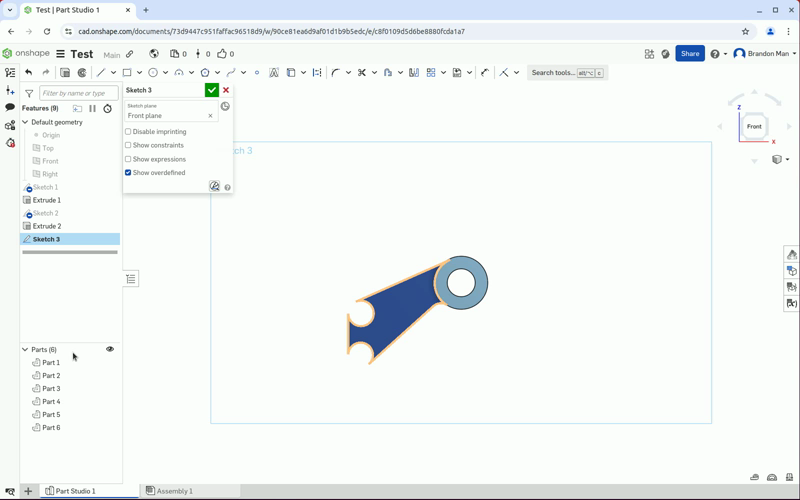
key(y)
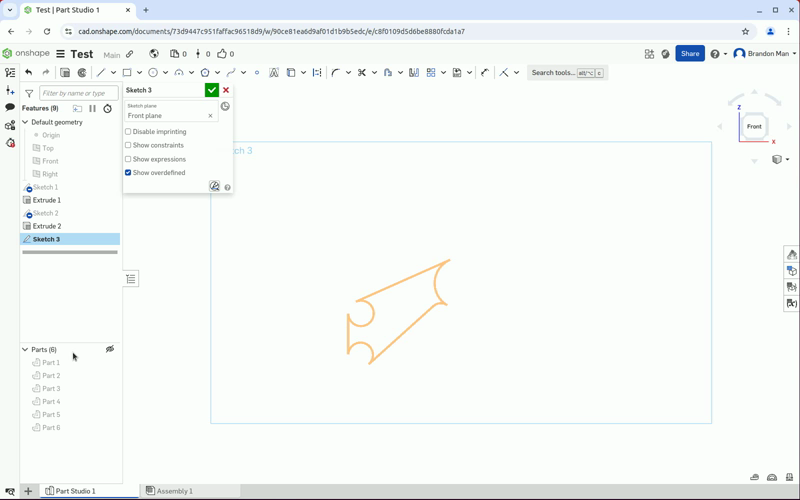
key(c)
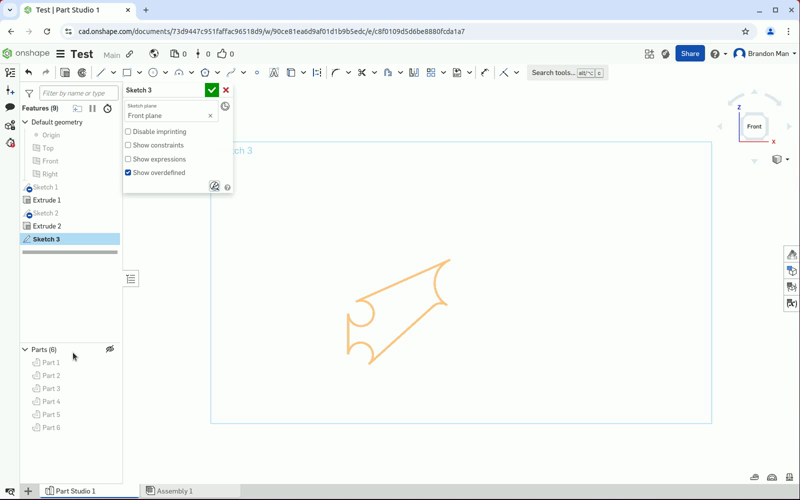
key_down(shift)
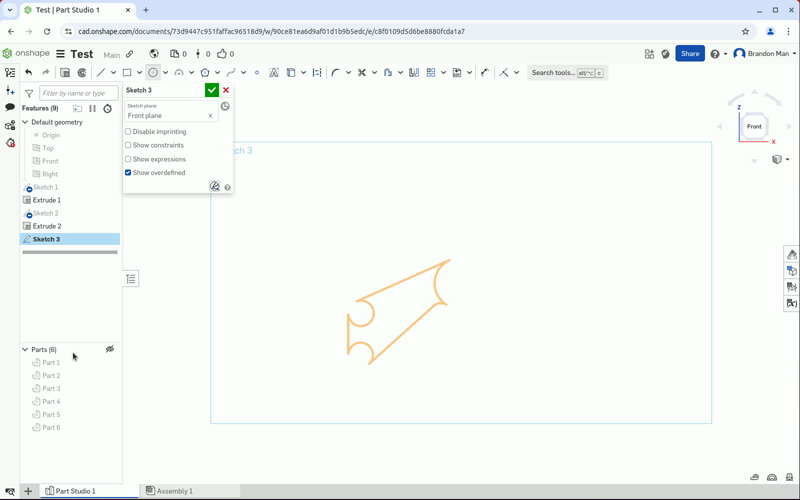
mouse_move(361, 313)
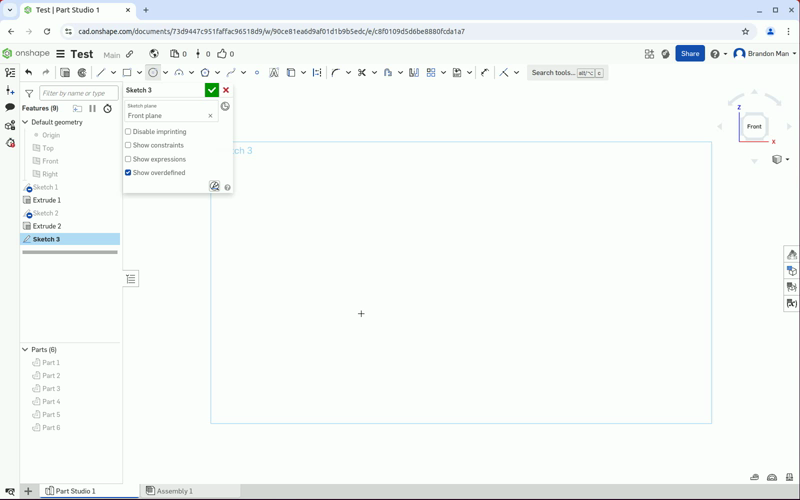
click(361, 313)
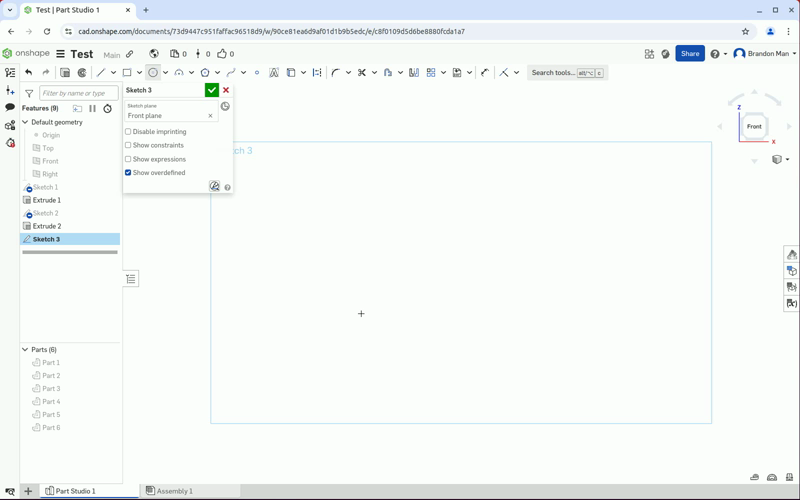
key_up(shift)
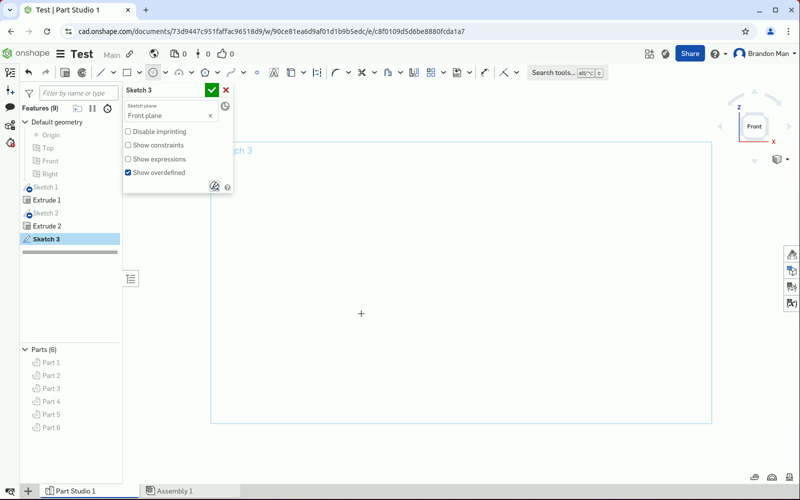
mouse_move(374, 313)
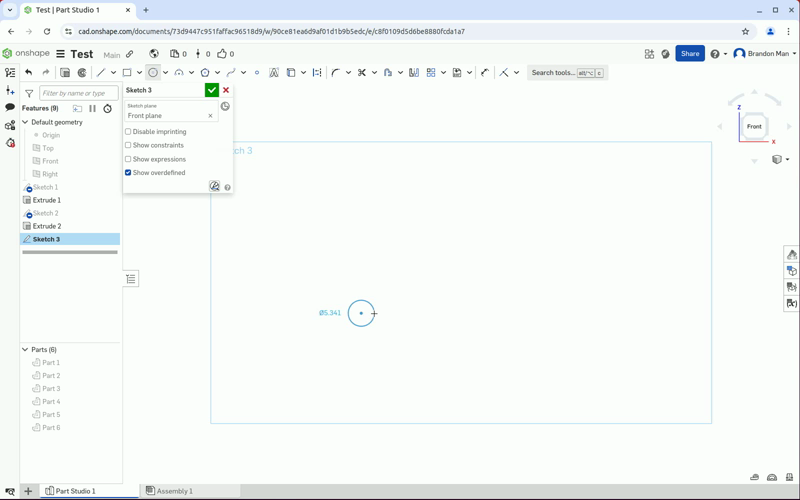
click(374, 313)
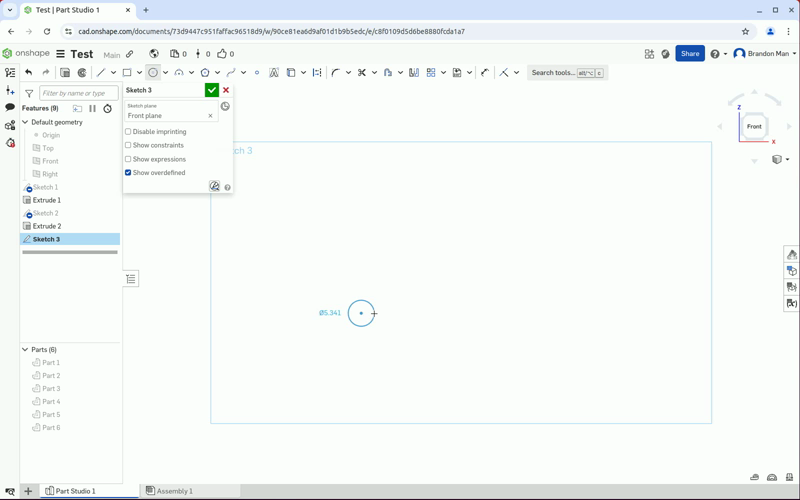
key(esc)
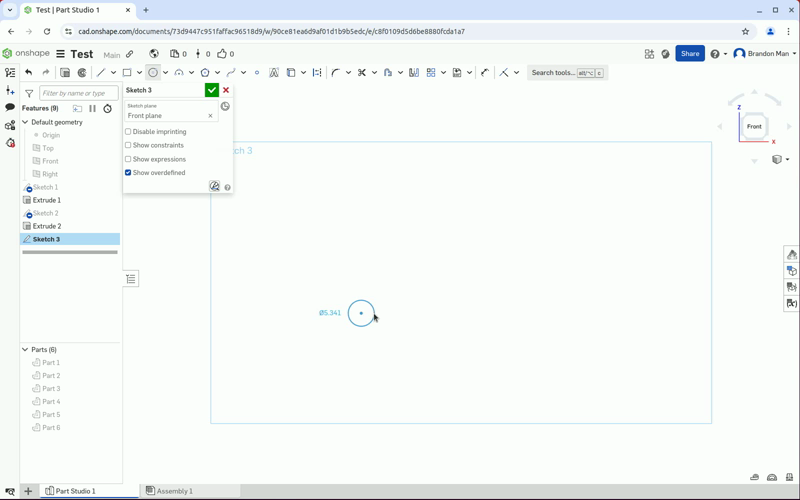
key(c)
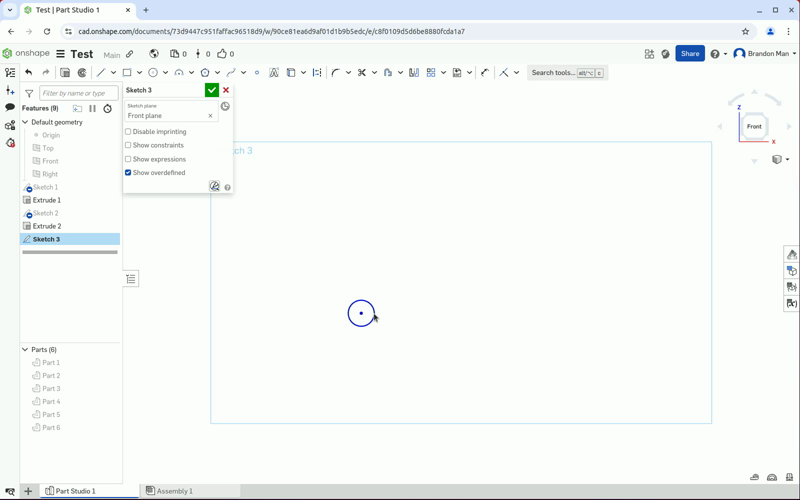
key_down(shift)
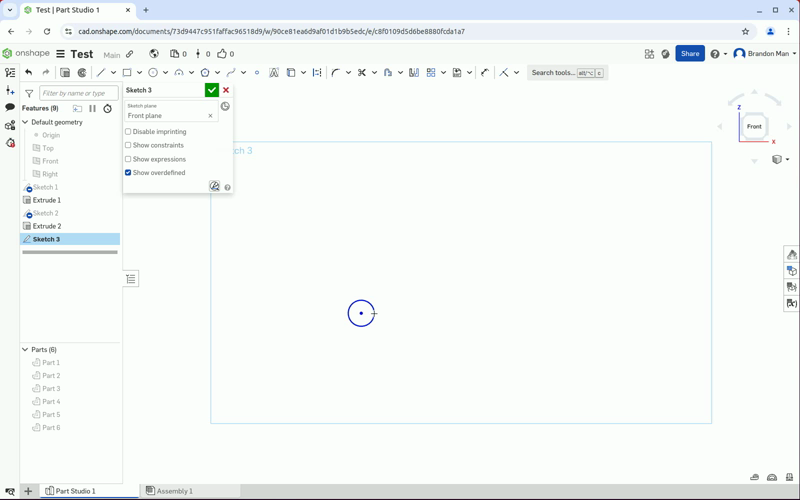
mouse_move(361, 313)
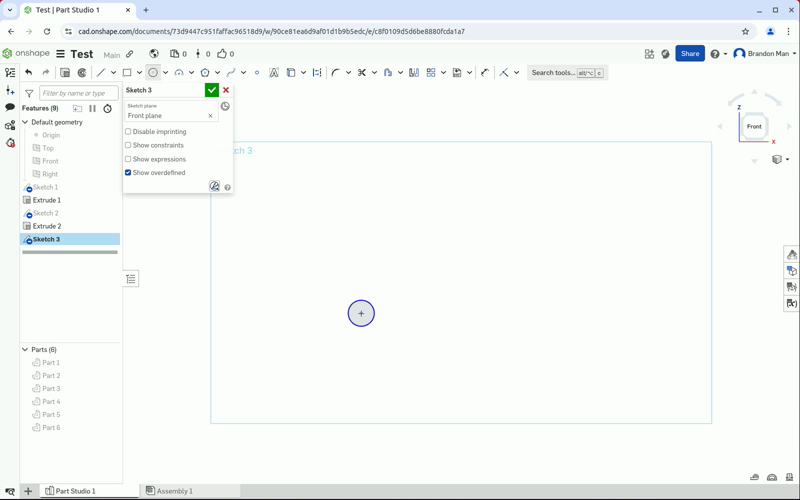
click(361, 313)
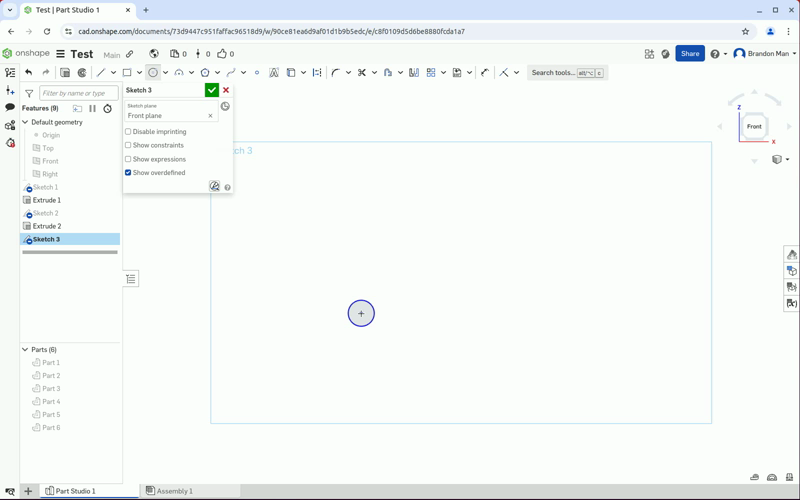
key_up(shift)
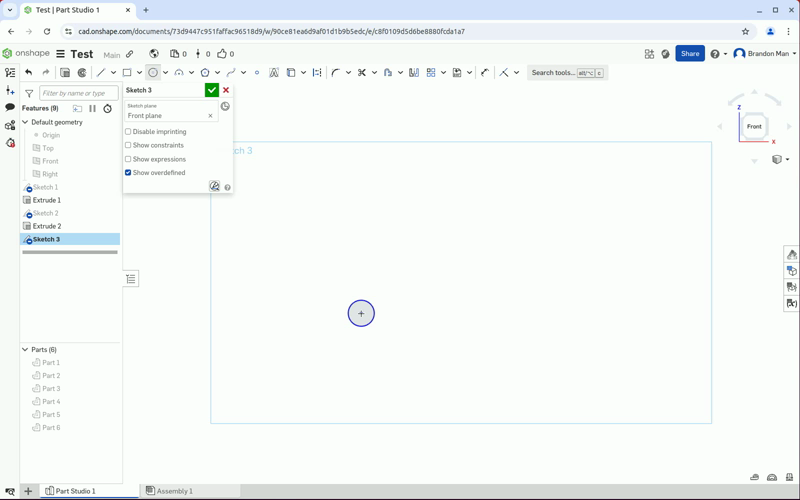
mouse_move(367, 313)
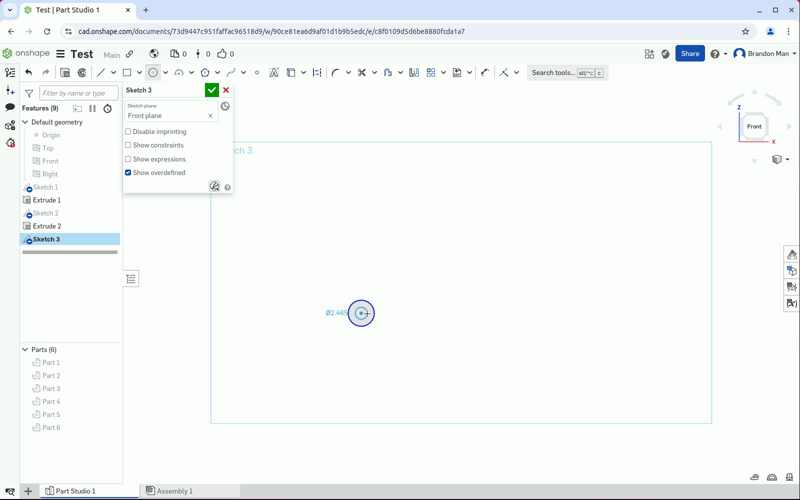
click(367, 313)
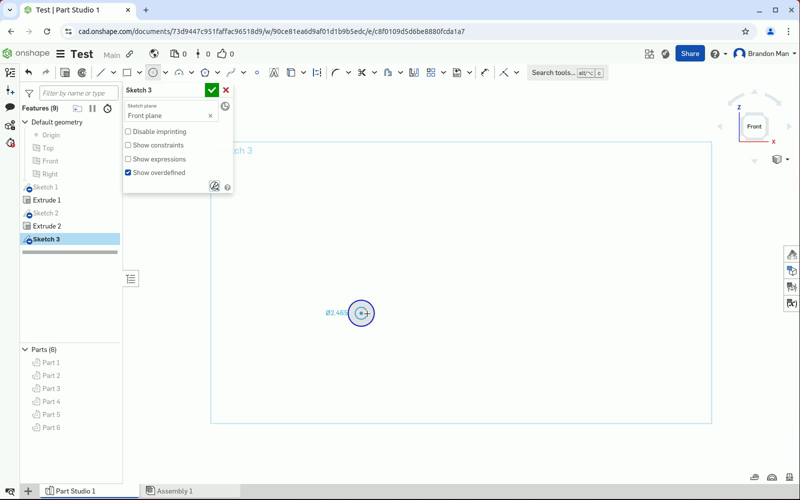
key(esc)
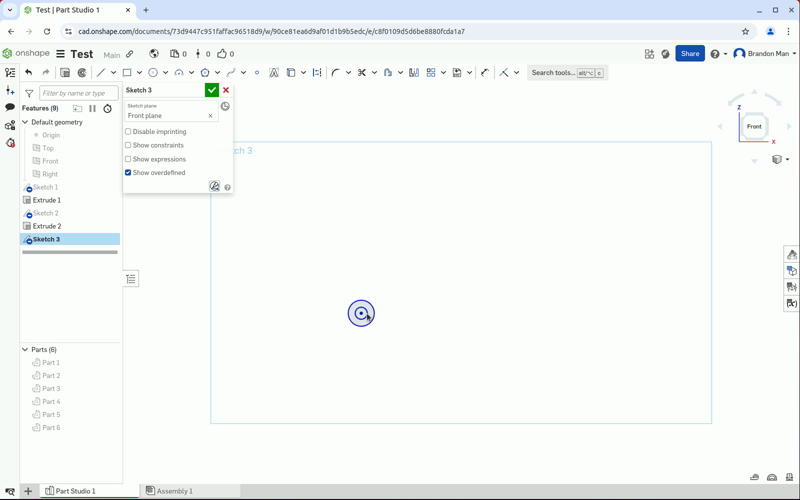
mouse_move(355, 318)
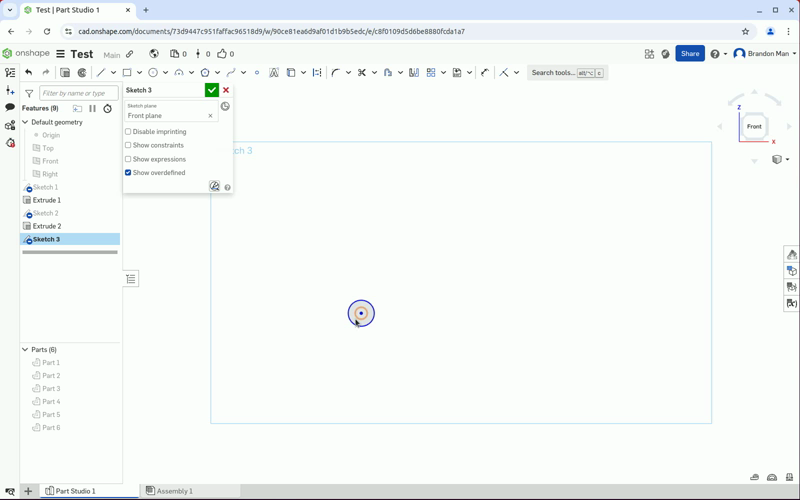
scroll(6)
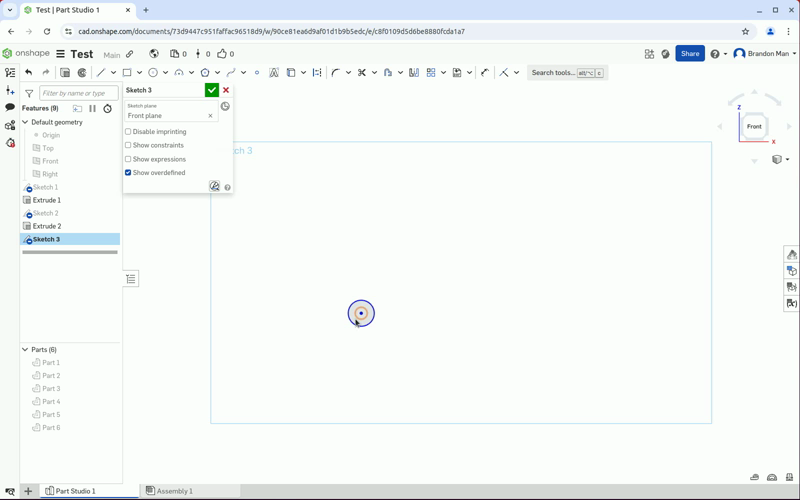
scroll(6)
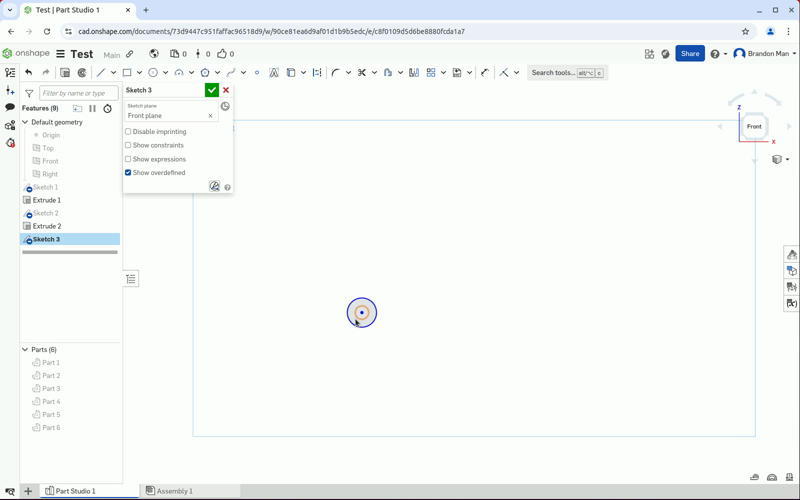
scroll(6)
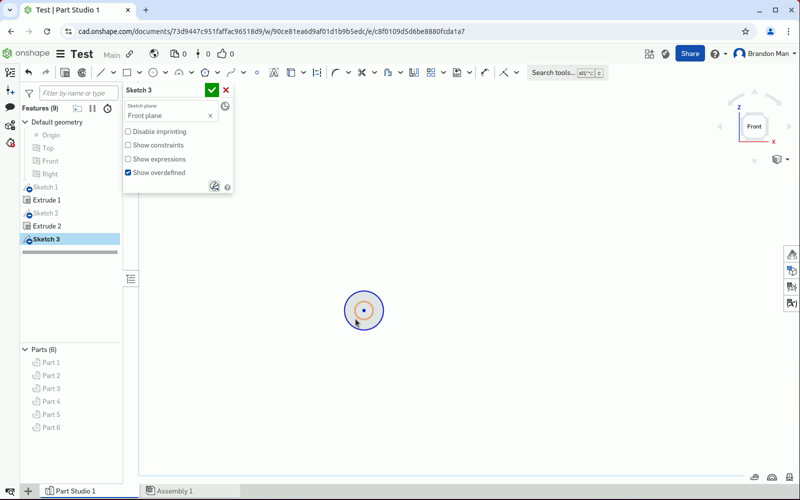
scroll(6)
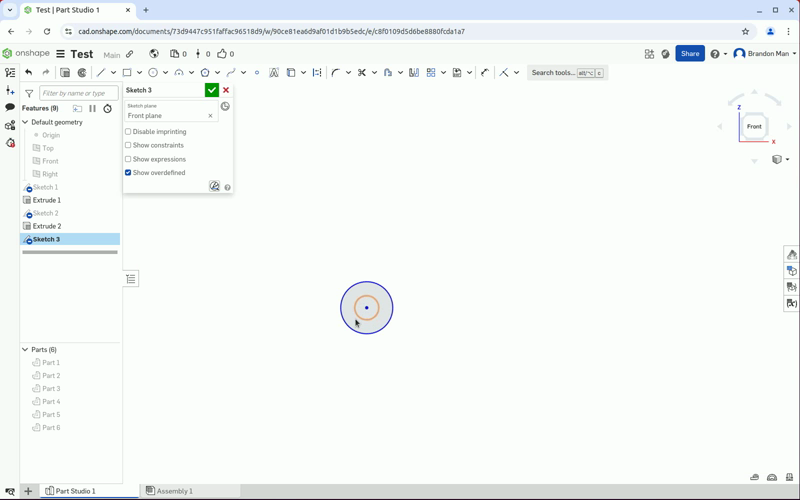
scroll(6)
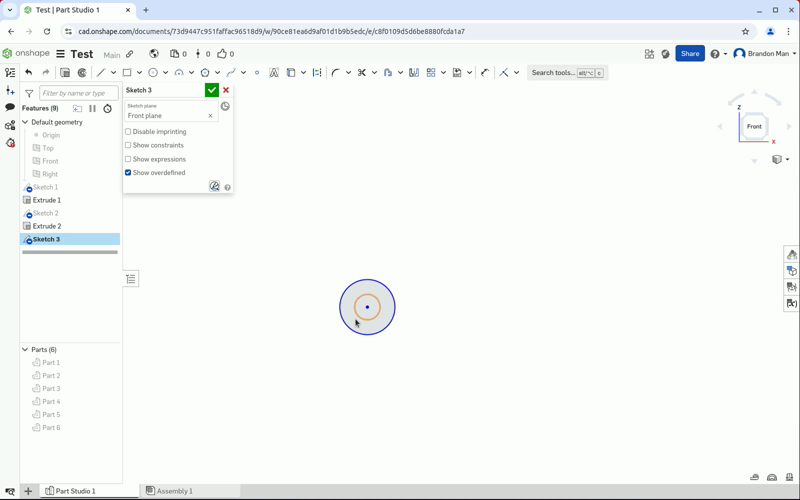
scroll(6)
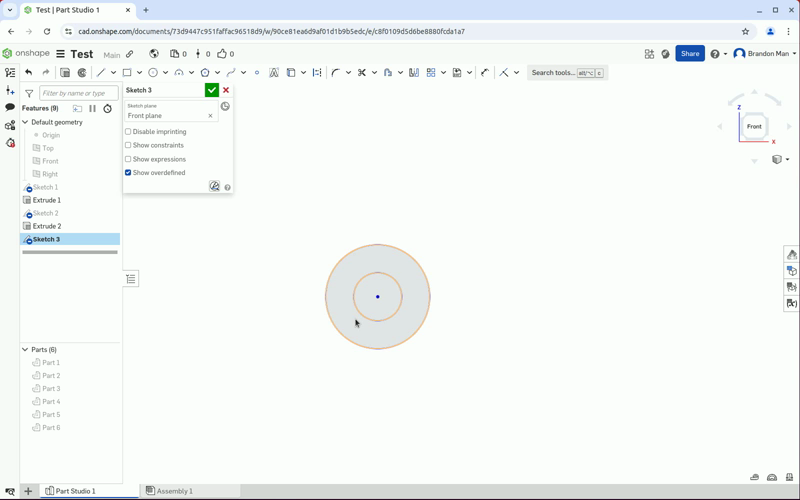
scroll(6)
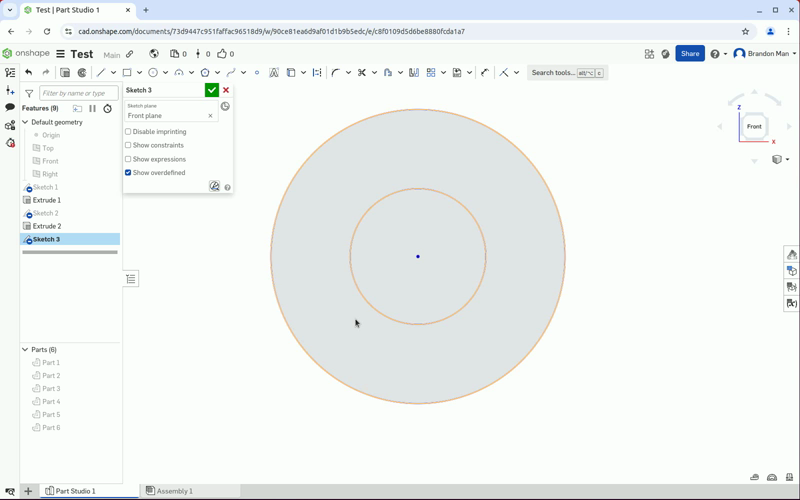
click(355, 318)
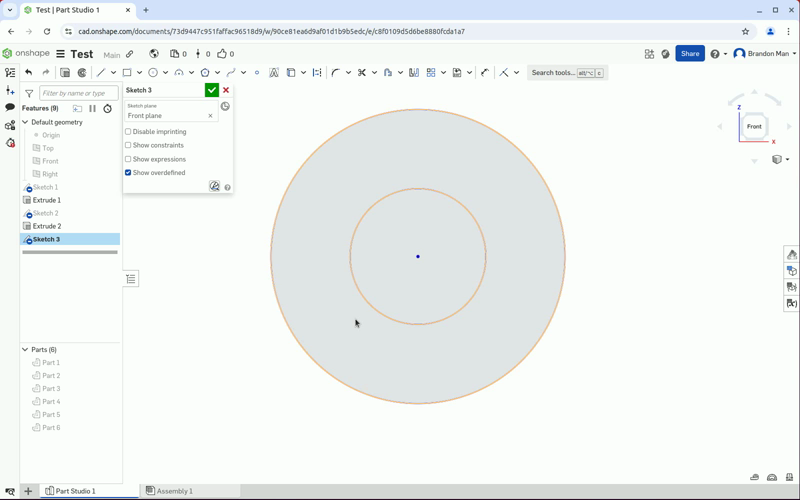
scroll(-6)
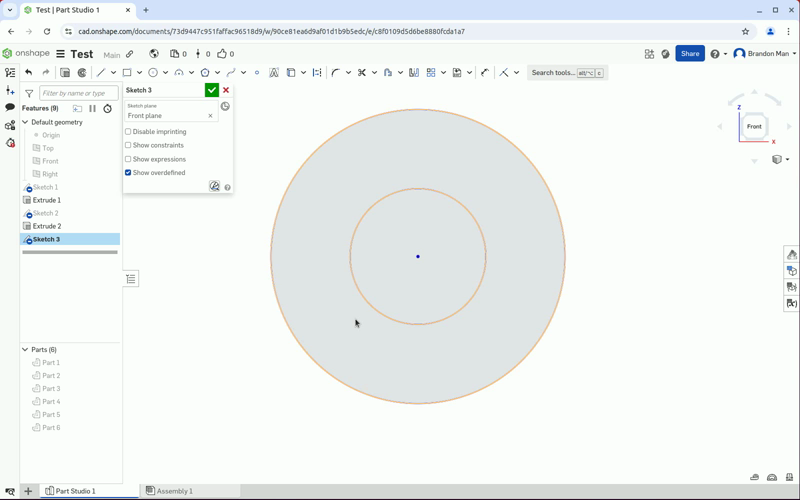
scroll(-6)
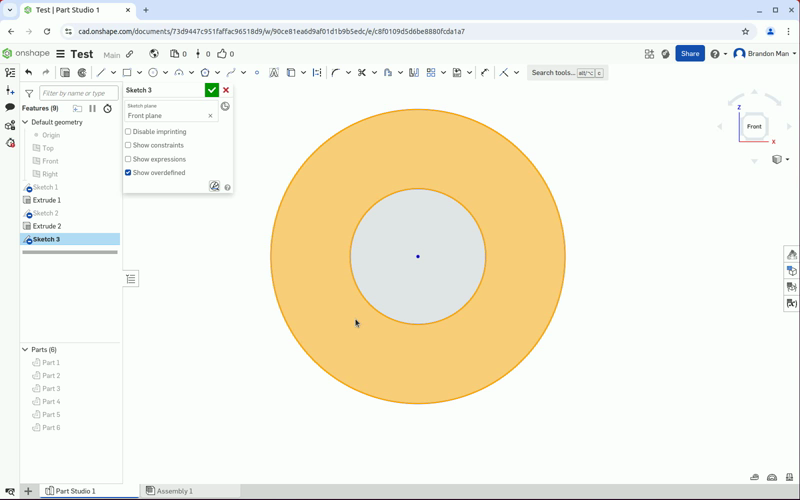
scroll(-6)
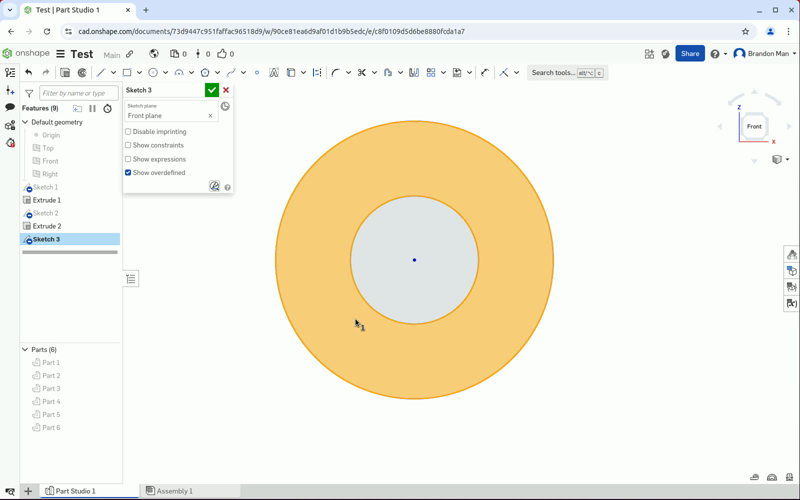
scroll(-6)
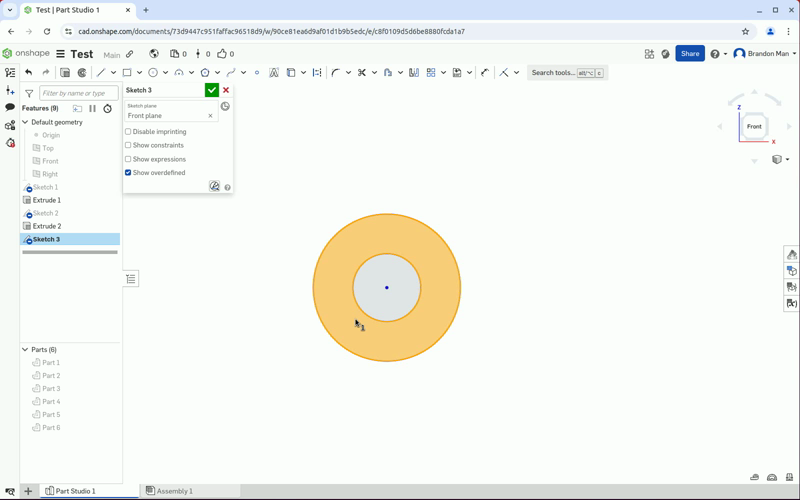
scroll(-6)
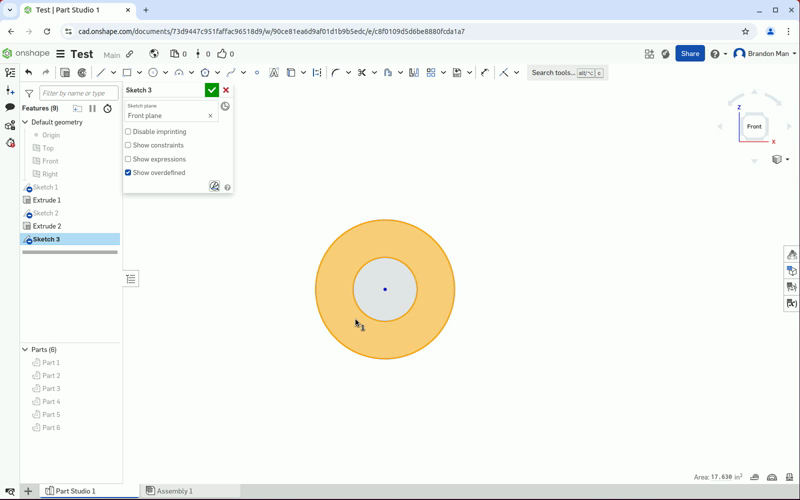
scroll(-6)
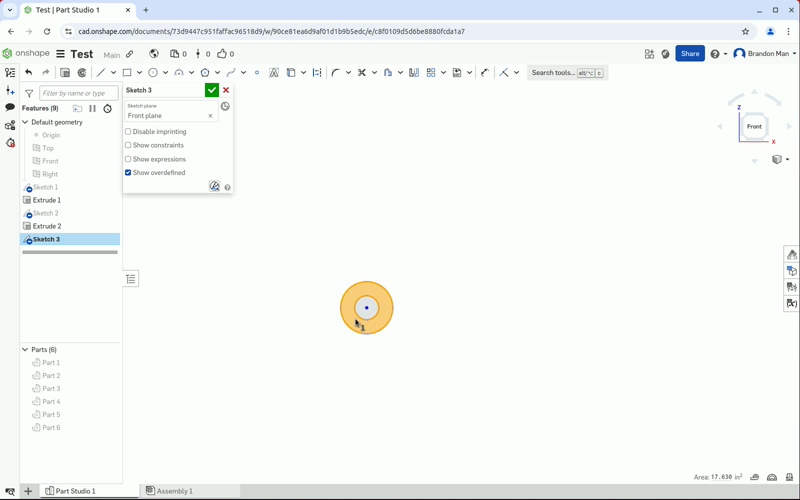
scroll(-6)
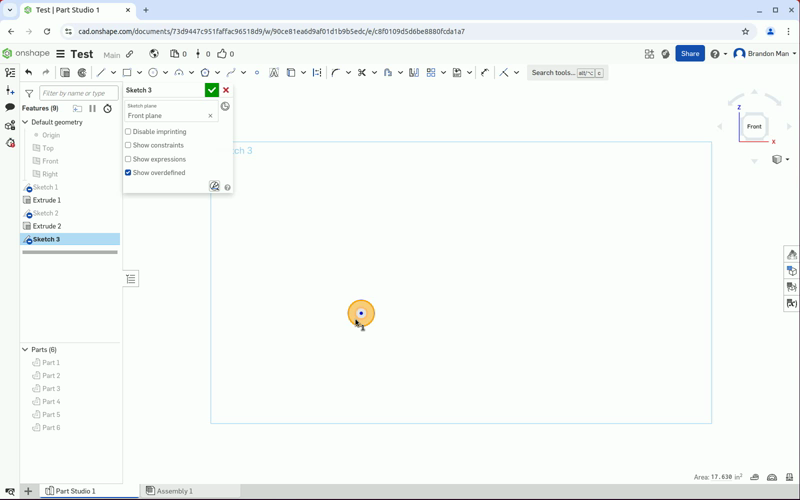
mouse_move(73, 352)
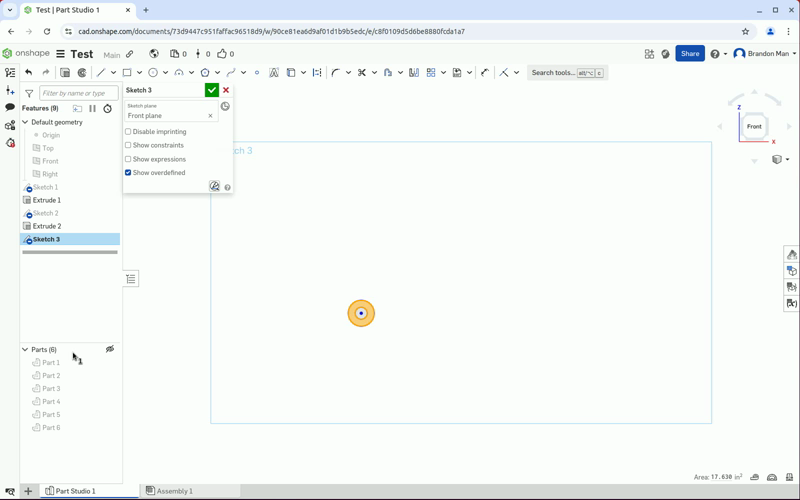
key(shift+y)
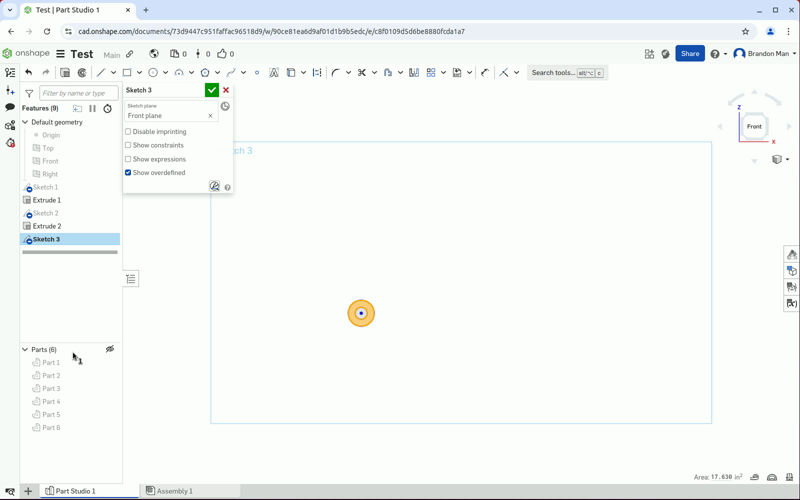
key(shift+e)
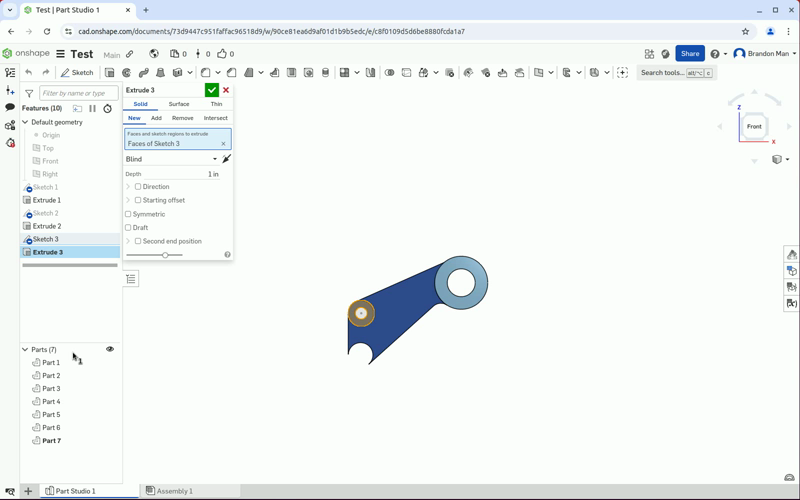
mouse_move(143, 106)
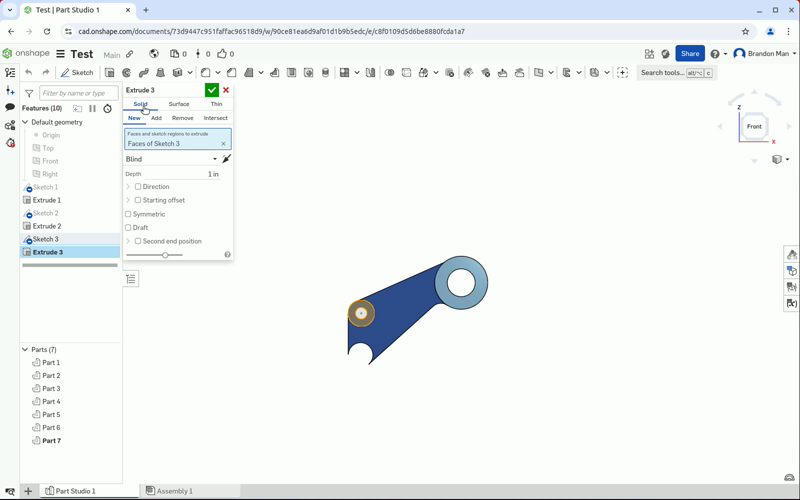
click(143, 106)
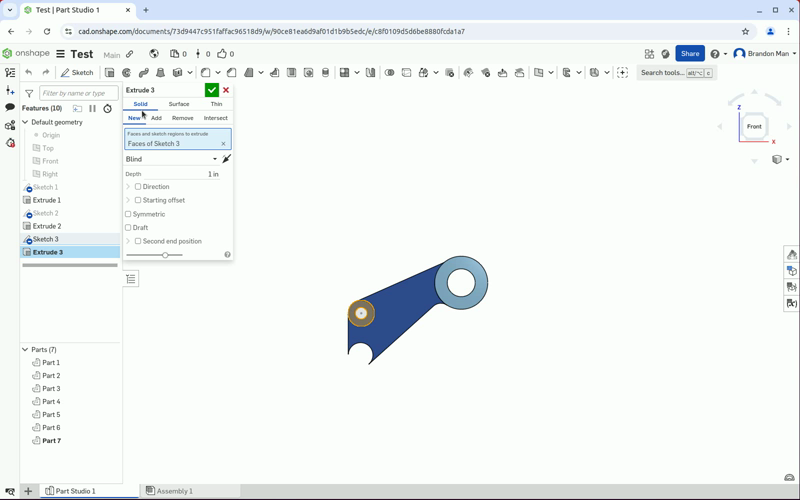
mouse_move(137, 120)
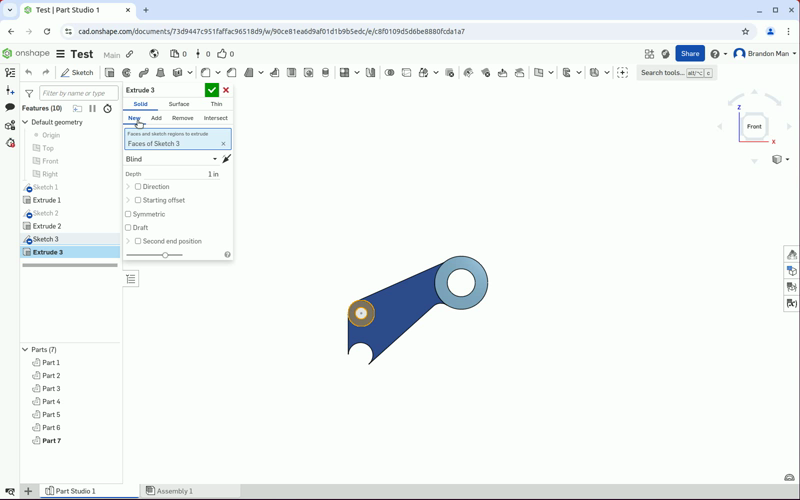
click(137, 120)
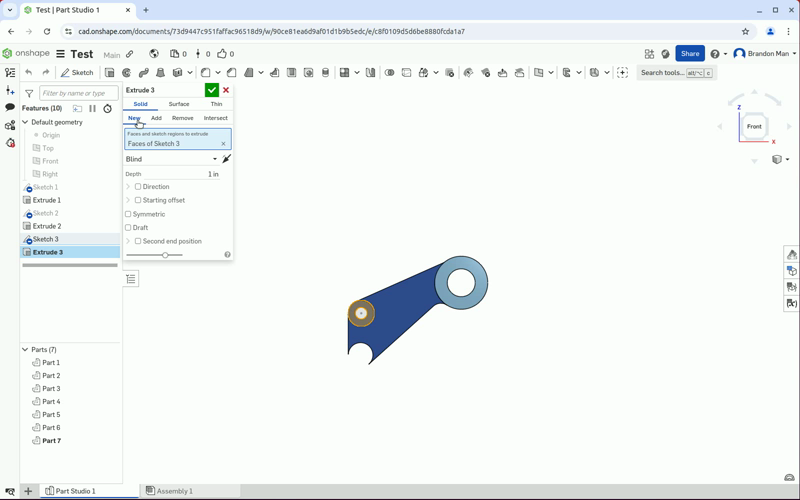
key(tab, 4)
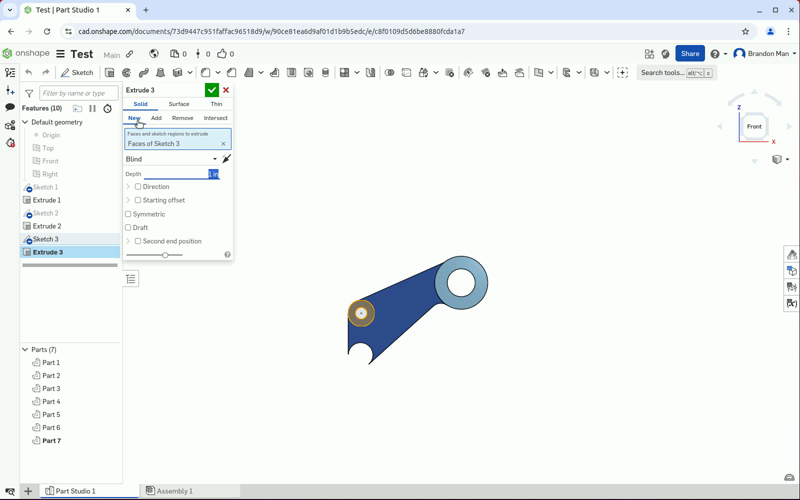
text(5.296)
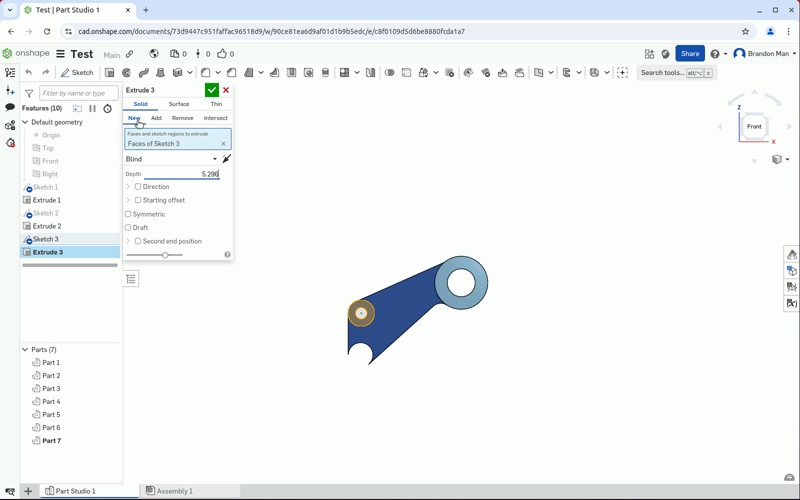
key(tab, 3)
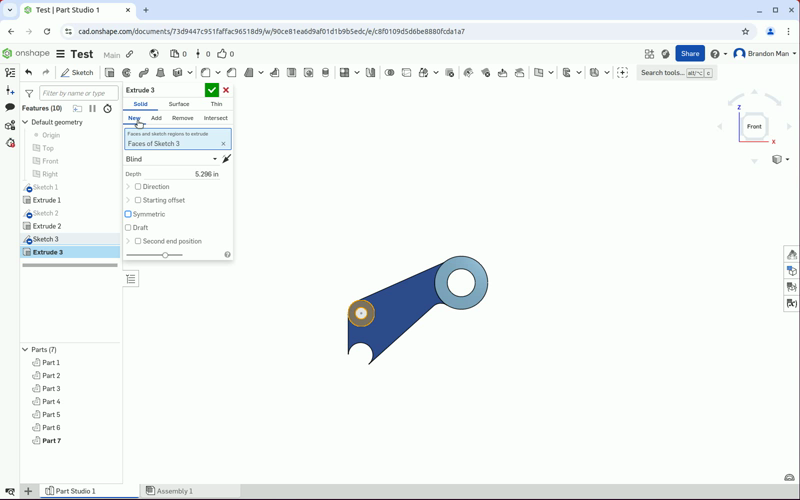
key(space)
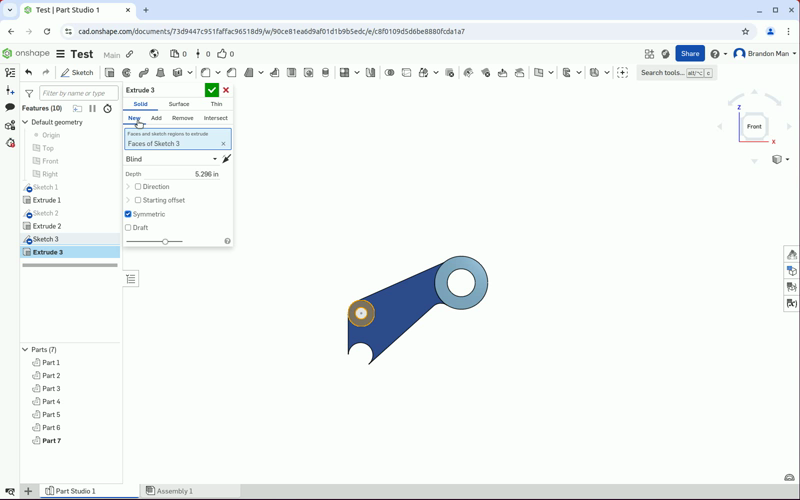
key(enter)
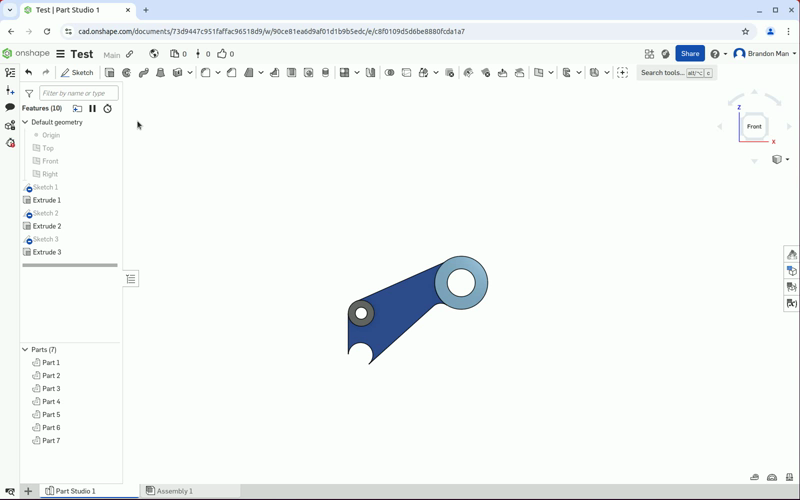
key(shift+h)
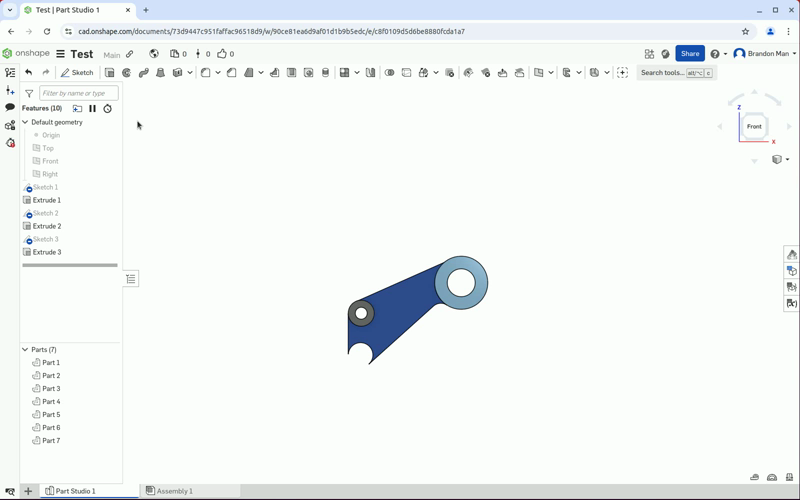
key(shift+h)
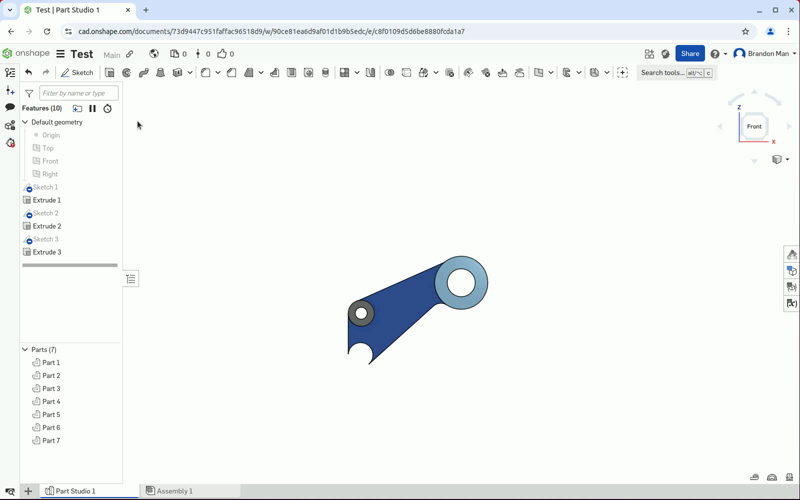
mouse_move(73, 189)
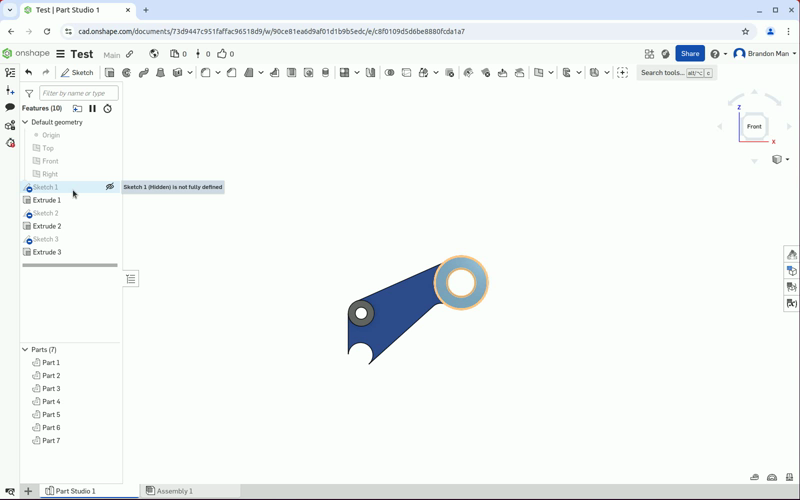
click(73, 189)
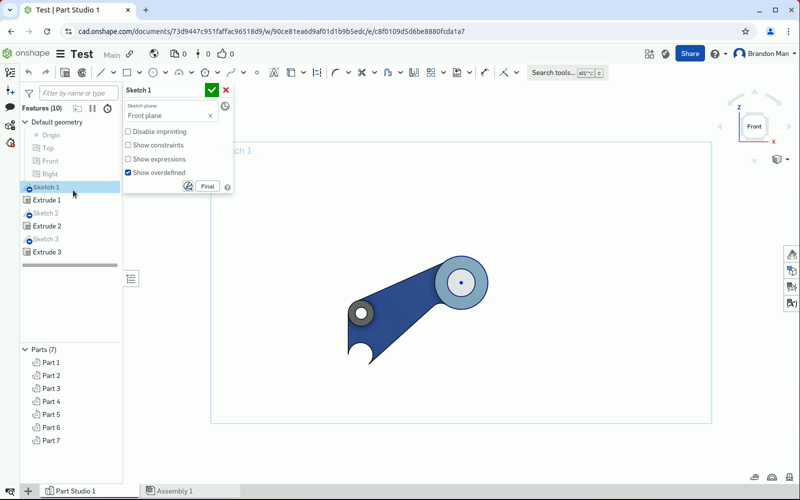
mouse_move(229, 92)
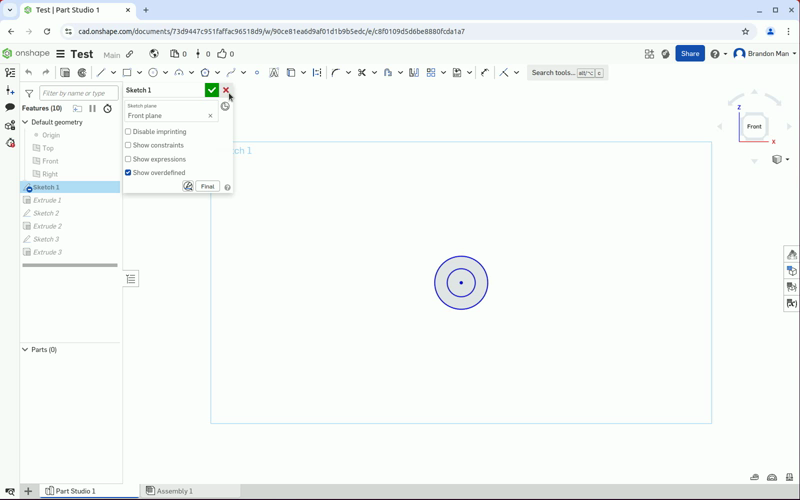
click(229, 92)
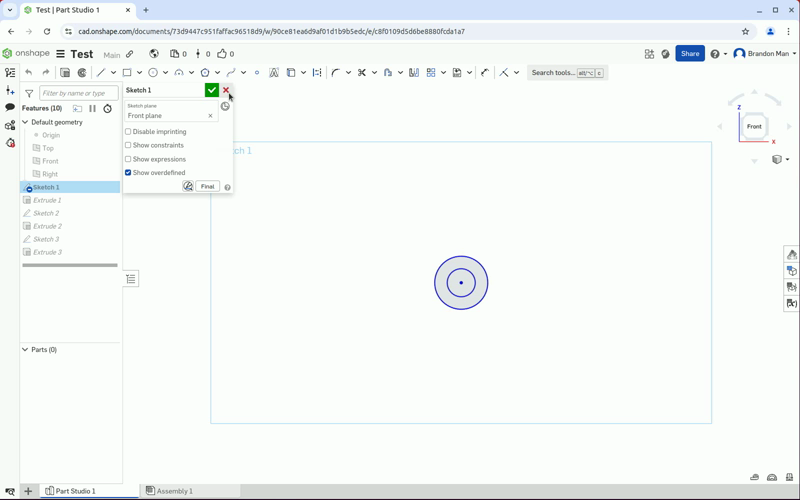
key(shift+s)
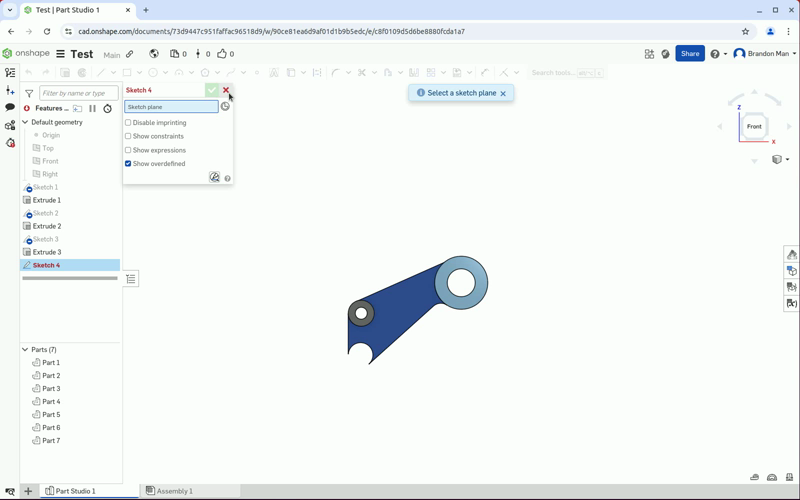
mouse_move(73, 163)
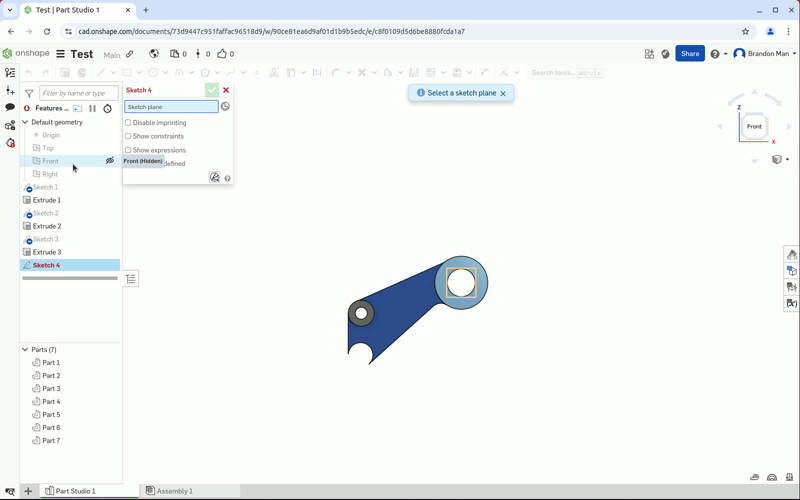
click(73, 163)
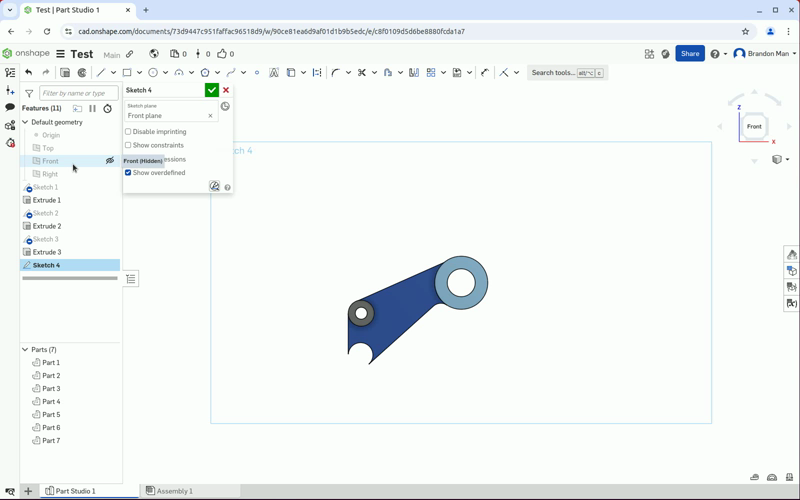
mouse_move(73, 352)
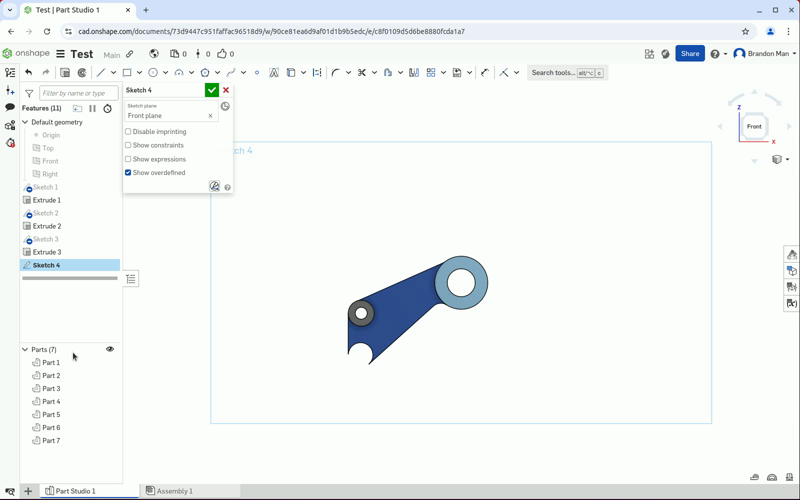
key(y)
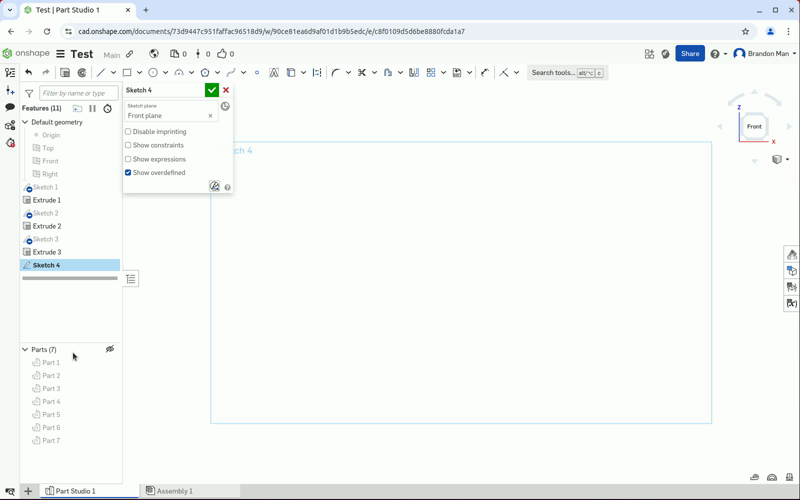
key(c)
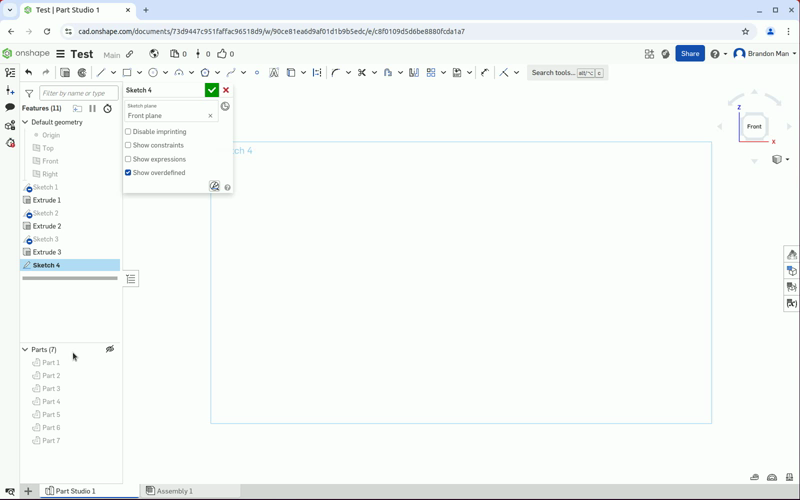
key_down(shift)
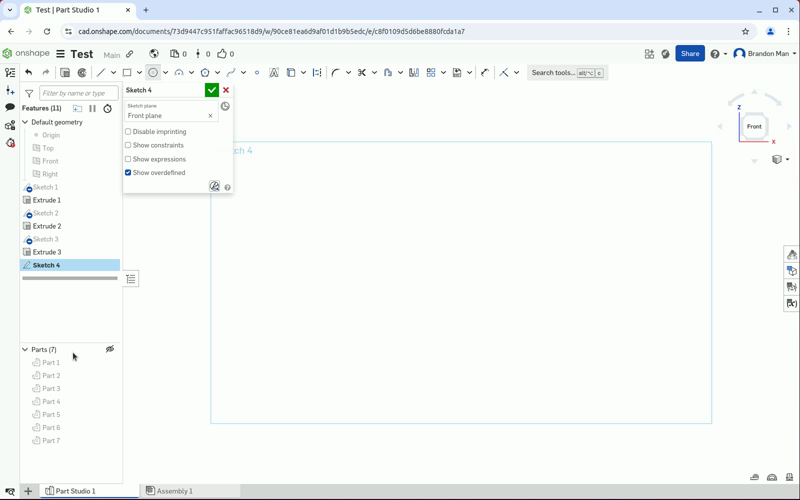
mouse_move(361, 354)
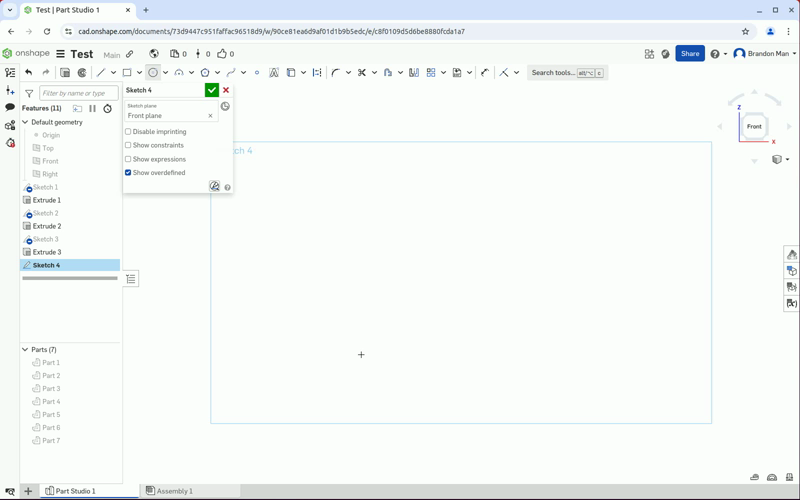
click(361, 354)
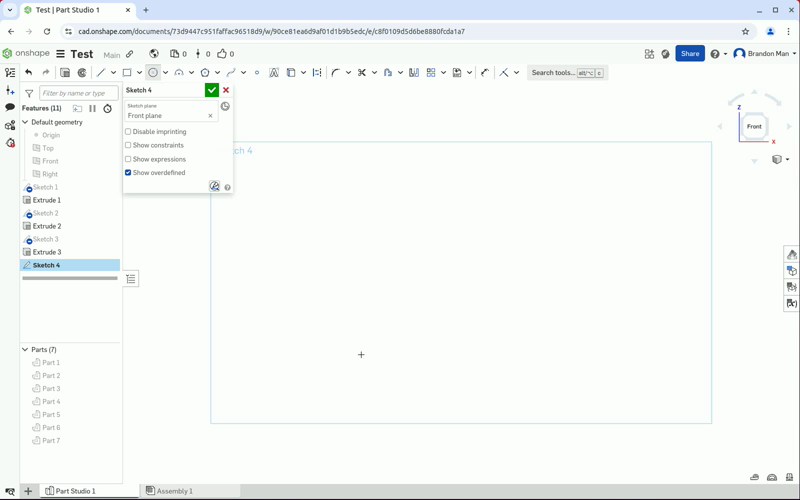
key_up(shift)
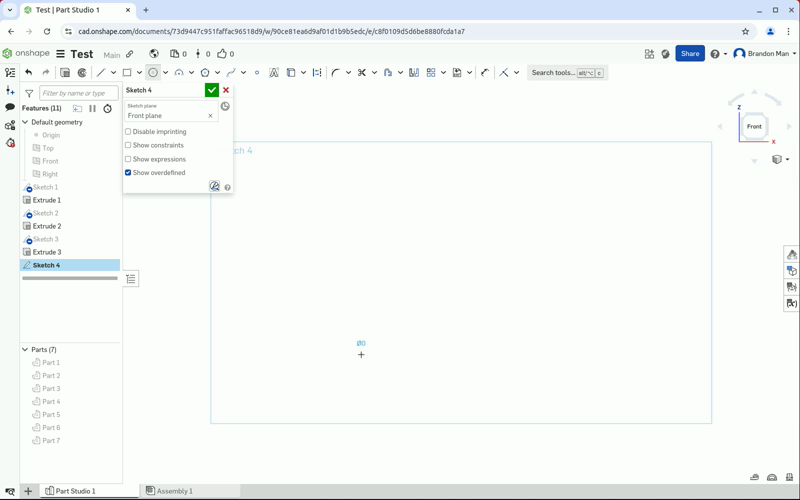
mouse_move(374, 354)
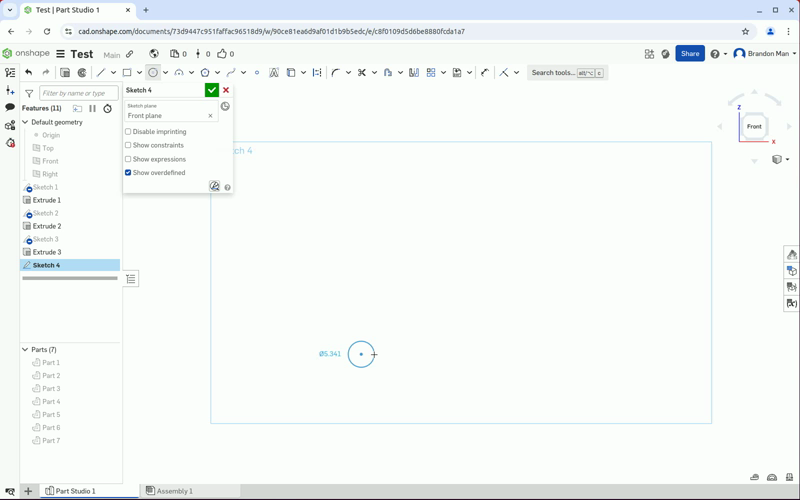
click(374, 354)
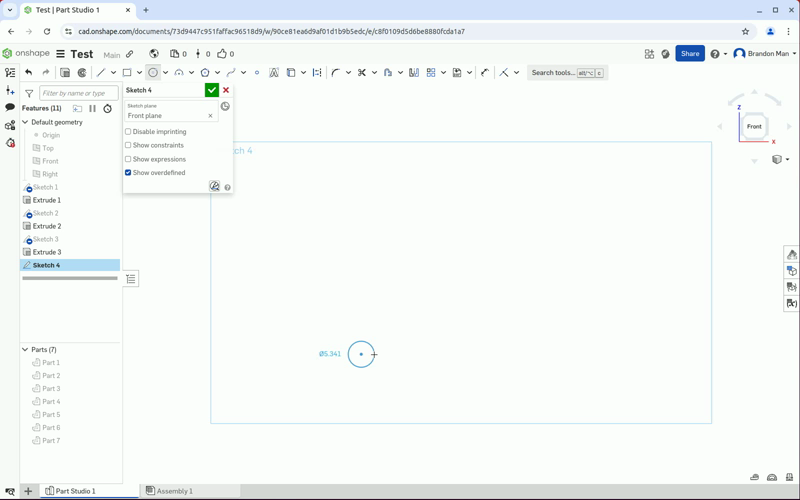
key(esc)
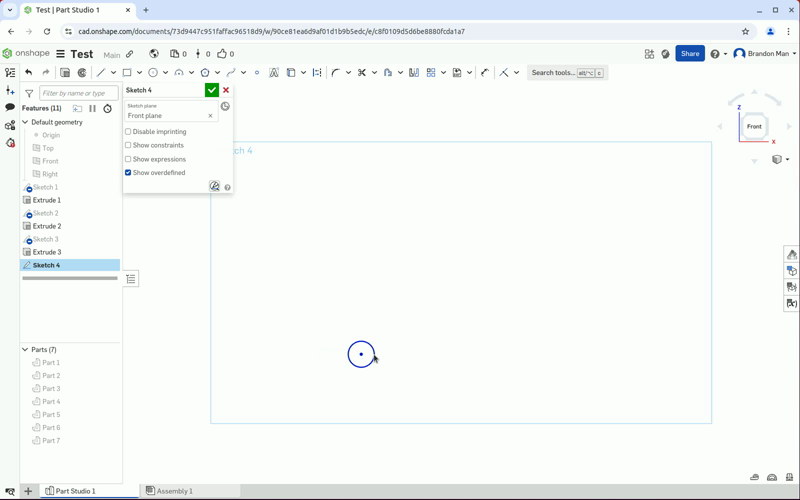
key(c)
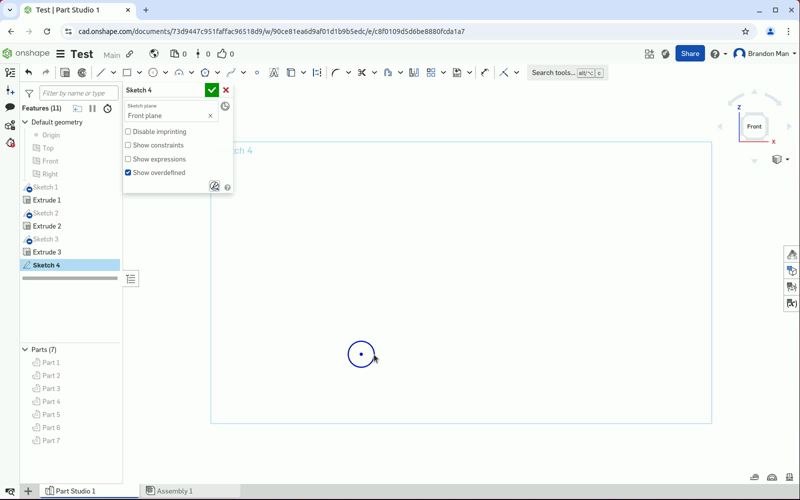
key_down(shift)
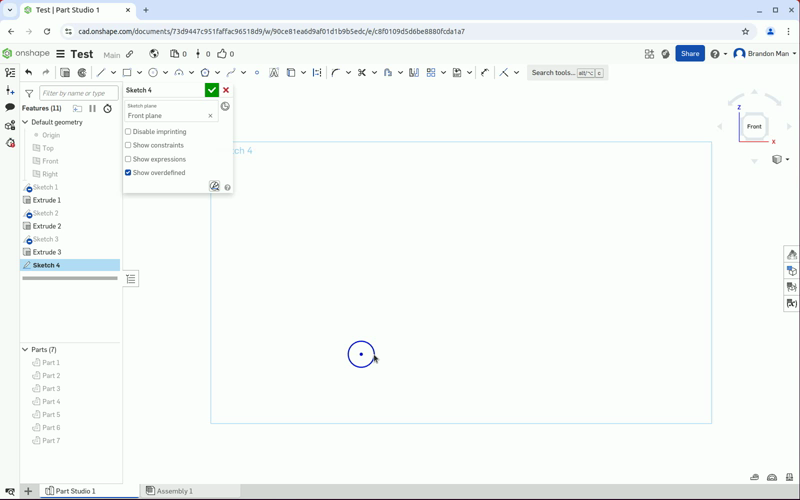
mouse_move(361, 354)
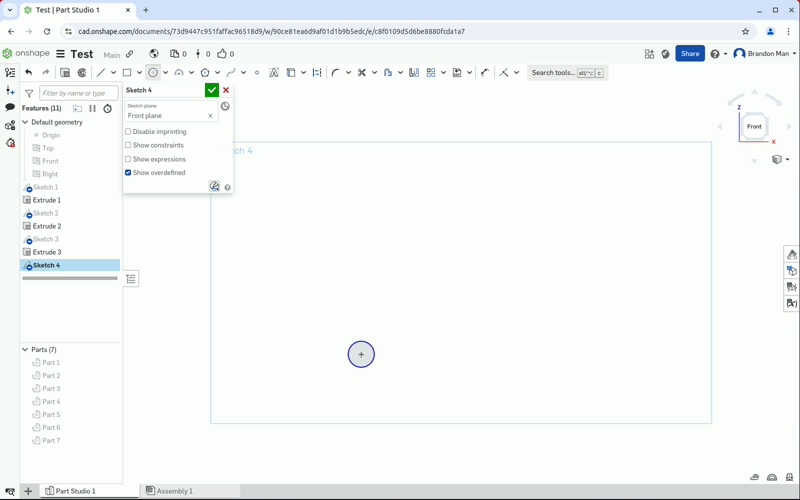
click(361, 354)
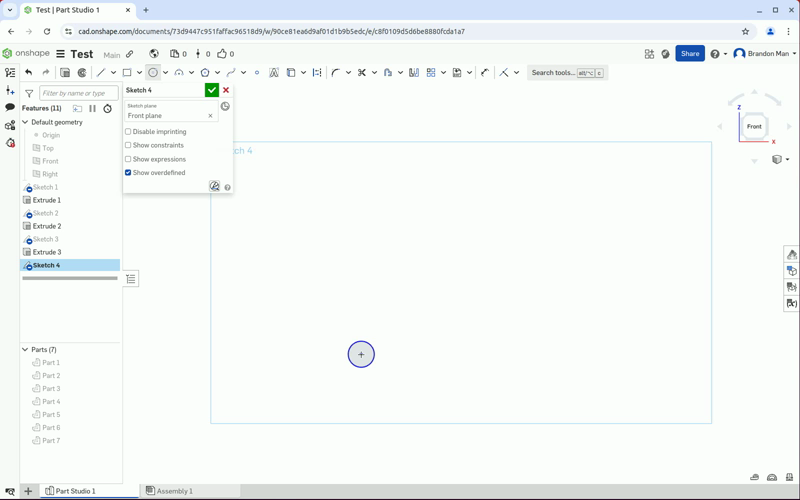
key_up(shift)
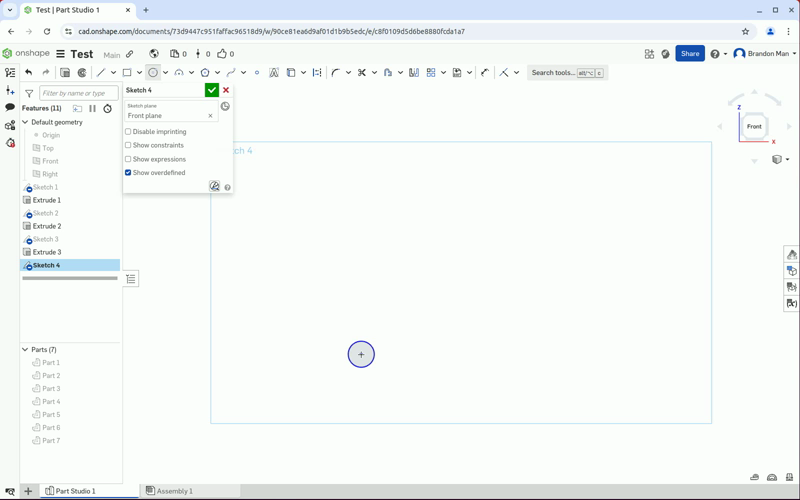
mouse_move(367, 354)
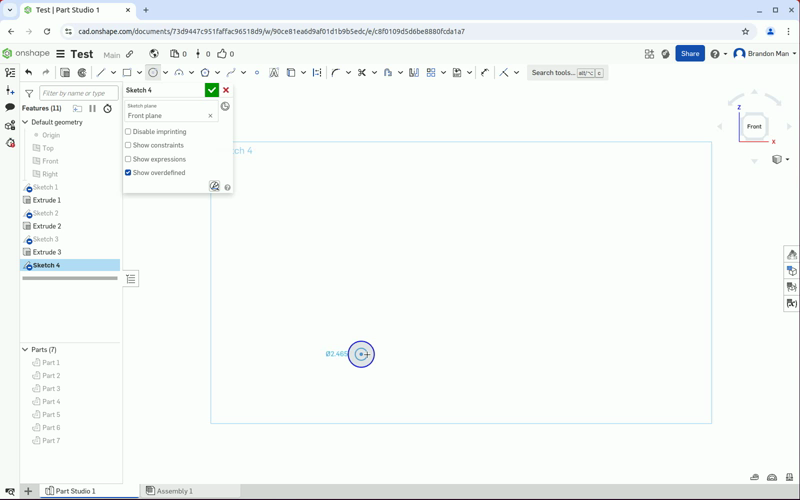
click(367, 354)
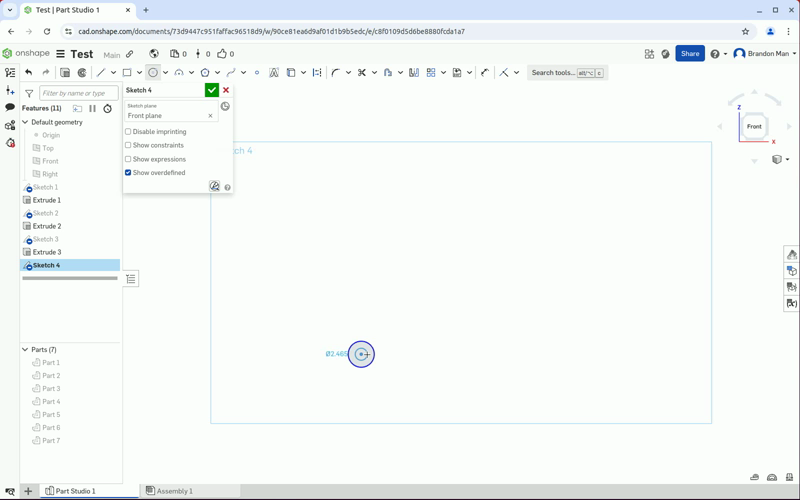
key(esc)
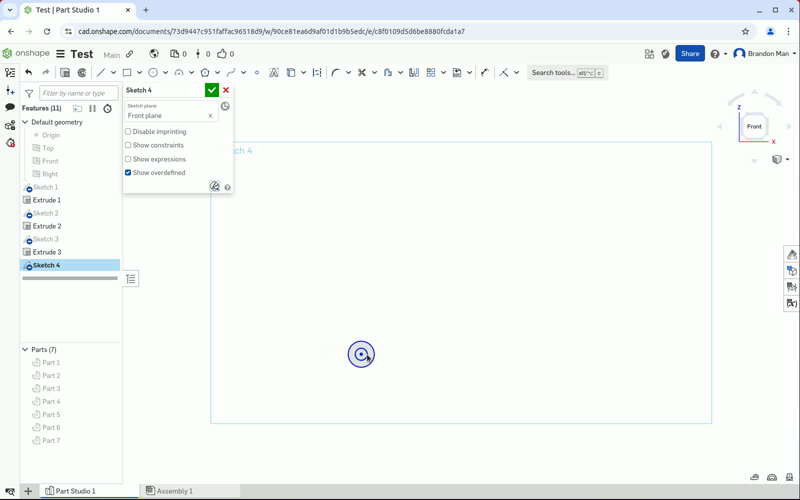
mouse_move(366, 345)
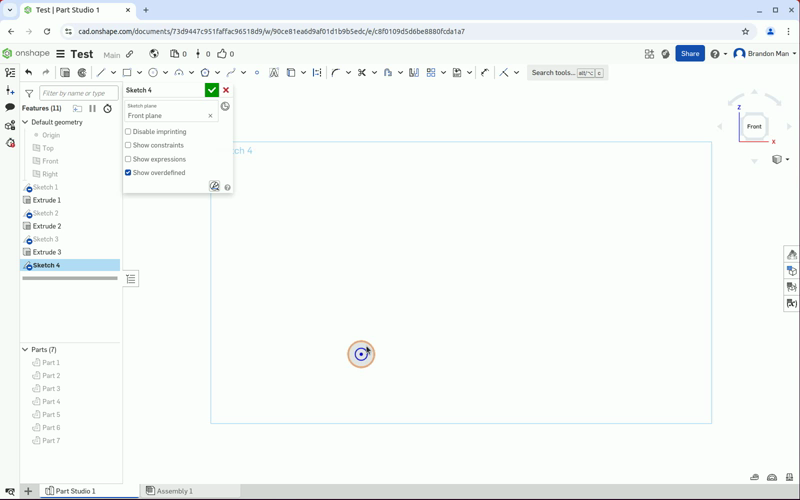
scroll(6)
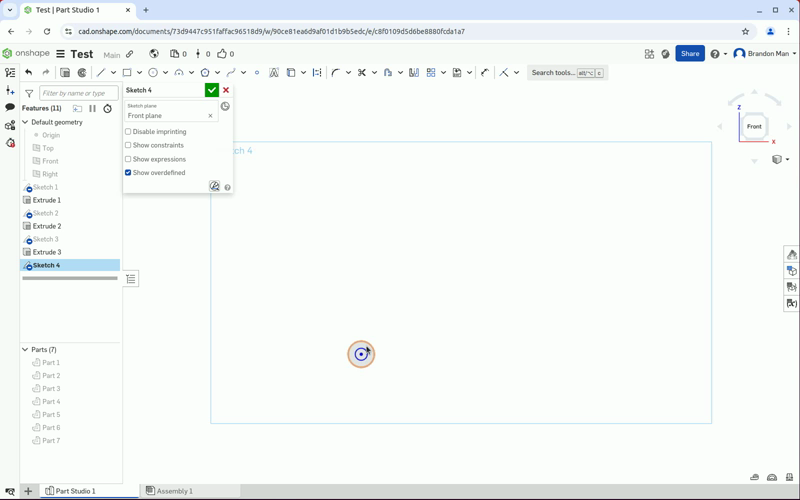
scroll(6)
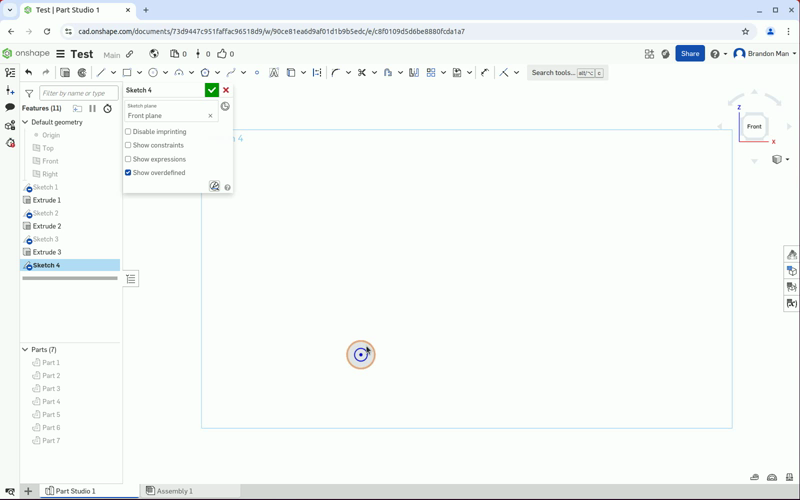
scroll(6)
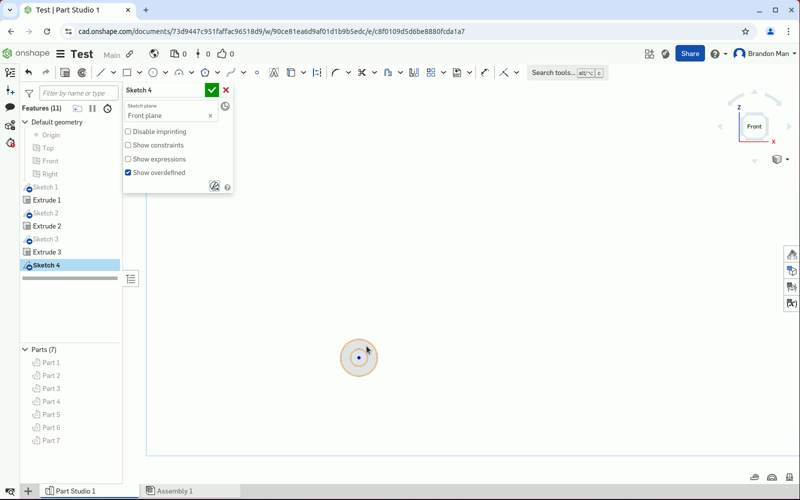
scroll(6)
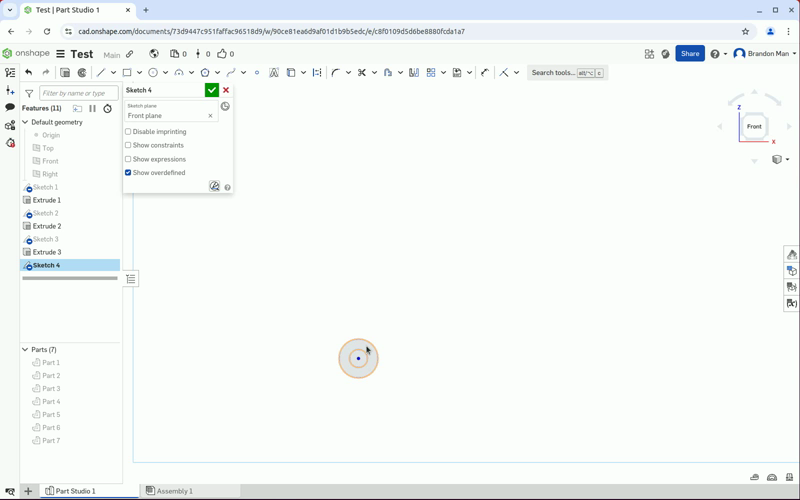
scroll(6)
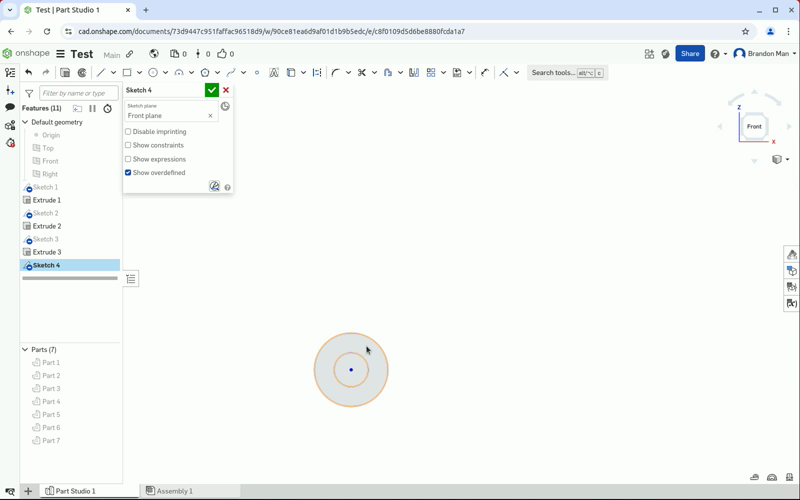
scroll(6)
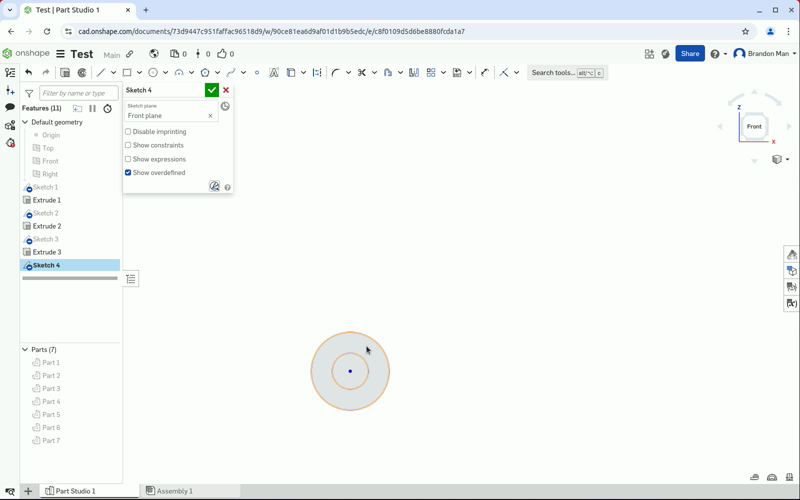
scroll(6)
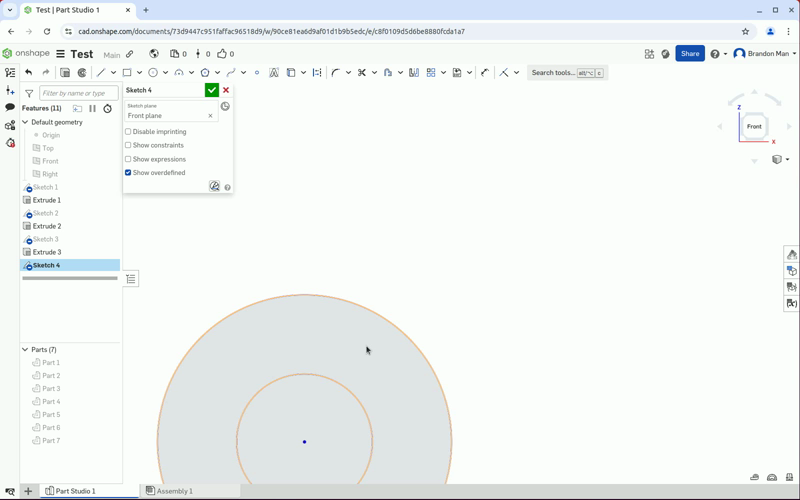
click(366, 345)
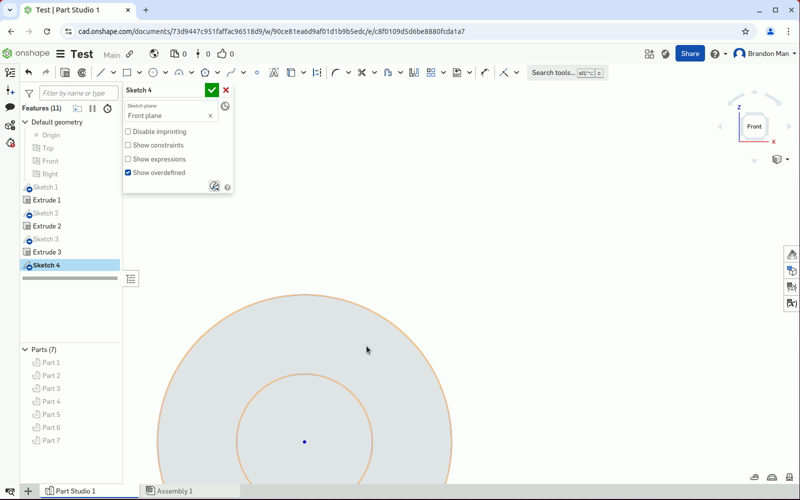
scroll(-6)
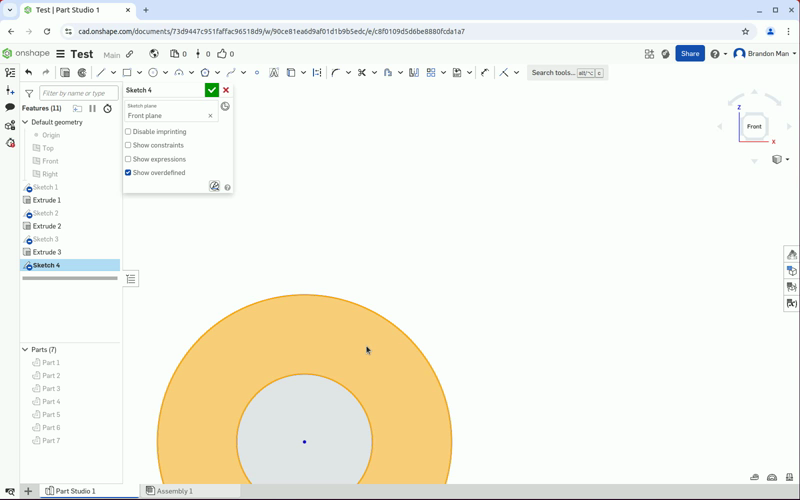
scroll(-6)
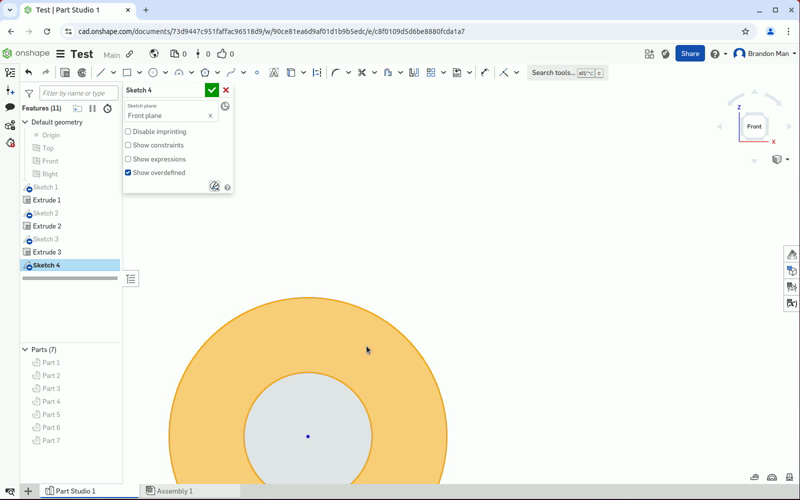
scroll(-6)
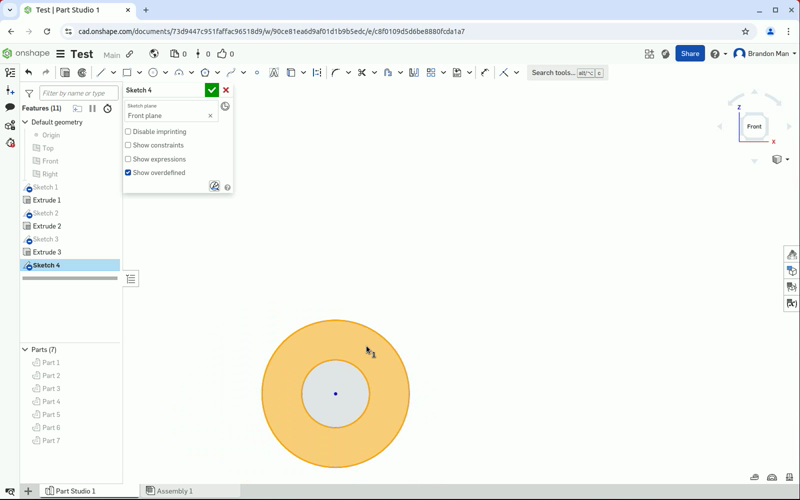
scroll(-6)
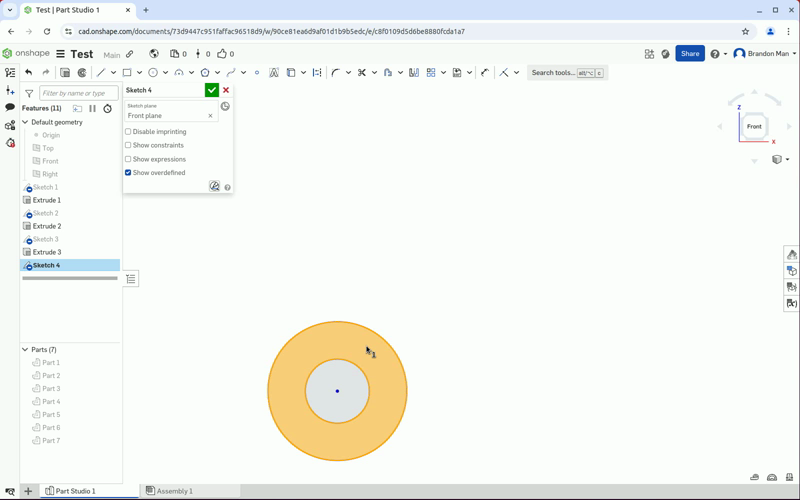
scroll(-6)
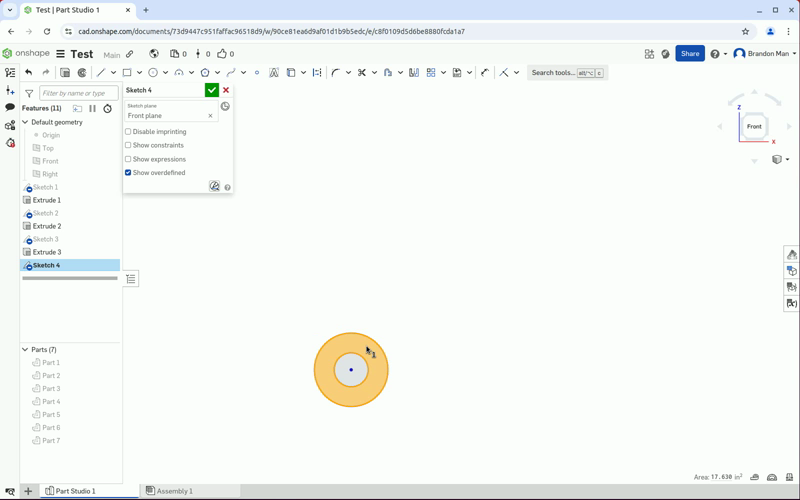
scroll(-6)
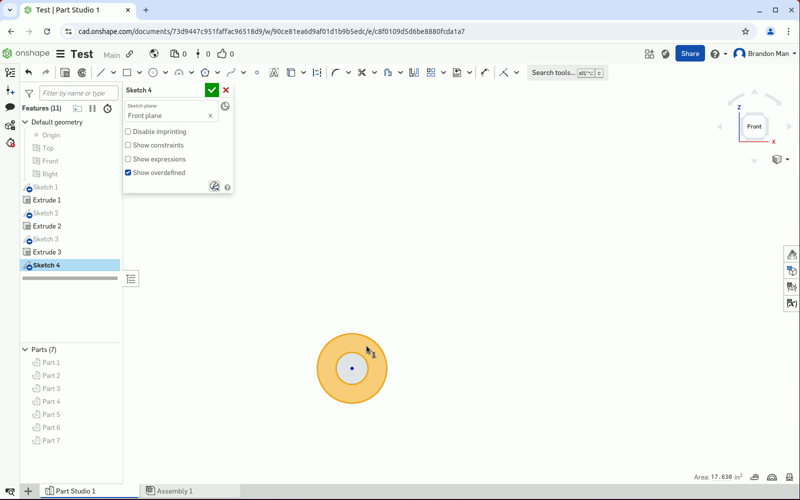
scroll(-6)
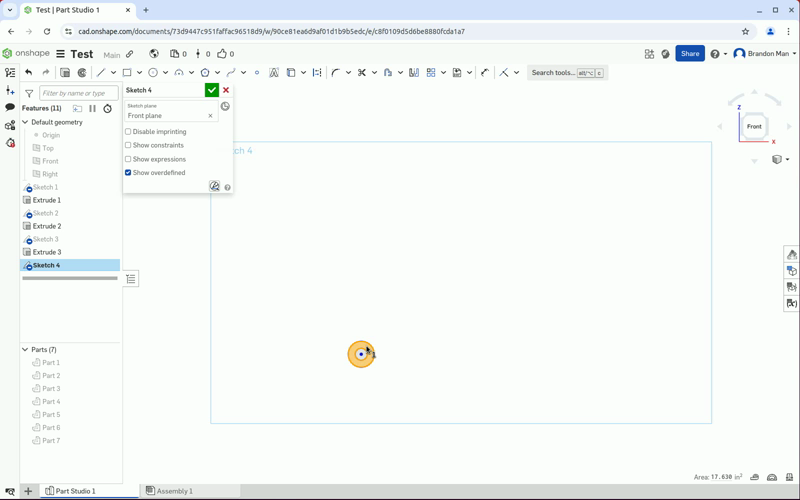
mouse_move(73, 352)
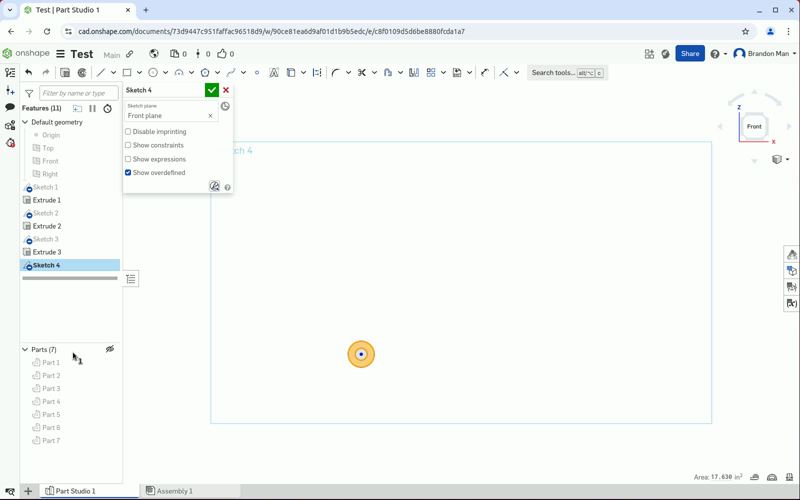
key(shift+y)
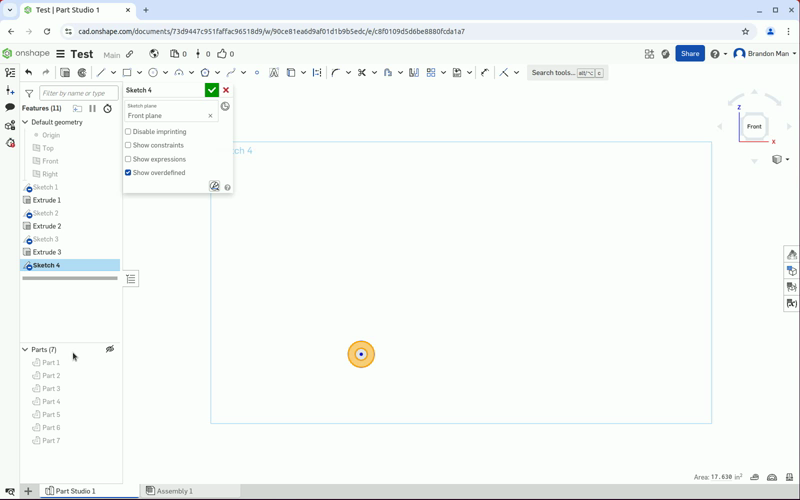
key(shift+e)
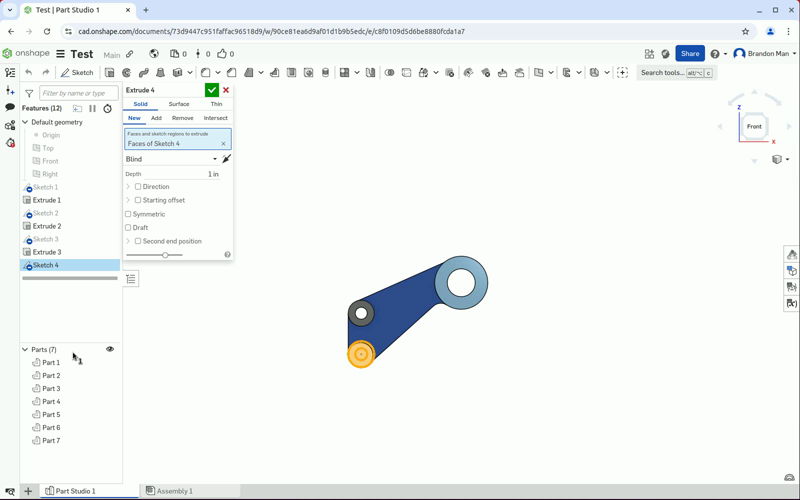
mouse_move(143, 106)
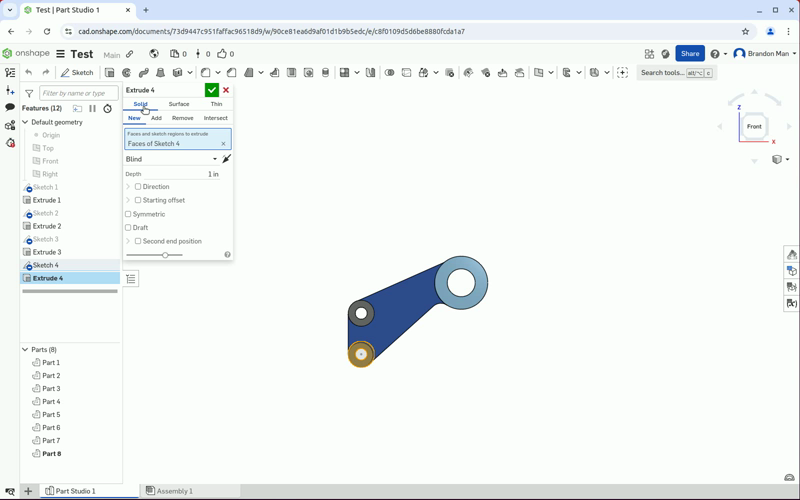
click(143, 106)
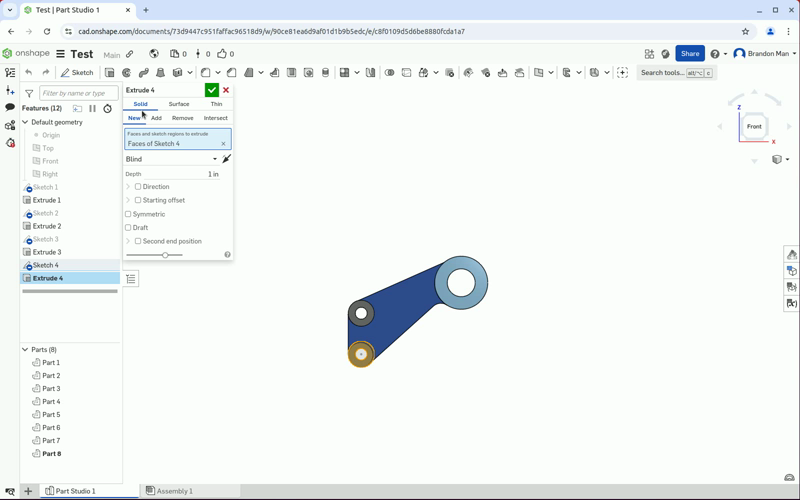
mouse_move(137, 120)
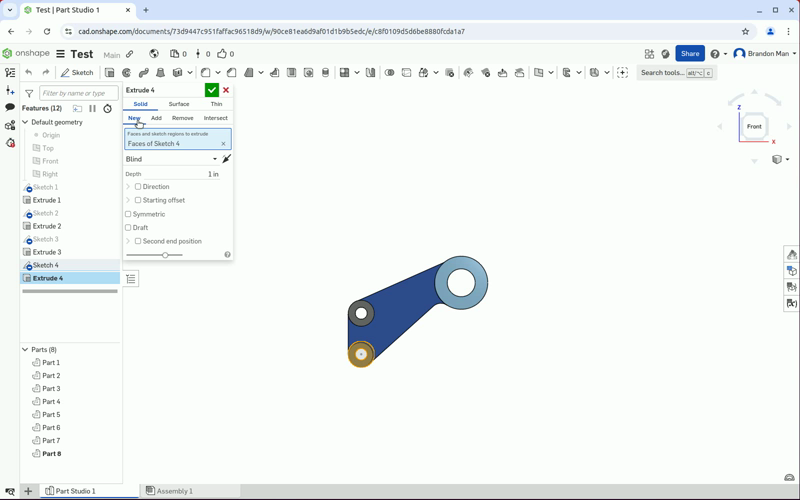
click(137, 120)
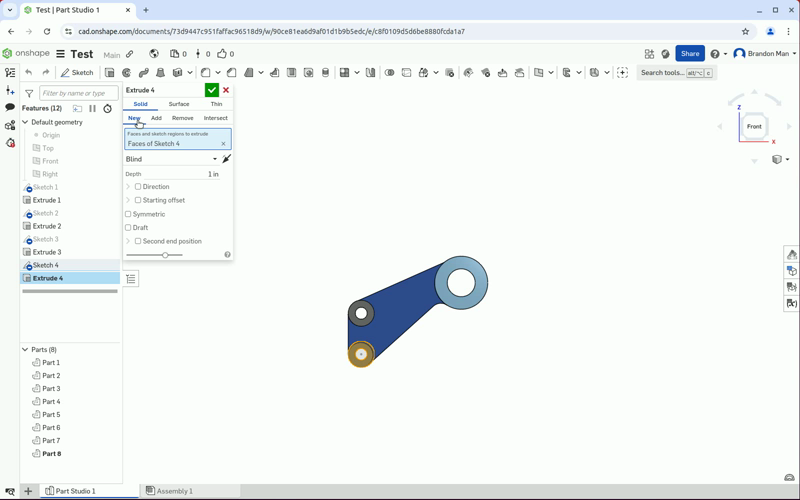
key(tab, 4)
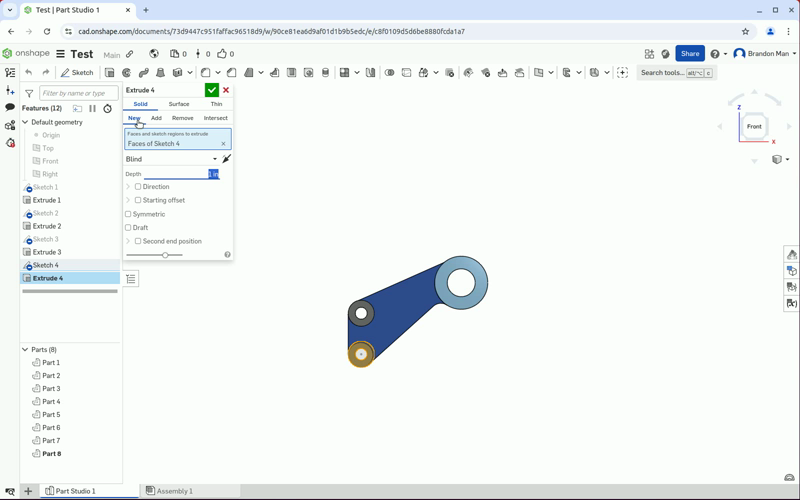
text(5.296)
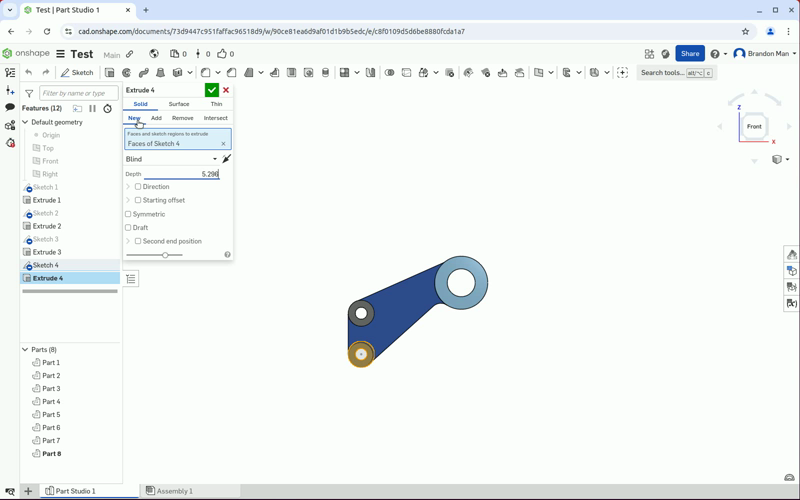
key(tab, 3)
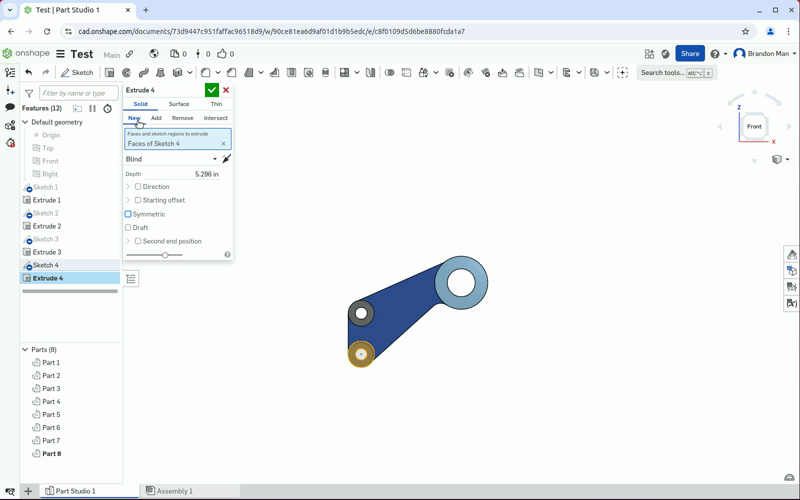
key(space)
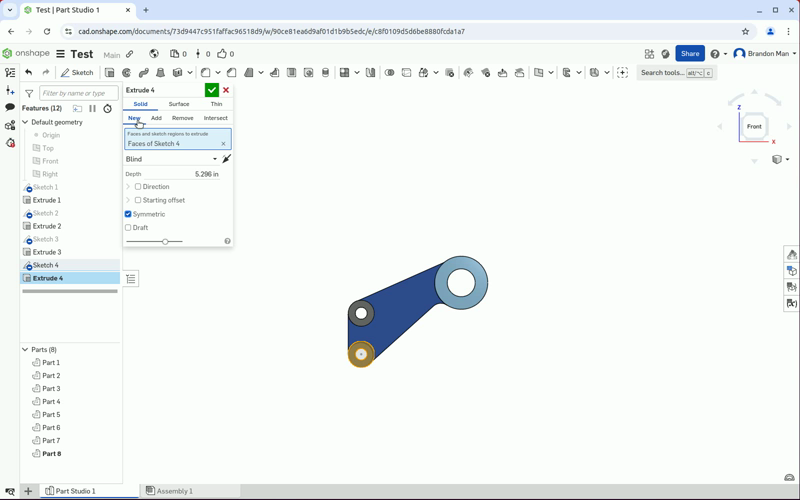
key(enter)
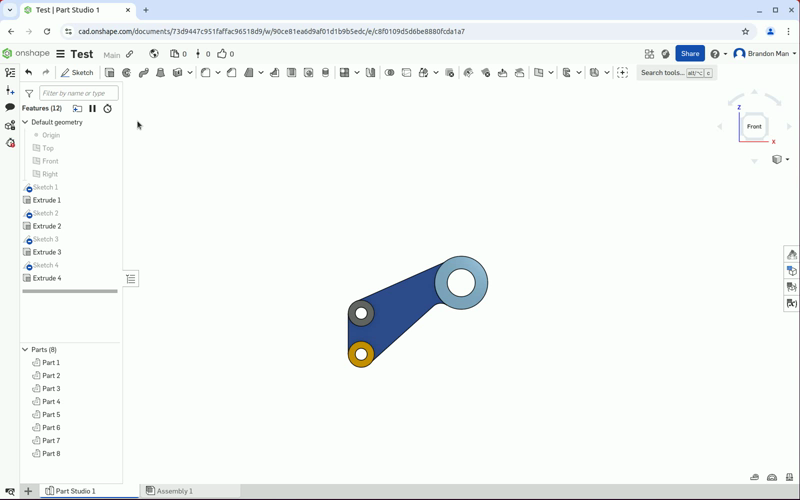
key(shift+h)
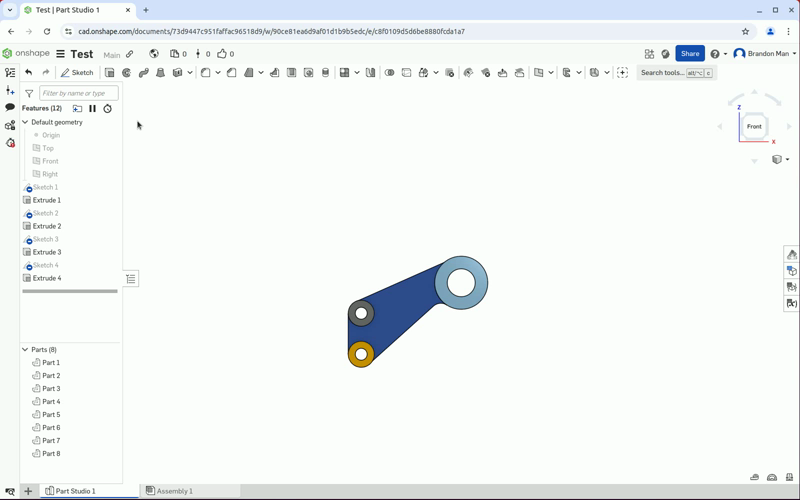
key(shift+h)
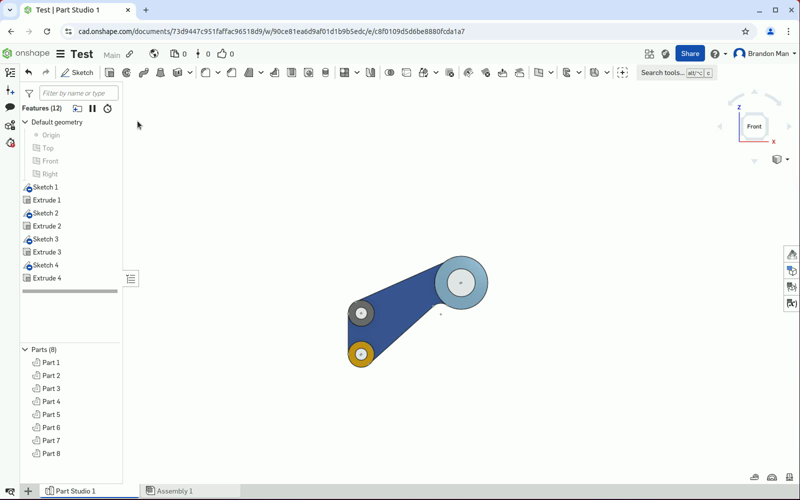
key(shift+7)
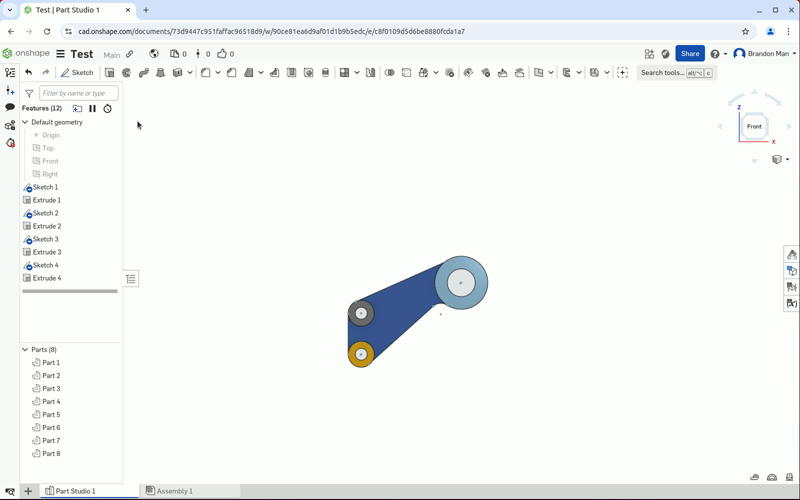
key(left, 2)
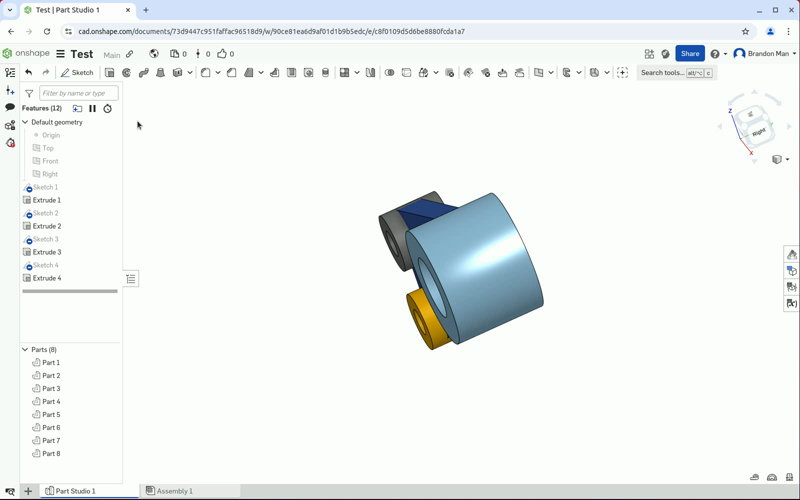
key(down, 2)
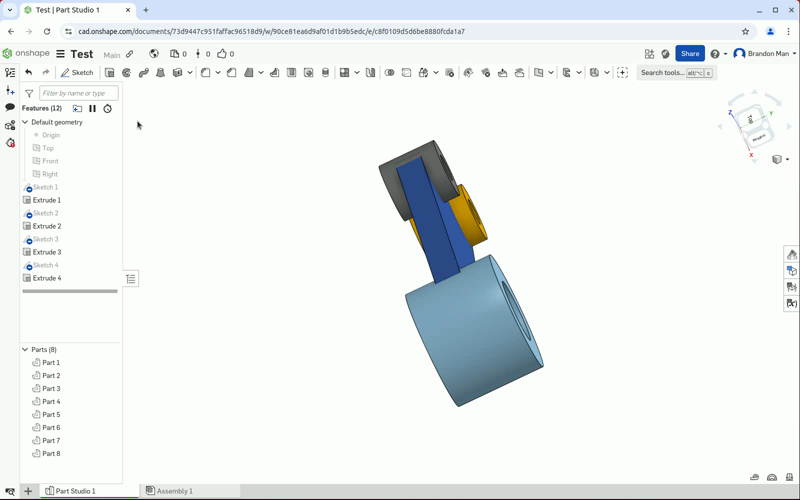
key(up, 2)
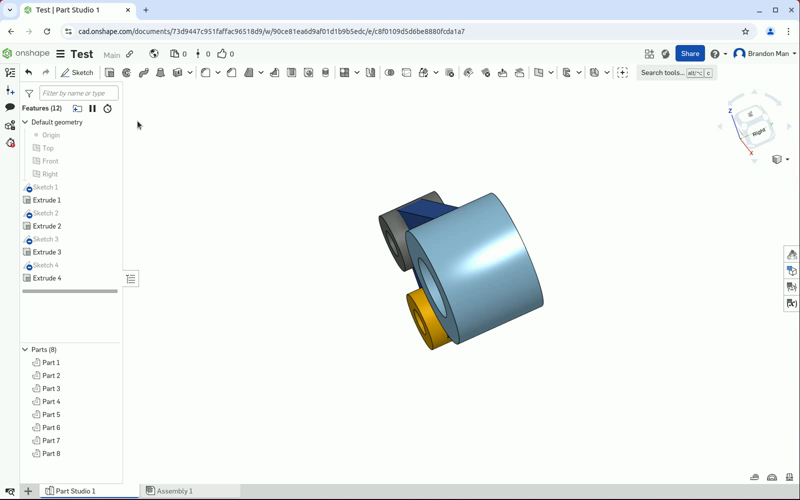
key(right, 2)
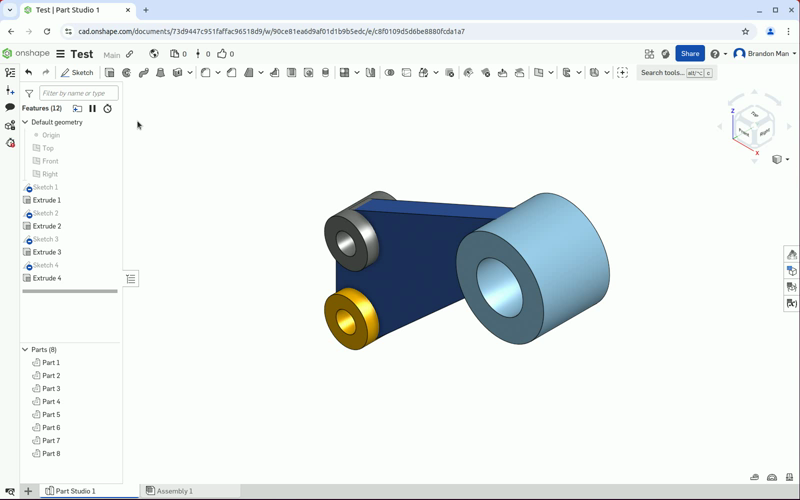
mouse_move(73, 189)
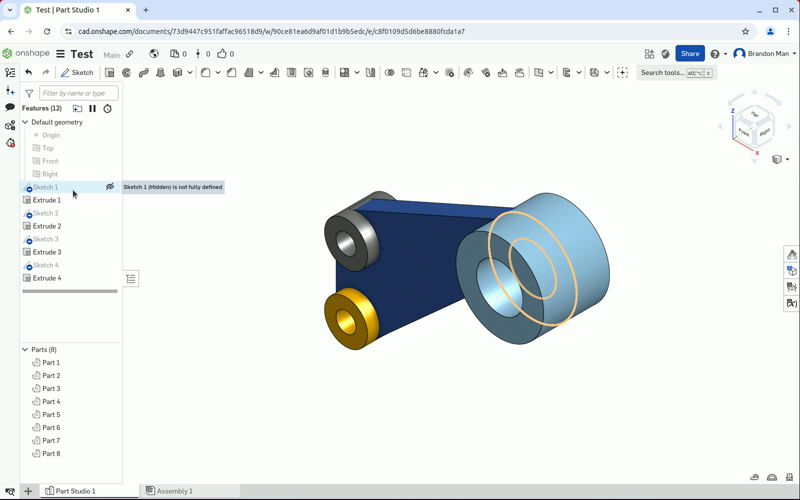
click(73, 189)